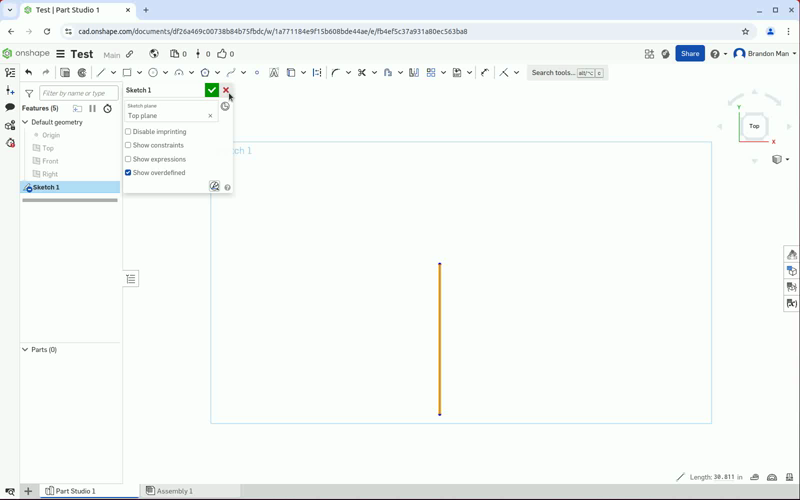
key(shift+h)
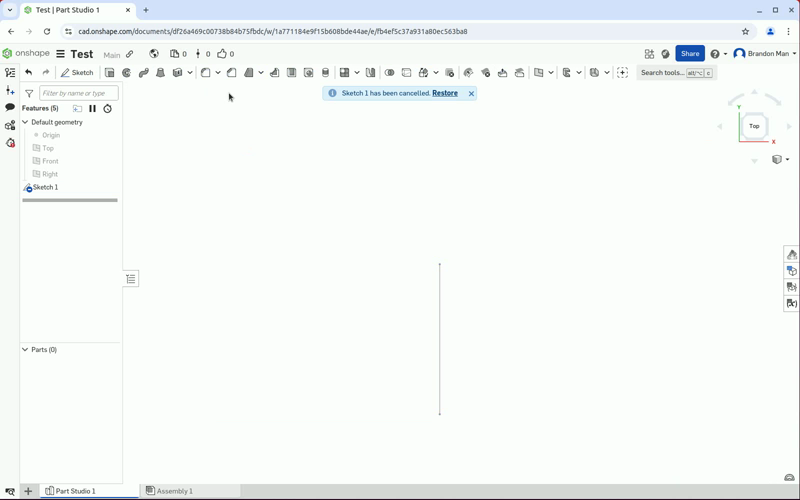
key(shift+s)
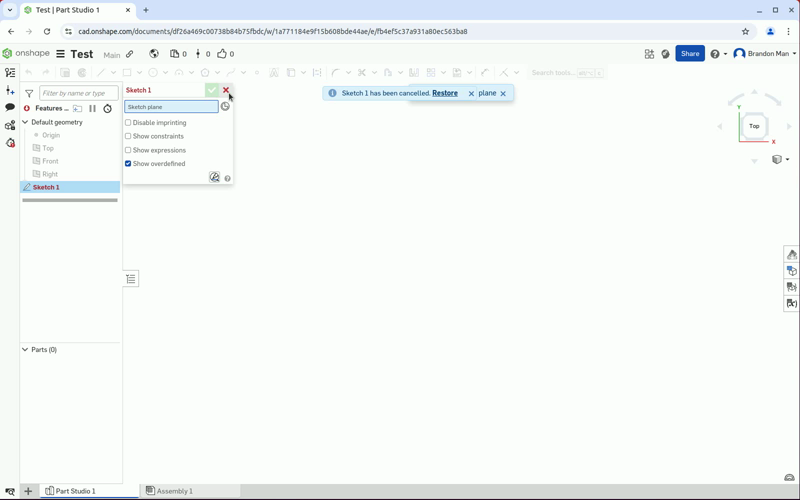
mouse_move(73, 150)
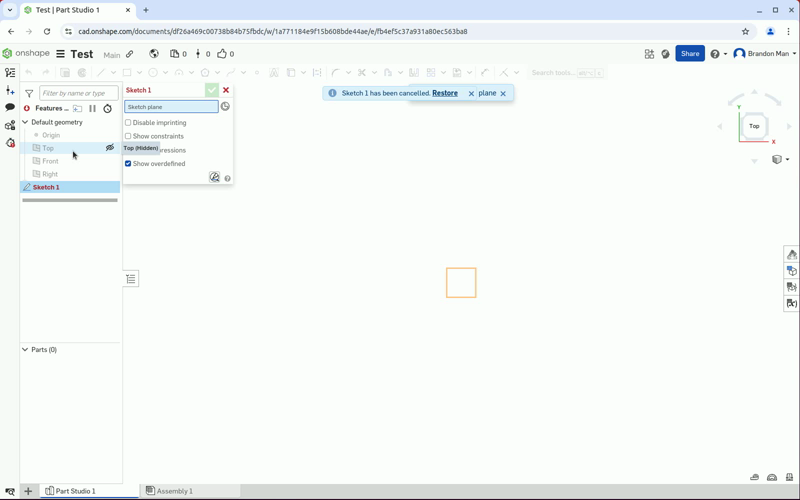
click(73, 150)
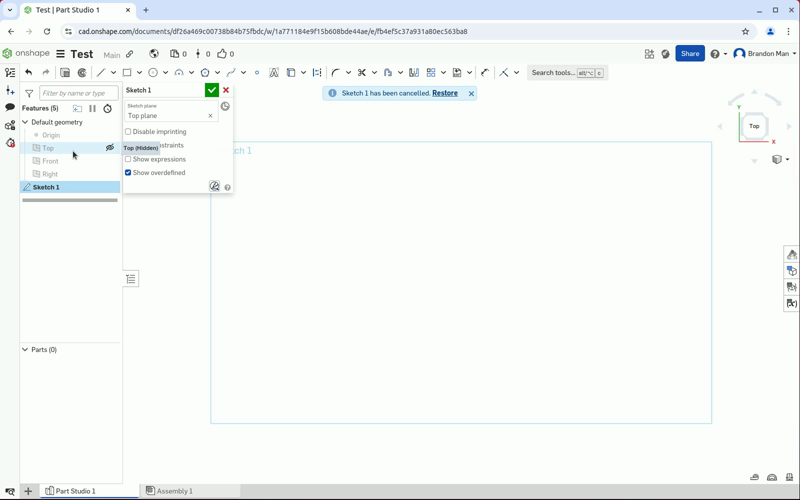
mouse_move(73, 352)
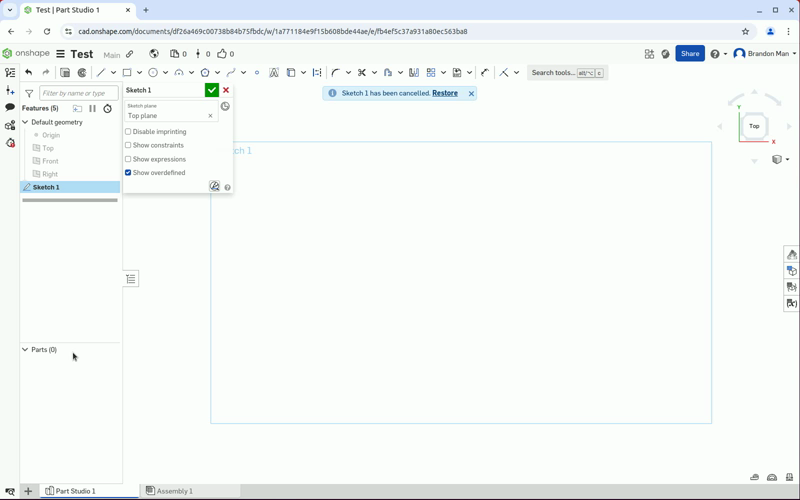
key(y)
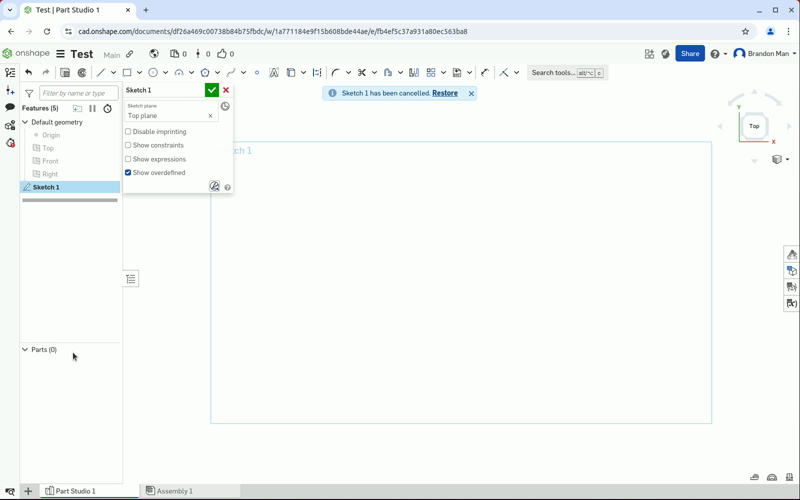
key(l)
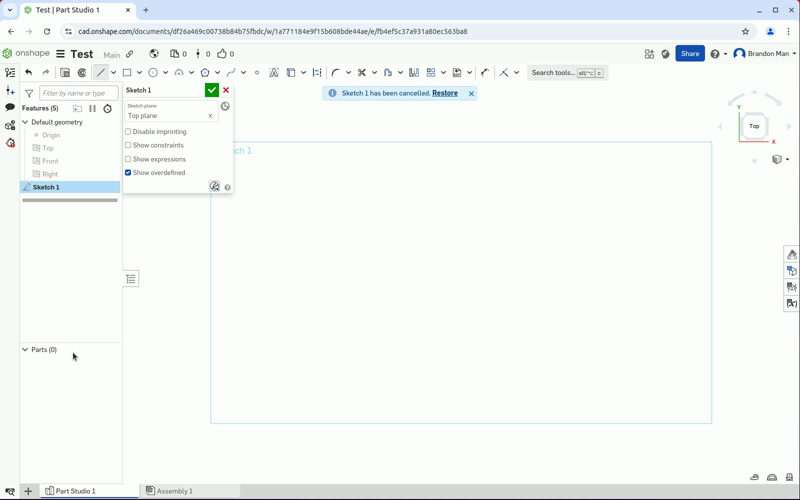
key_down(shift)
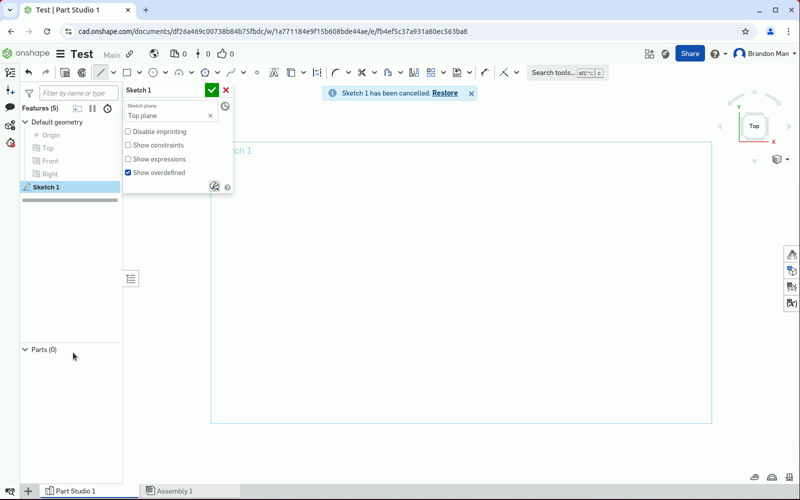
mouse_move(460, 211)
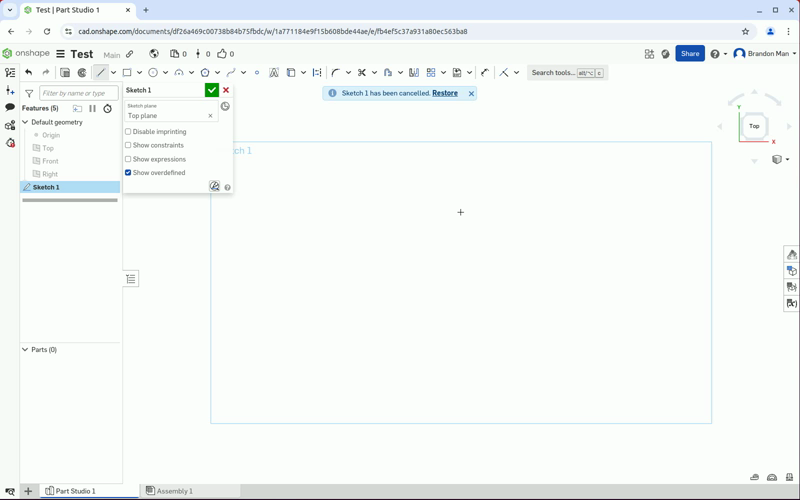
click(460, 211)
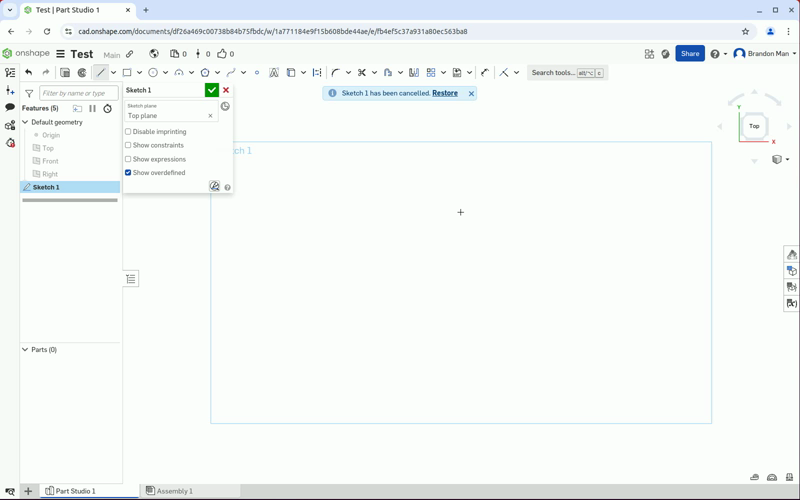
key_up(shift)
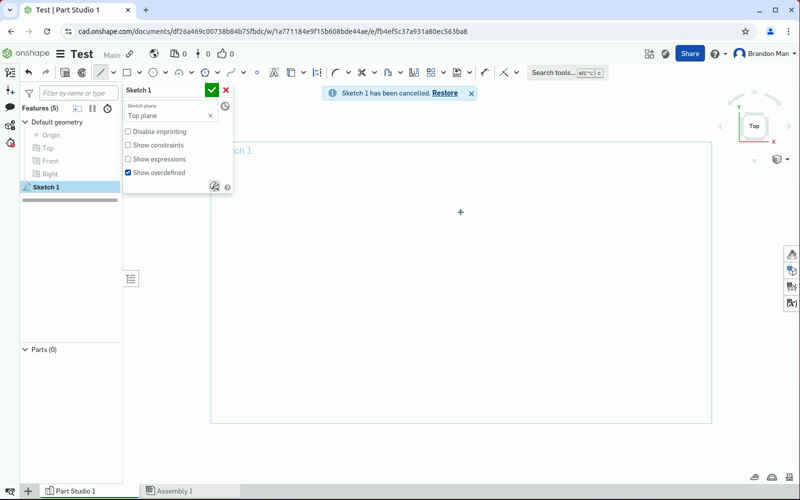
key_down(shift)
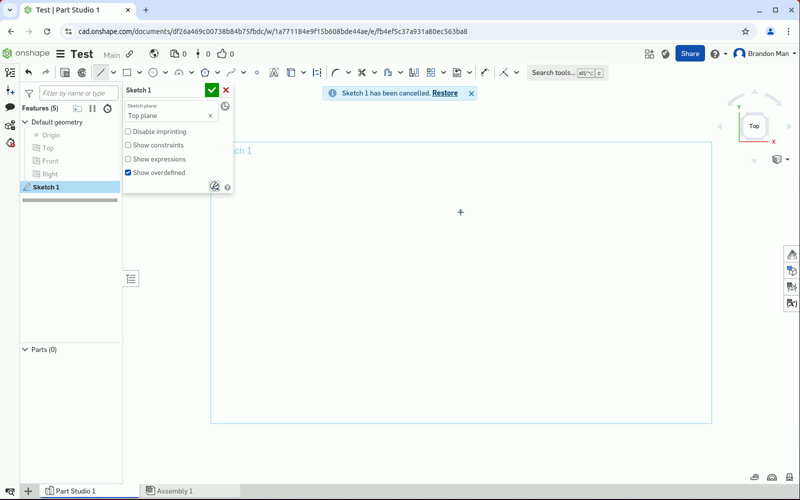
mouse_move(490, 211)
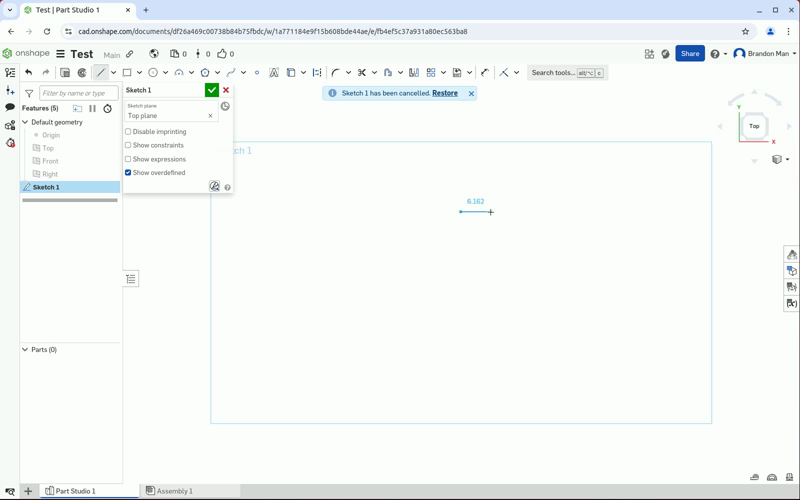
mouse_move(460, 189)
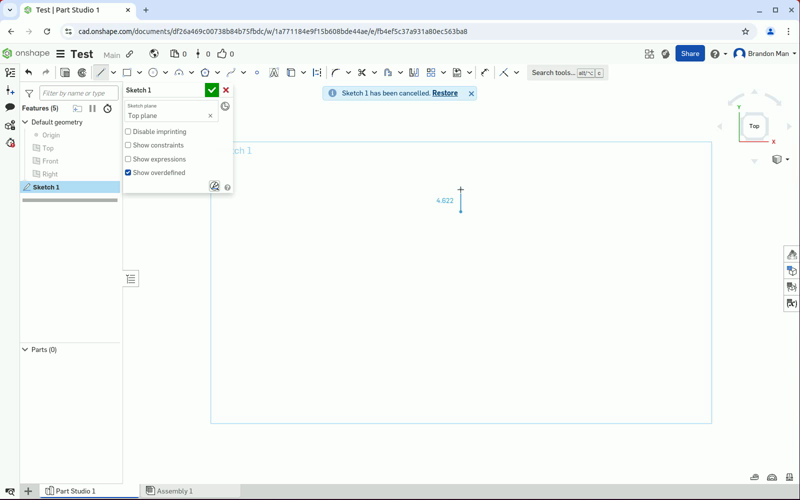
click(460, 189)
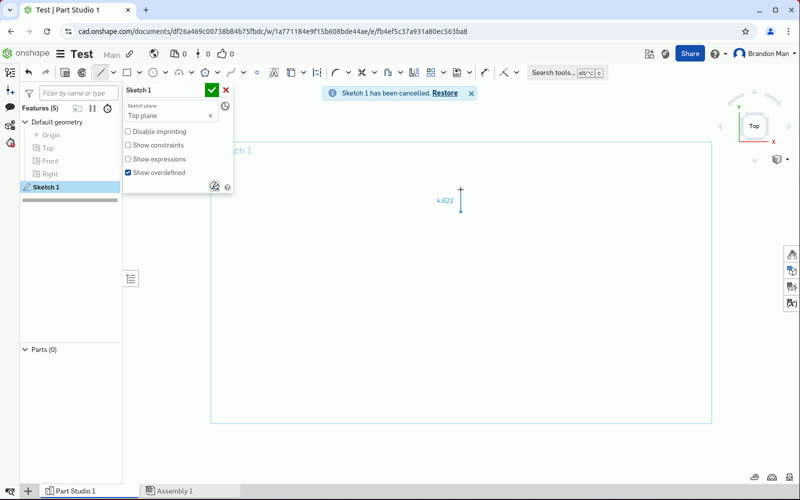
key_up(shift)
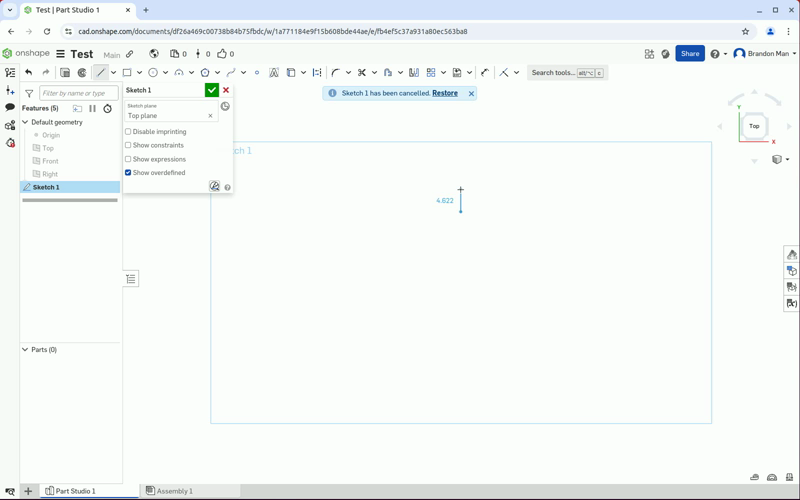
key_down(shift)
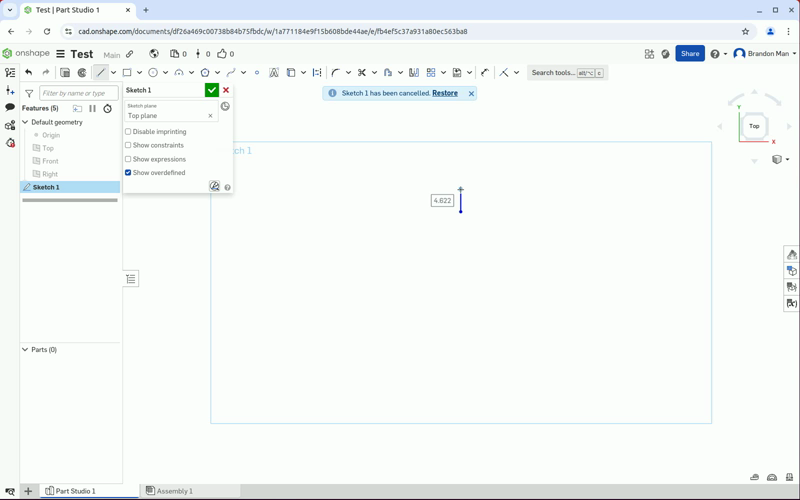
mouse_move(573, 189)
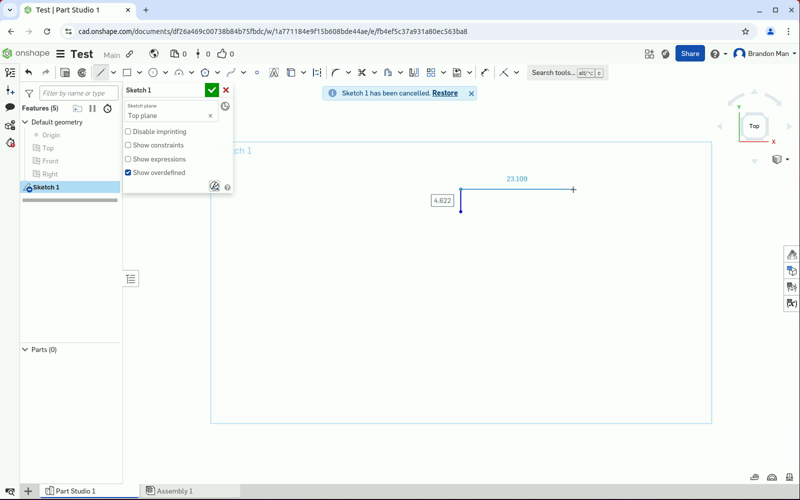
click(573, 189)
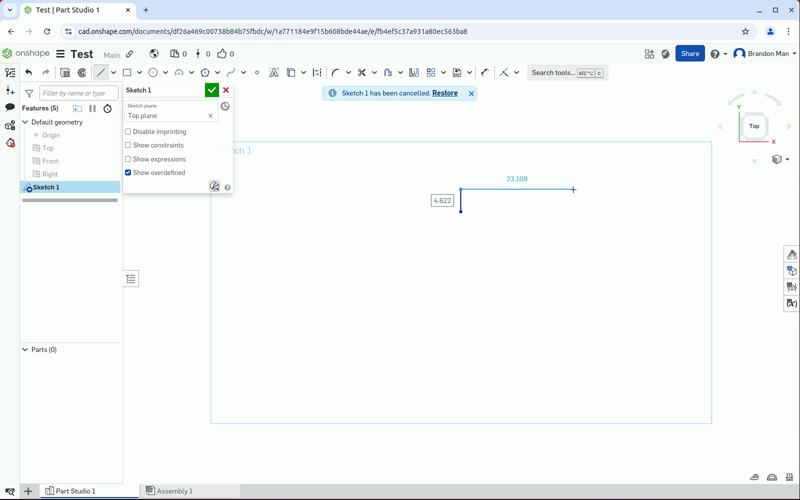
key_up(shift)
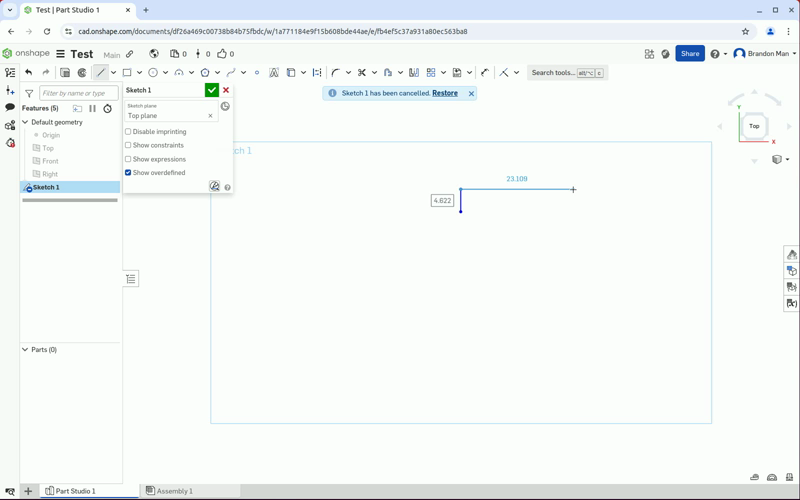
key_down(shift)
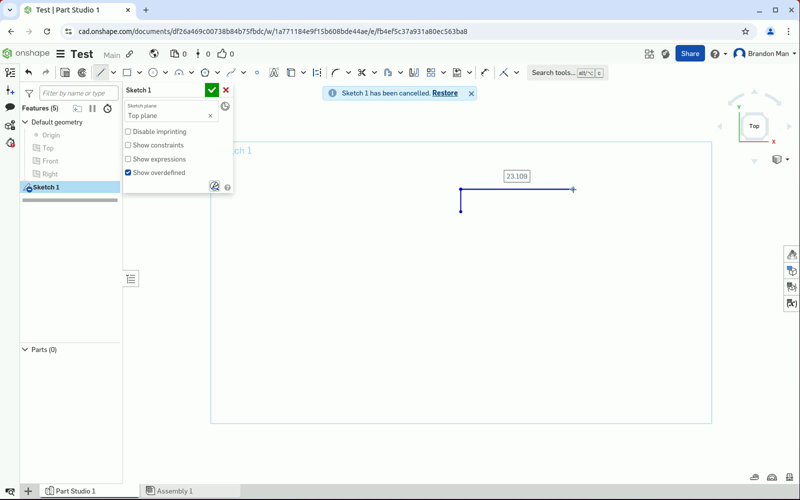
mouse_move(589, 189)
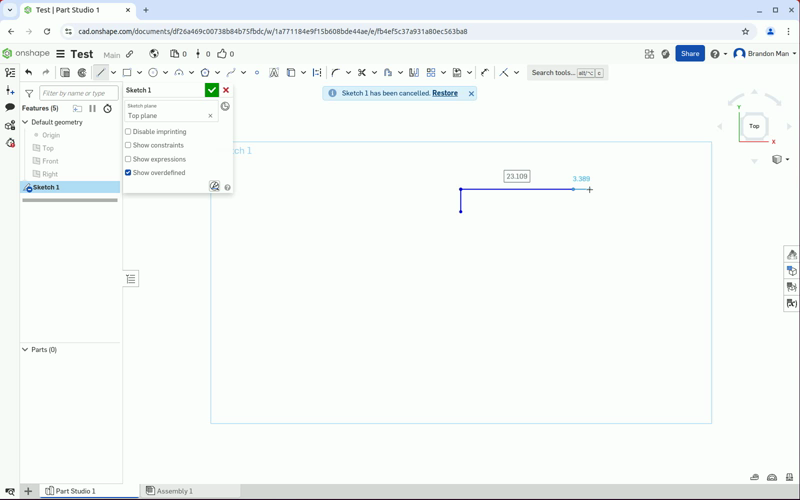
mouse_move(573, 211)
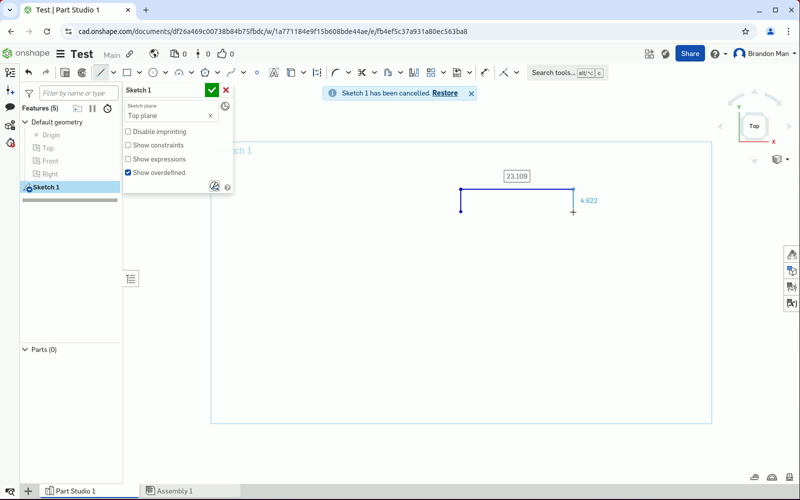
click(573, 211)
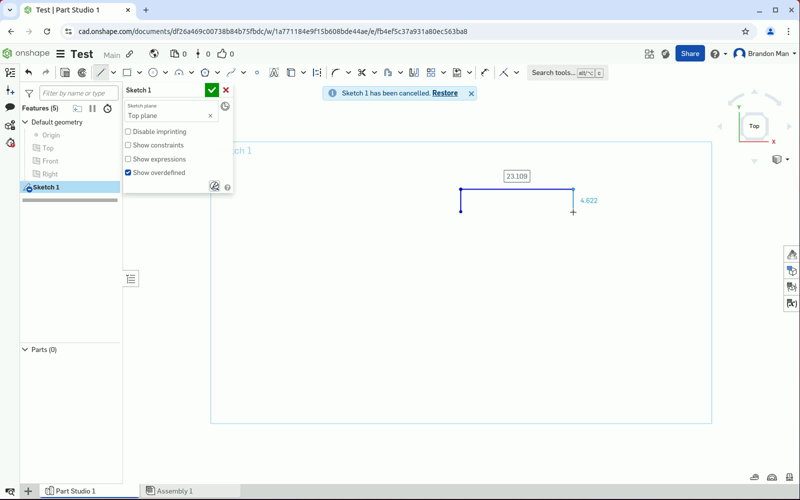
key_up(shift)
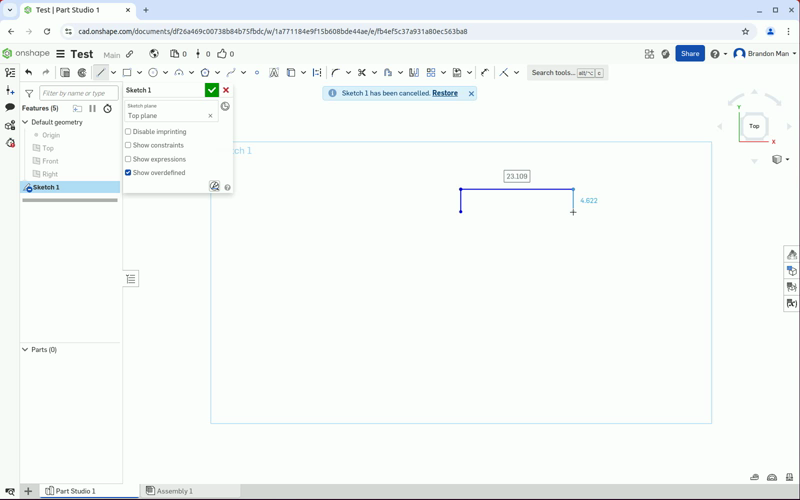
key_down(shift)
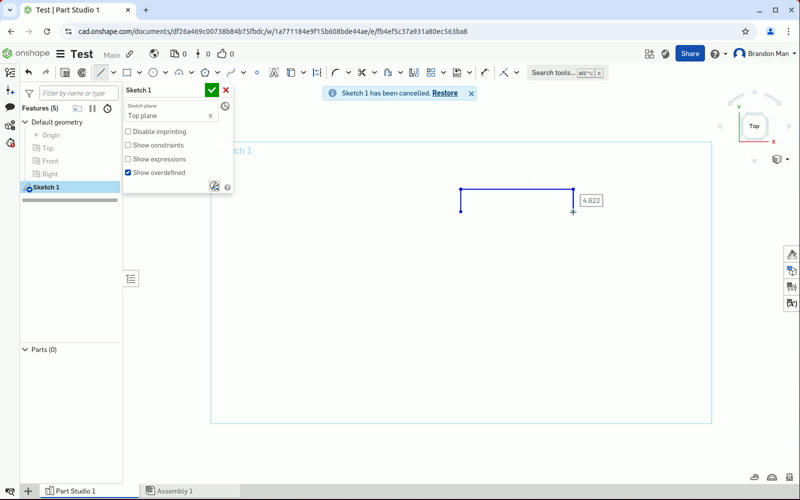
mouse_move(483, 211)
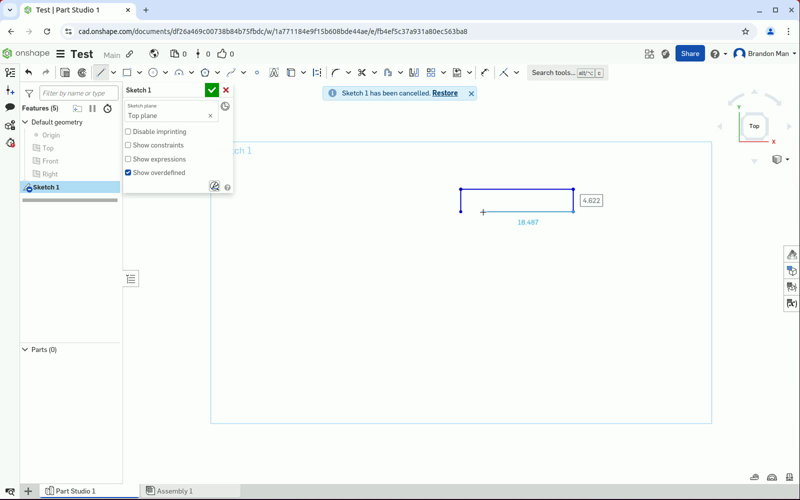
click(483, 211)
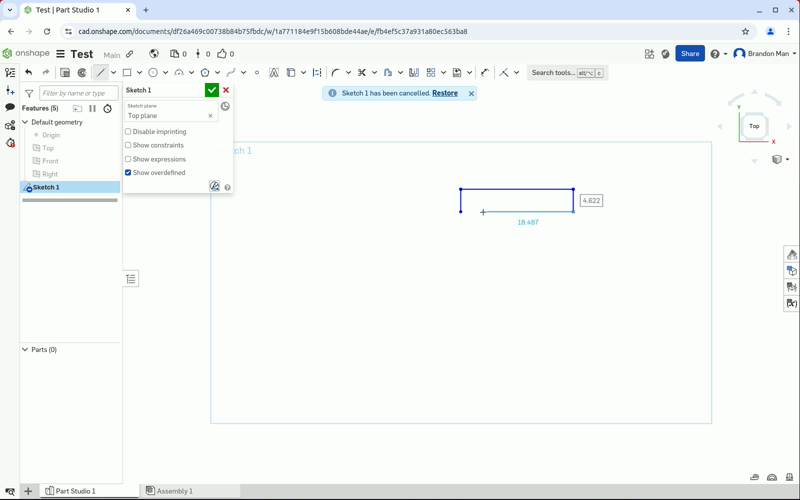
key_up(shift)
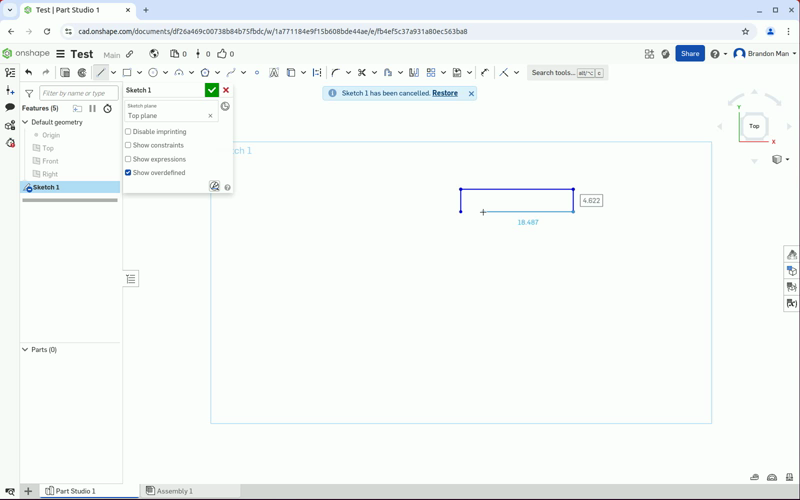
key_down(shift)
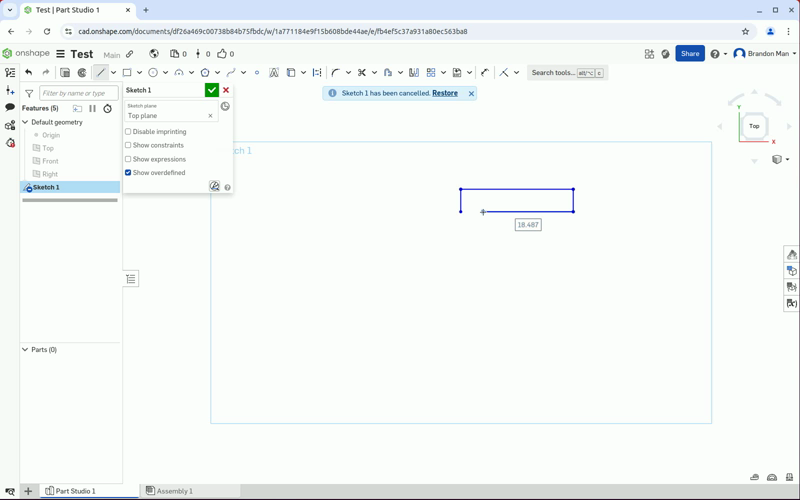
mouse_move(513, 211)
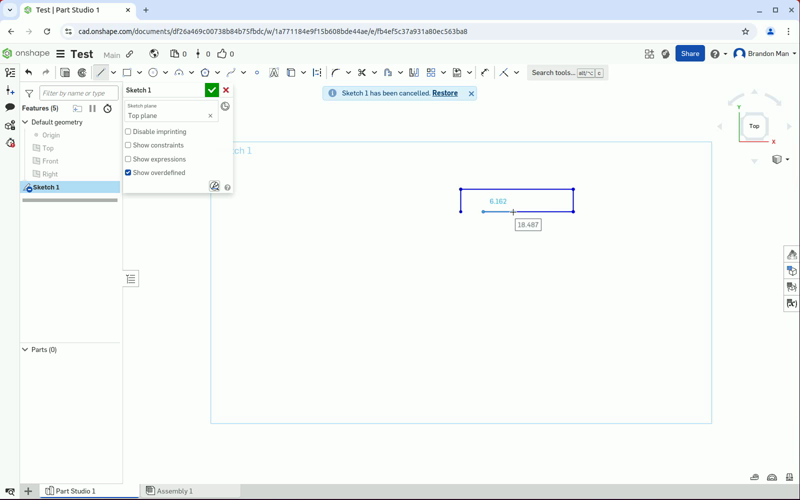
mouse_move(460, 211)
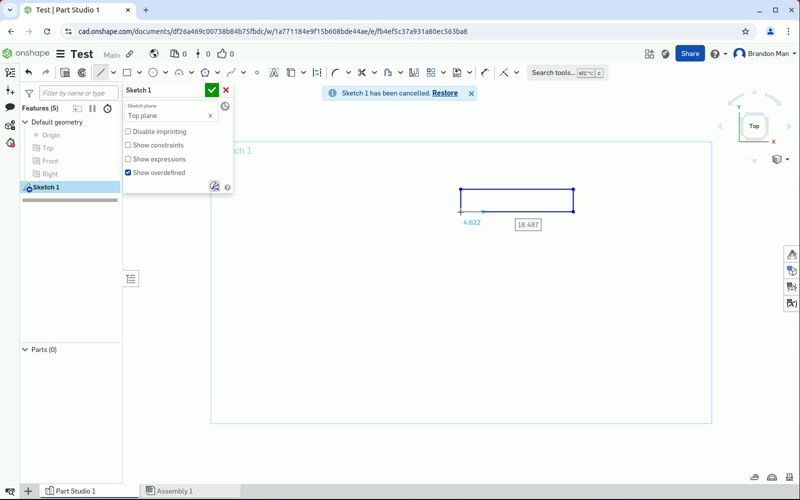
click(460, 211)
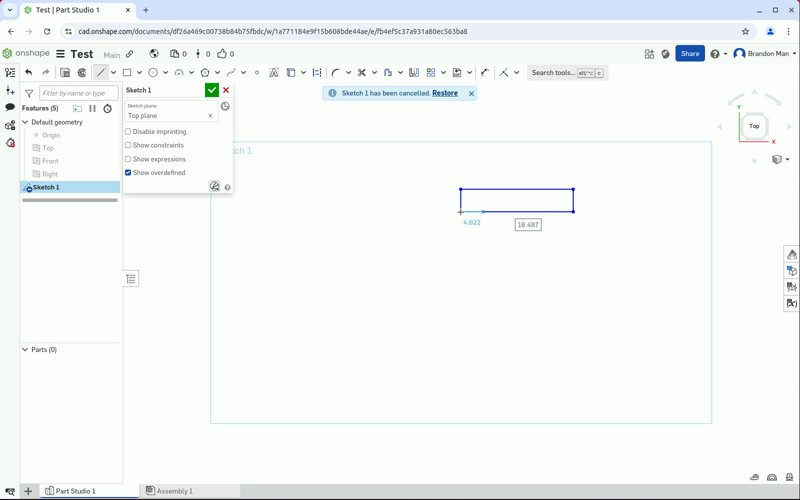
key_up(shift)
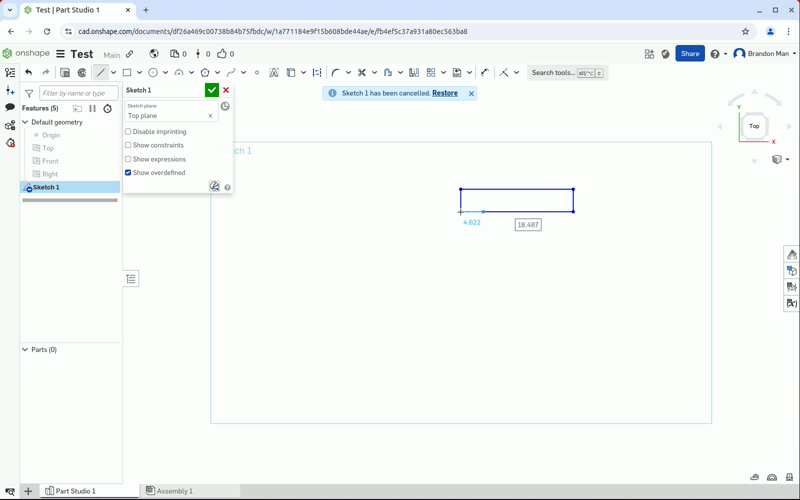
key(esc)
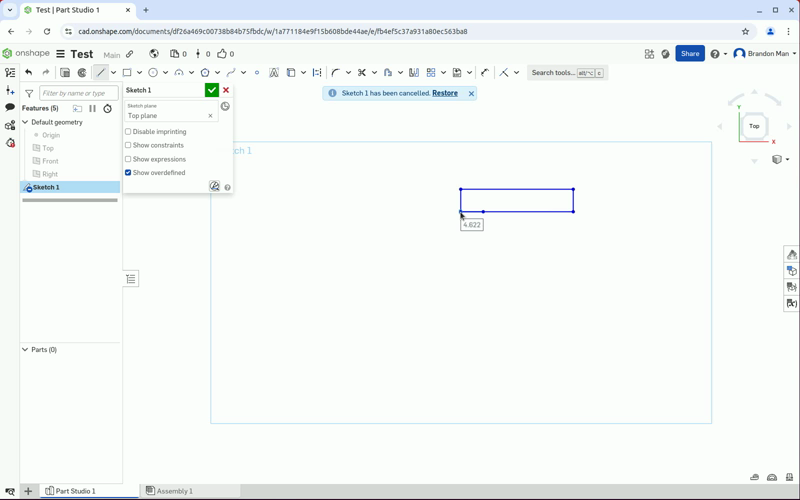
mouse_move(551, 206)
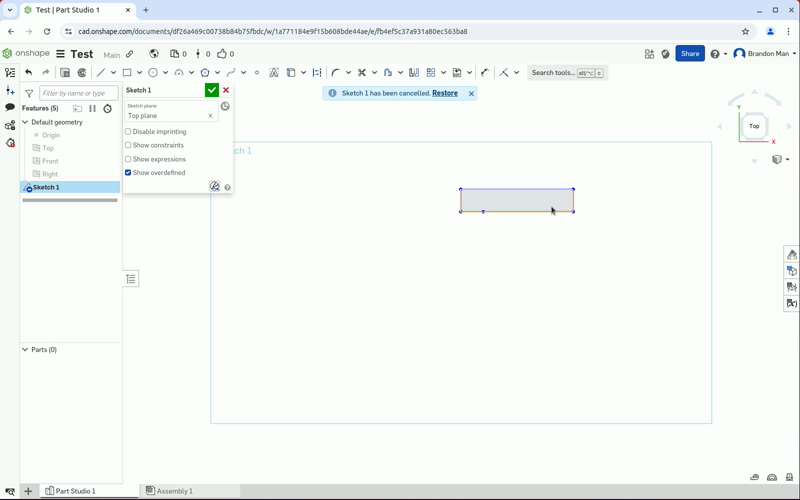
click(551, 206)
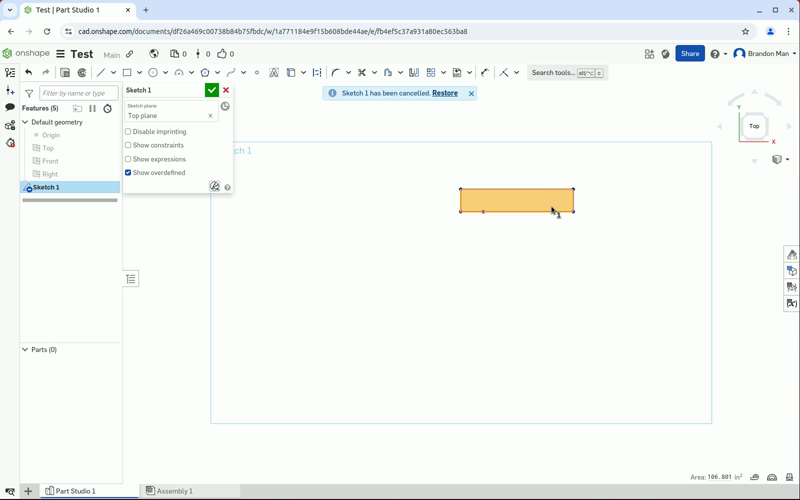
mouse_move(73, 352)
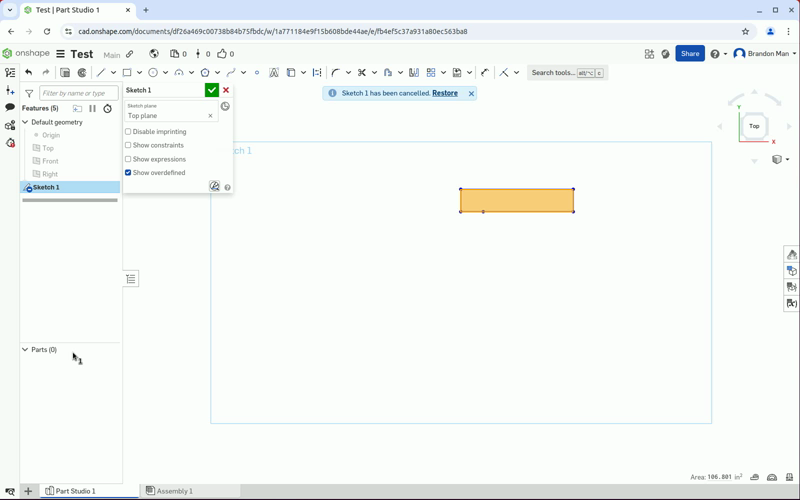
key(shift+y)
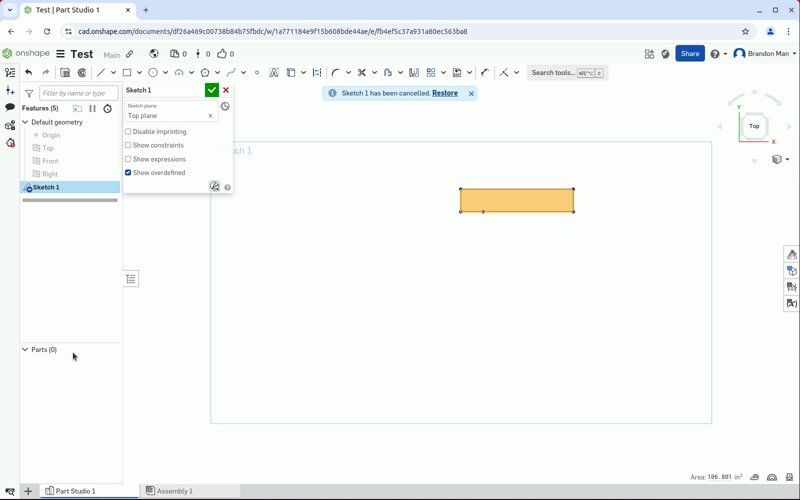
key(shift+e)
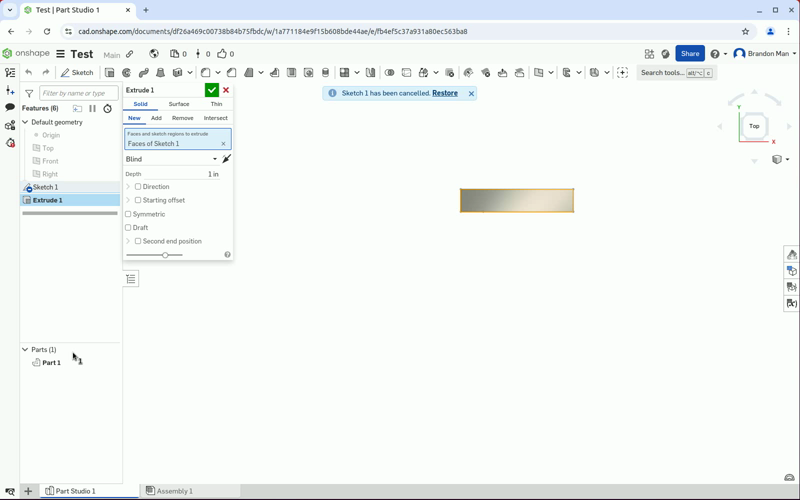
mouse_move(143, 106)
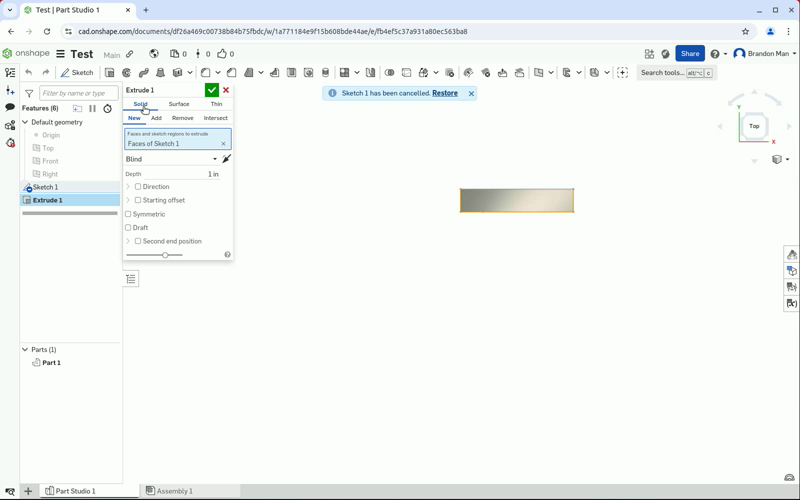
click(143, 106)
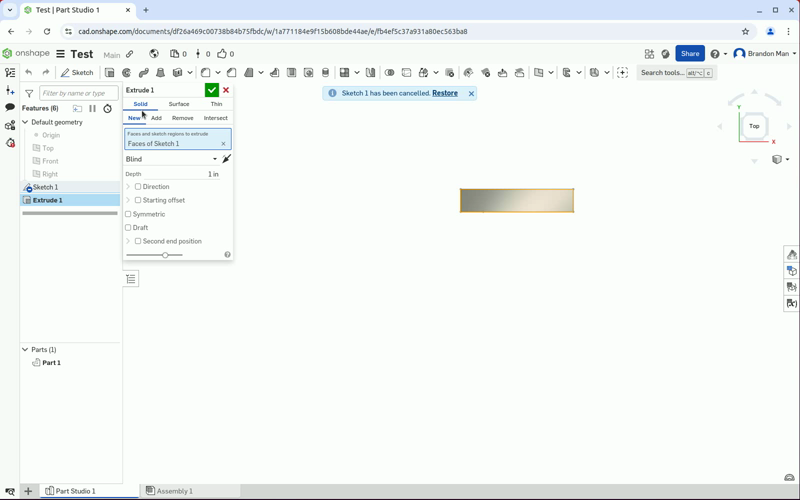
mouse_move(137, 120)
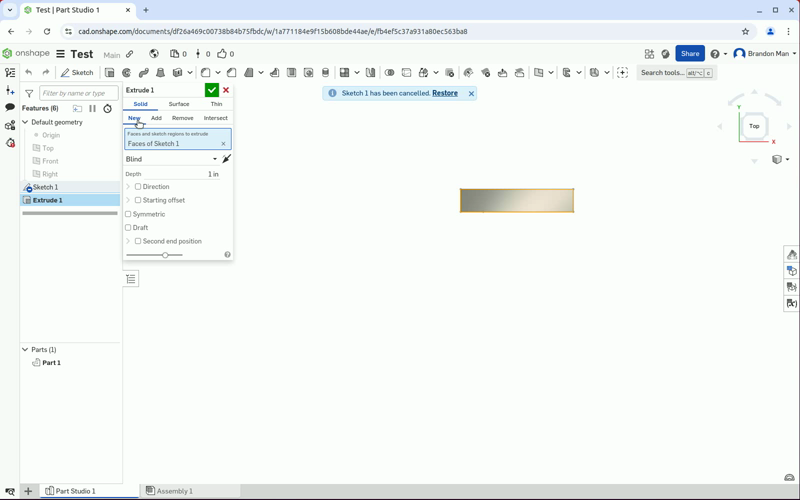
click(137, 120)
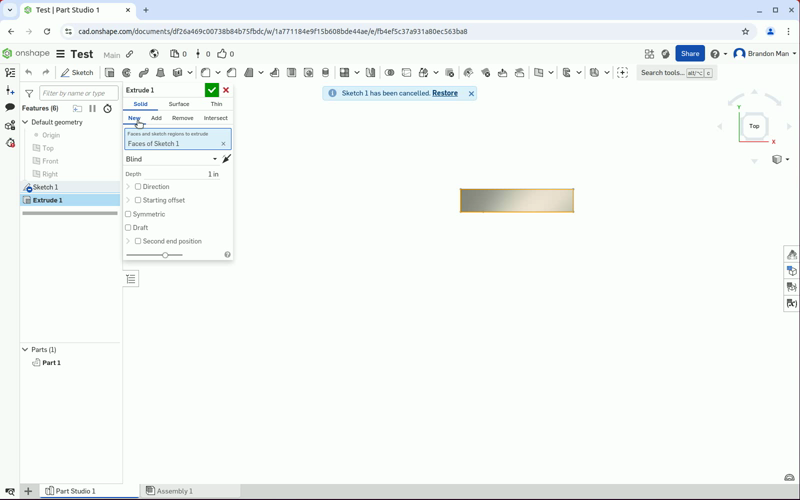
key(tab, 4)
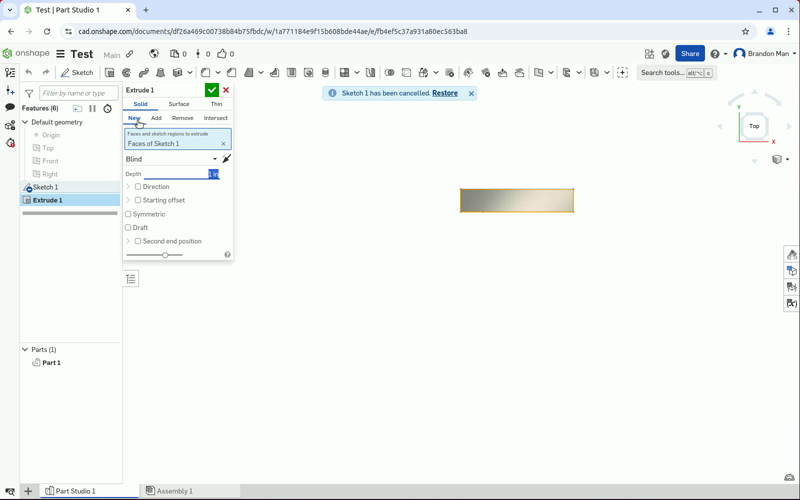
text(12.998)
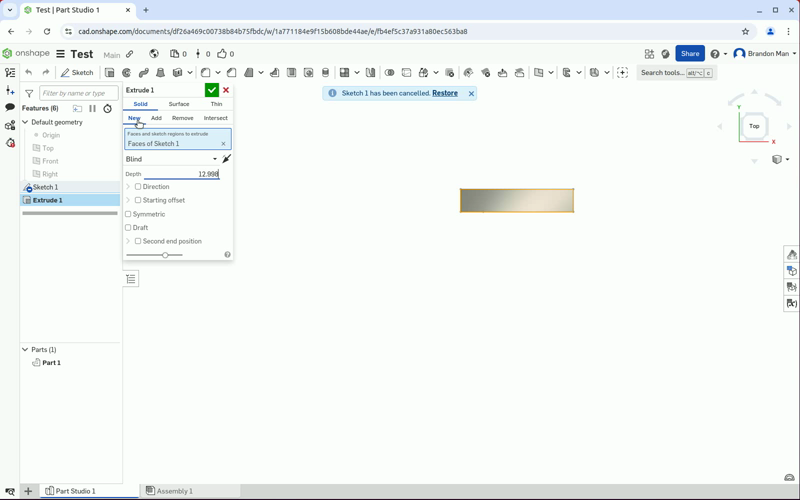
key(enter)
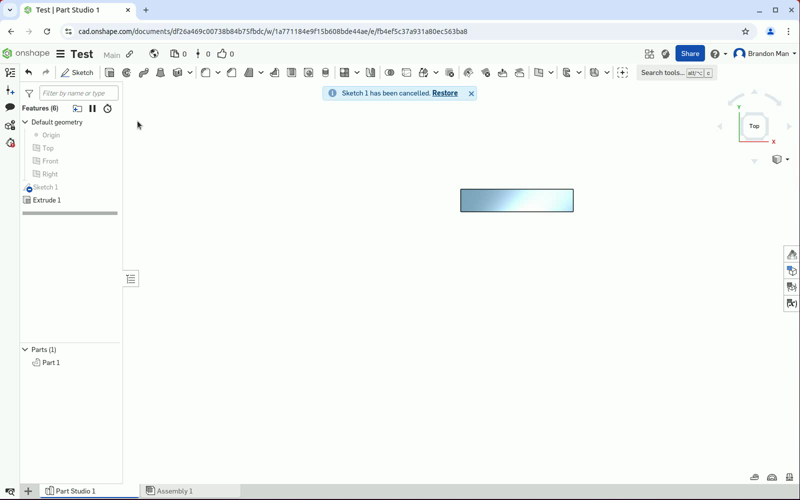
key(shift+h)
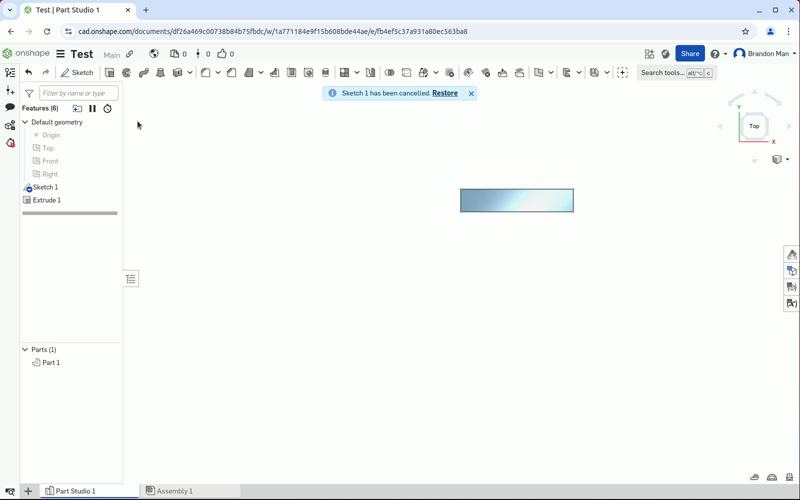
key(shift+h)
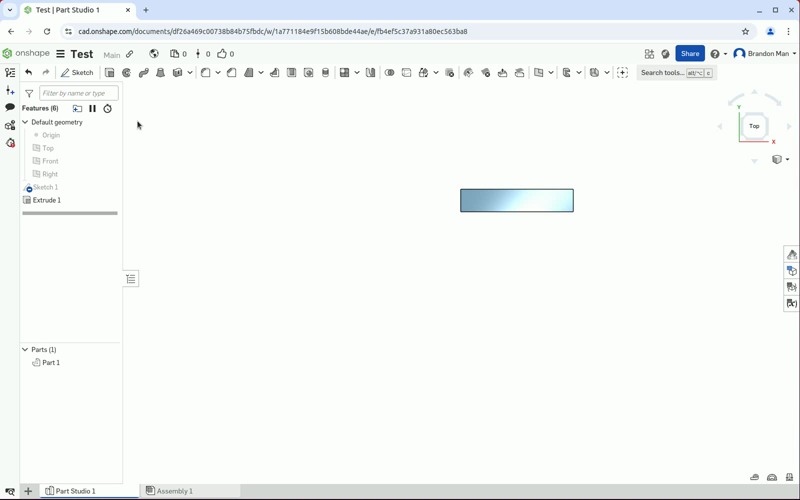
mouse_move(73, 189)
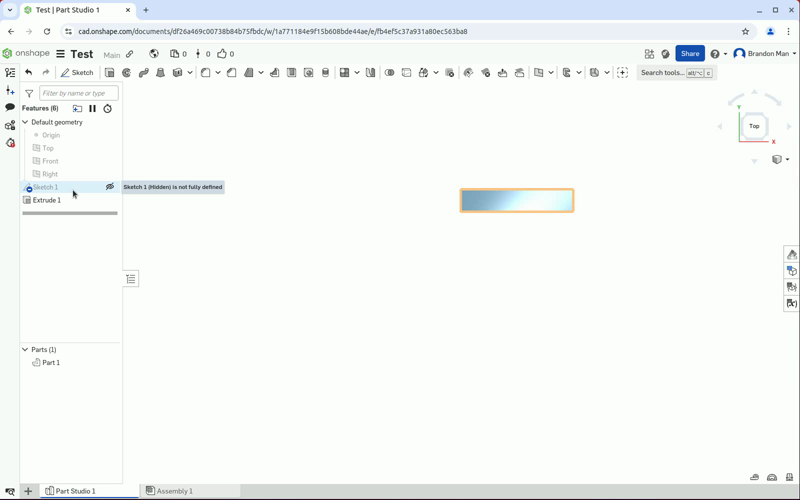
click(73, 189)
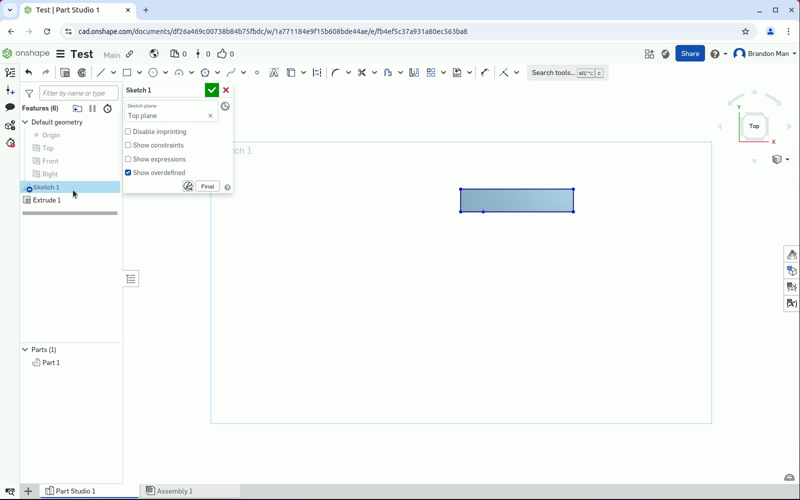
mouse_move(229, 92)
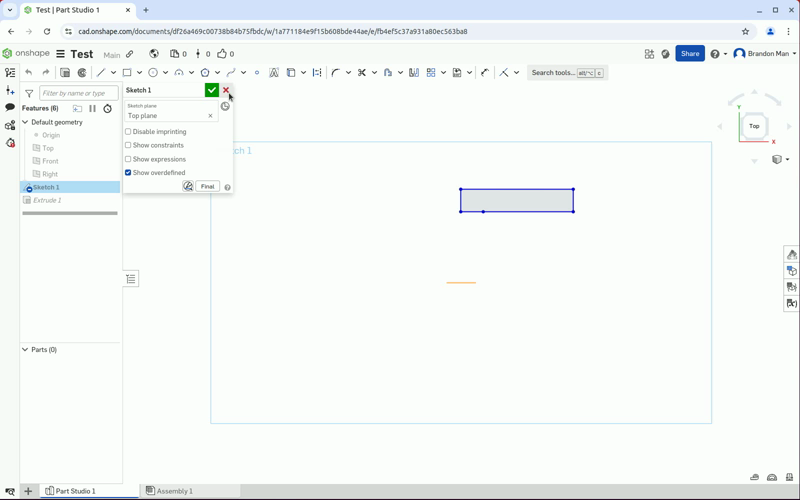
click(229, 92)
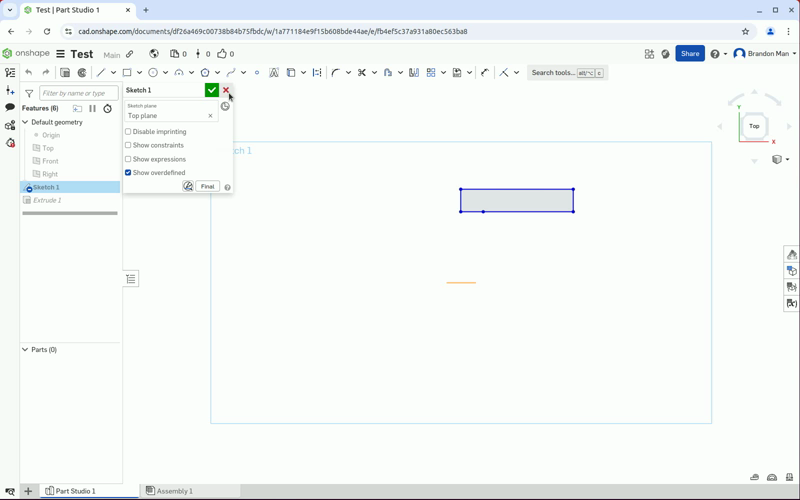
key(shift+s)
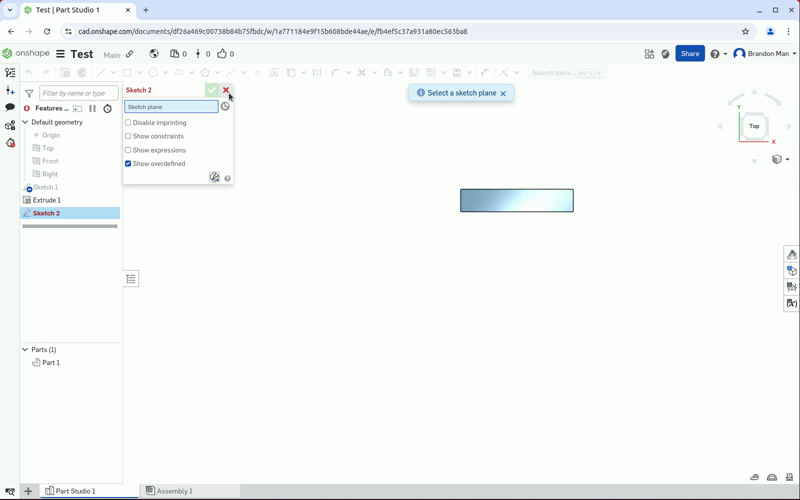
mouse_move(73, 150)
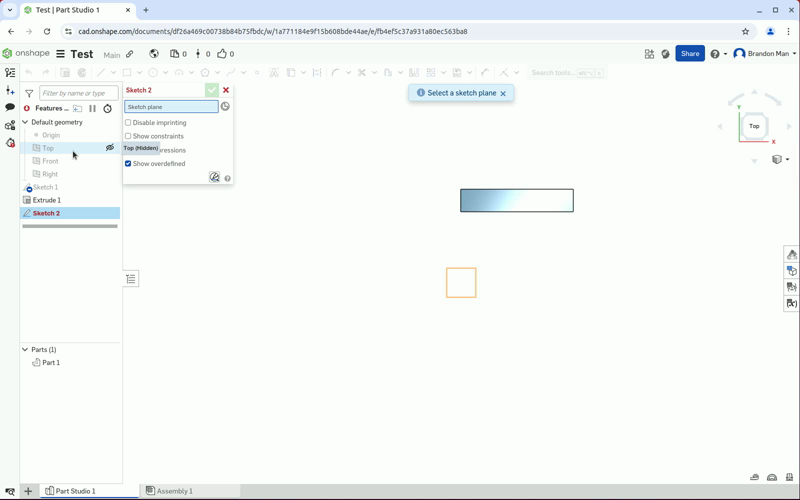
click(73, 150)
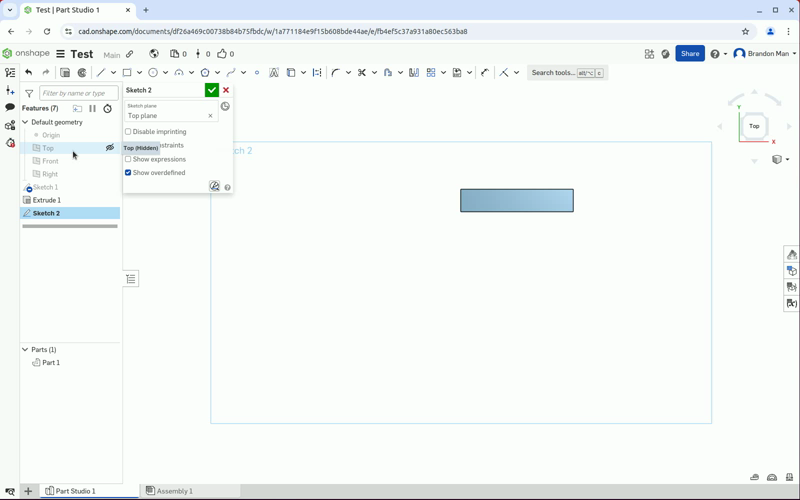
mouse_move(73, 352)
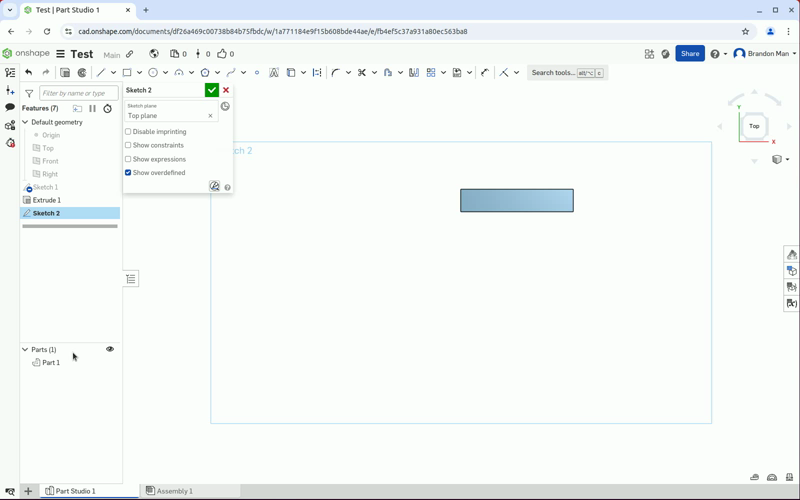
key(y)
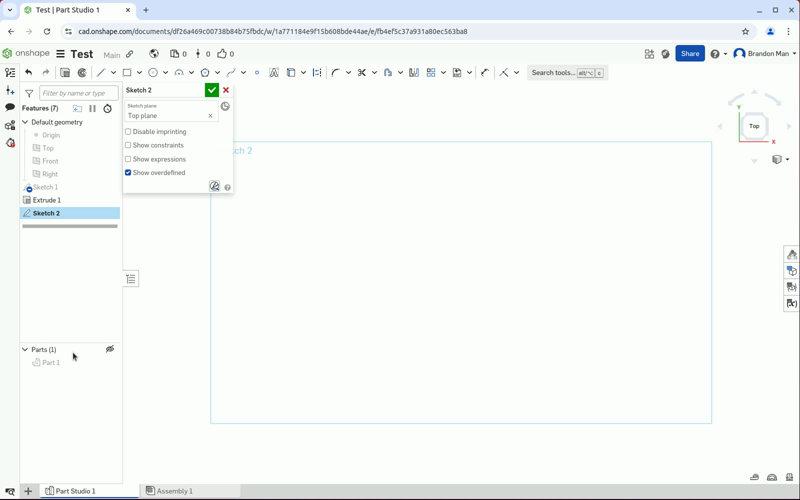
key(l)
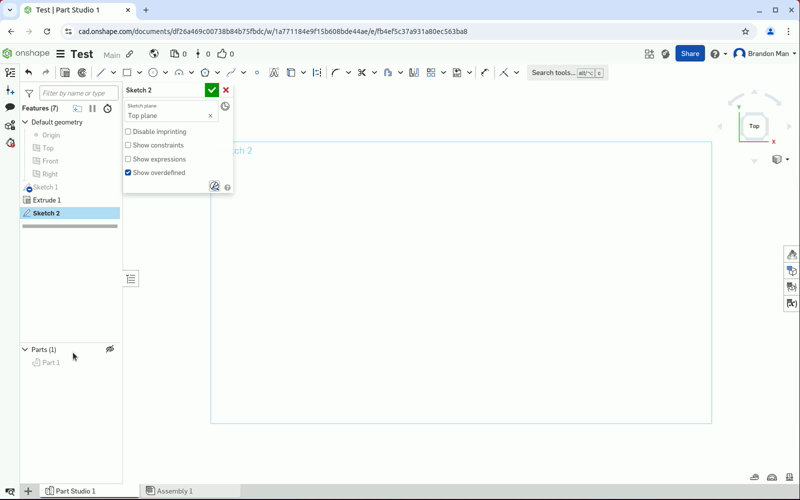
key_down(shift)
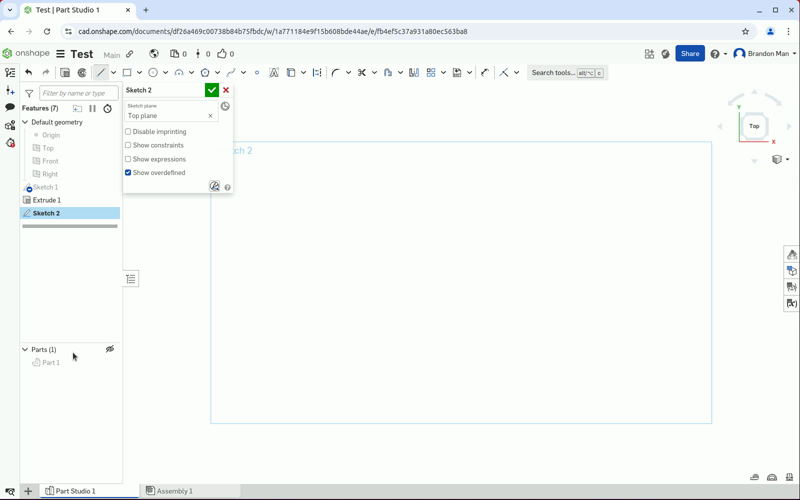
mouse_move(460, 282)
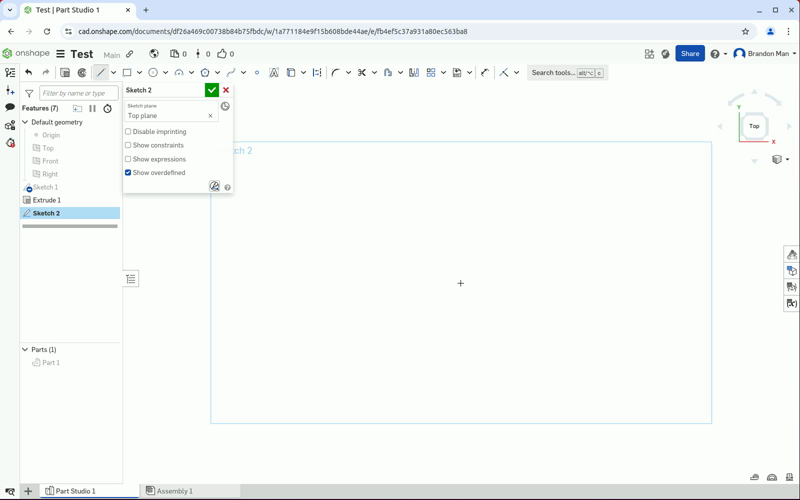
click(460, 282)
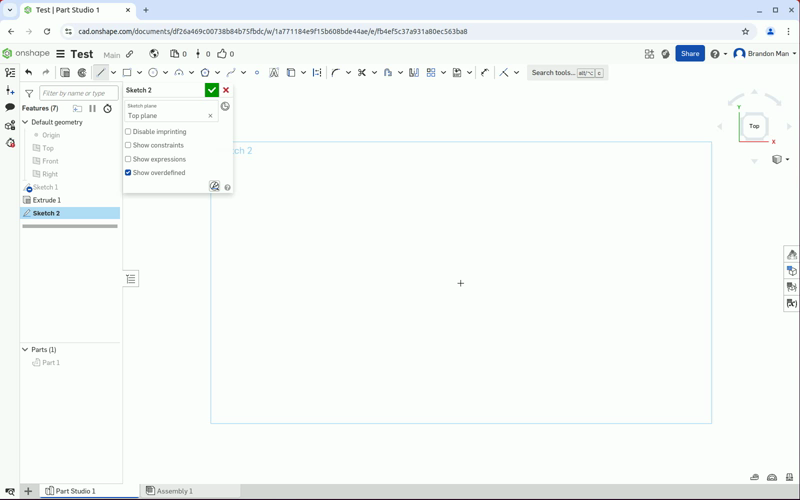
key_up(shift)
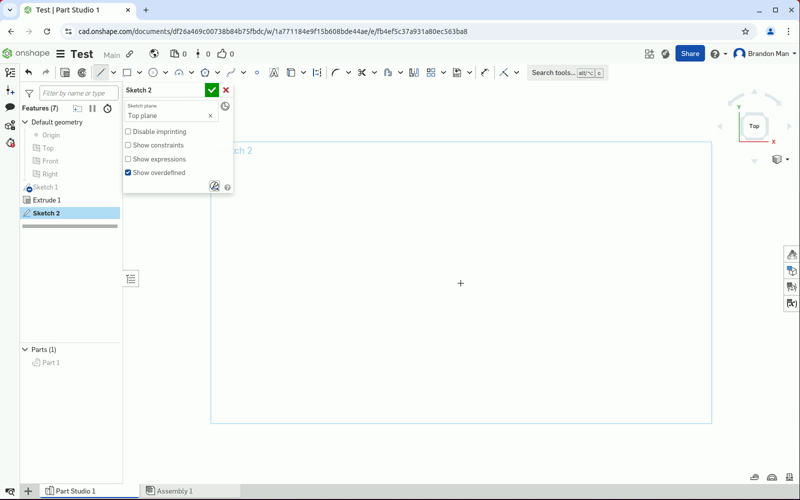
key_down(shift)
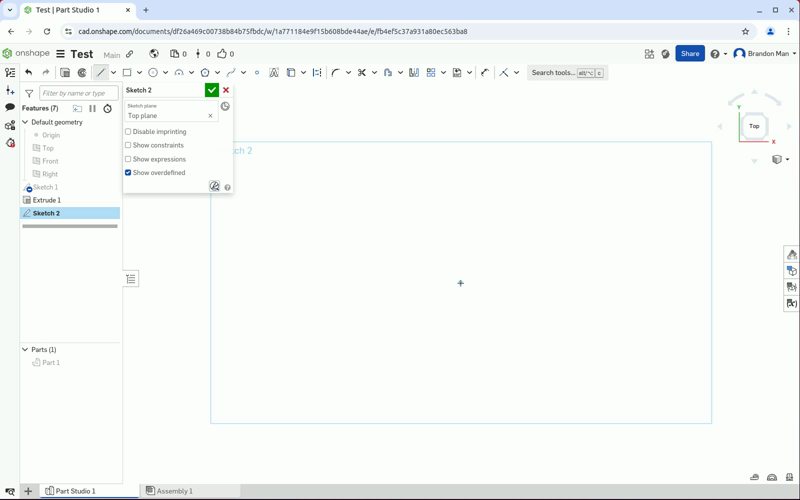
mouse_move(490, 282)
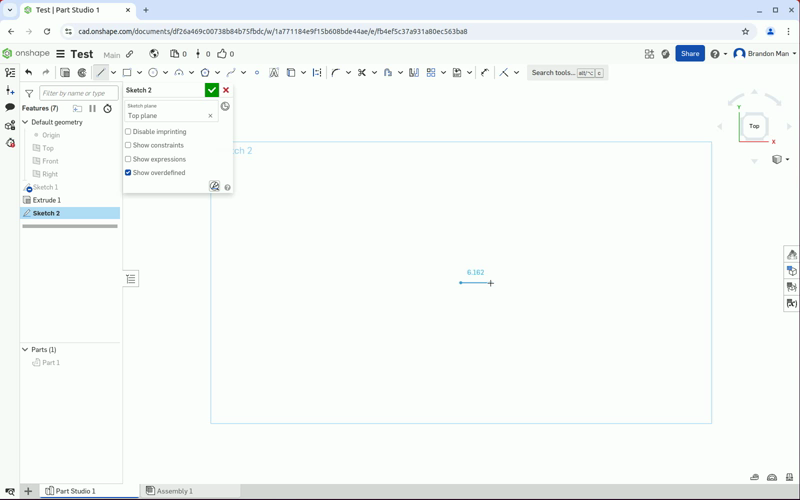
mouse_move(483, 282)
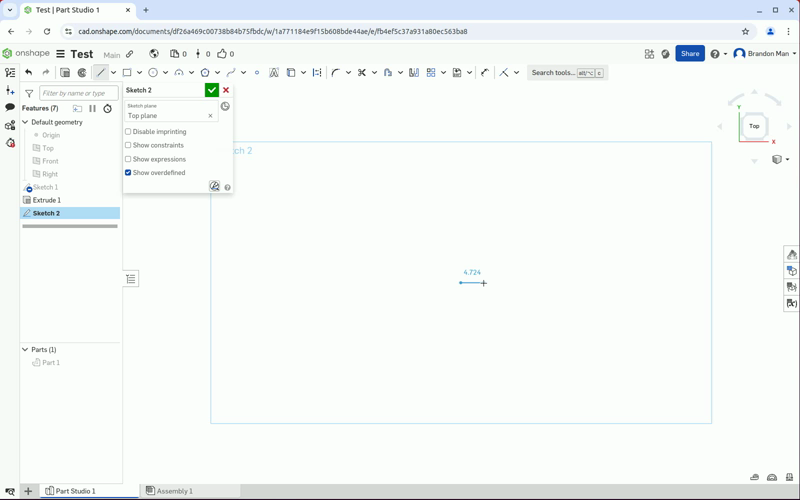
click(483, 282)
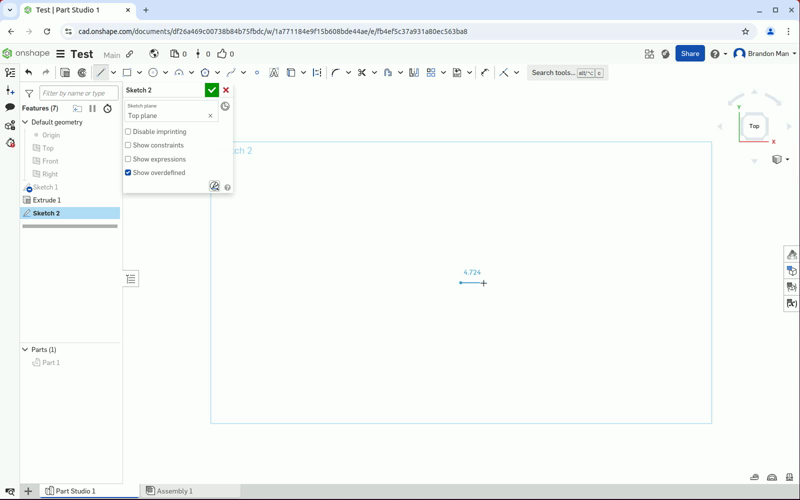
key_up(shift)
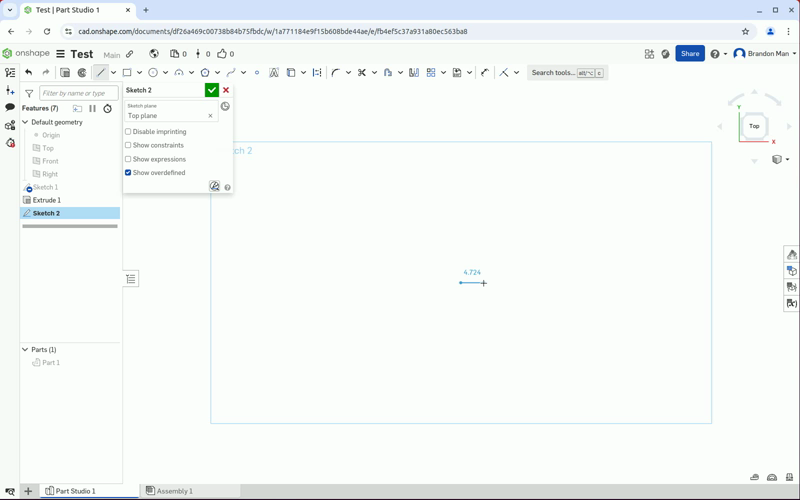
key_down(shift)
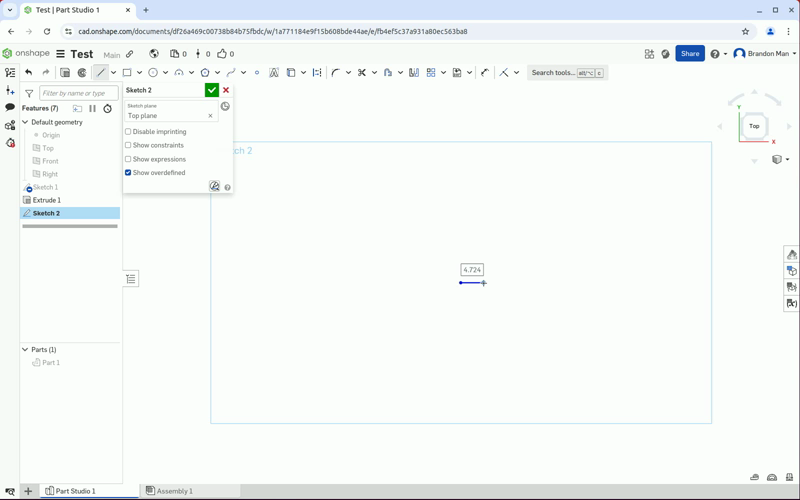
mouse_move(483, 210)
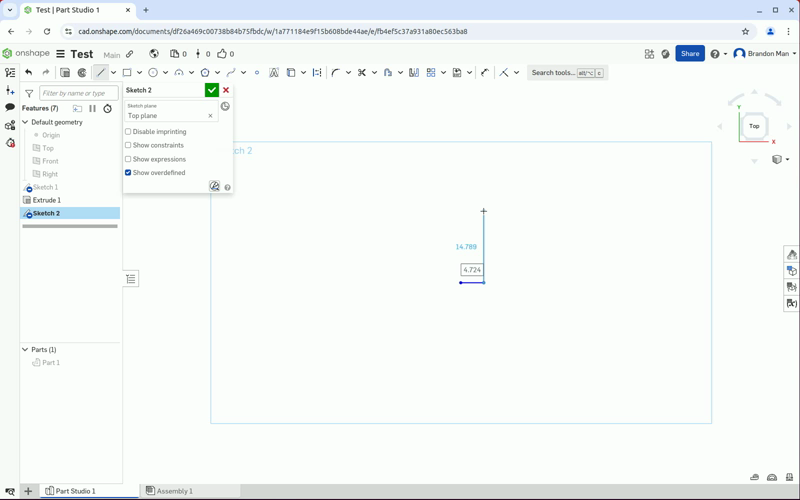
click(483, 210)
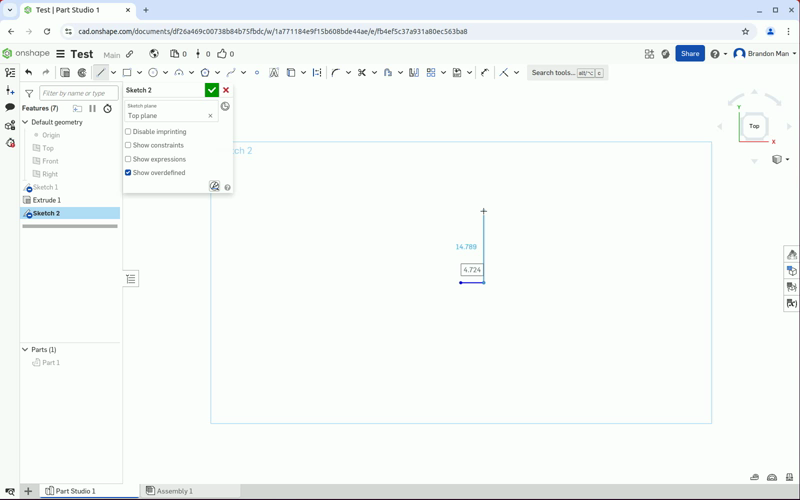
key_up(shift)
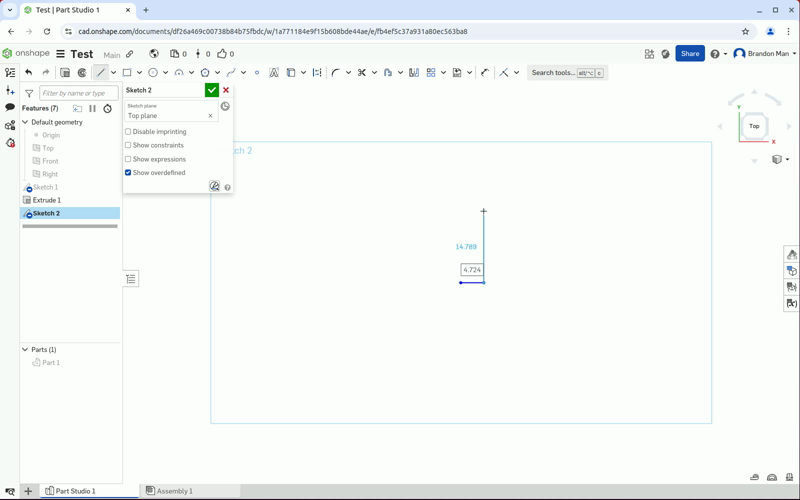
key_down(shift)
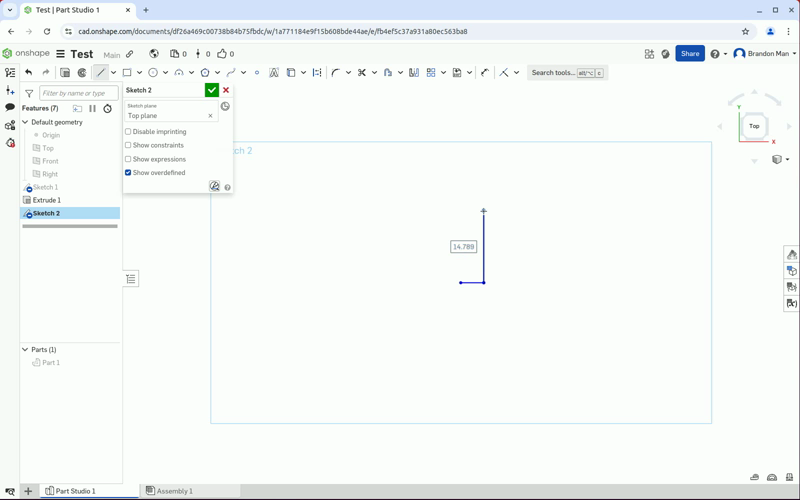
mouse_move(513, 210)
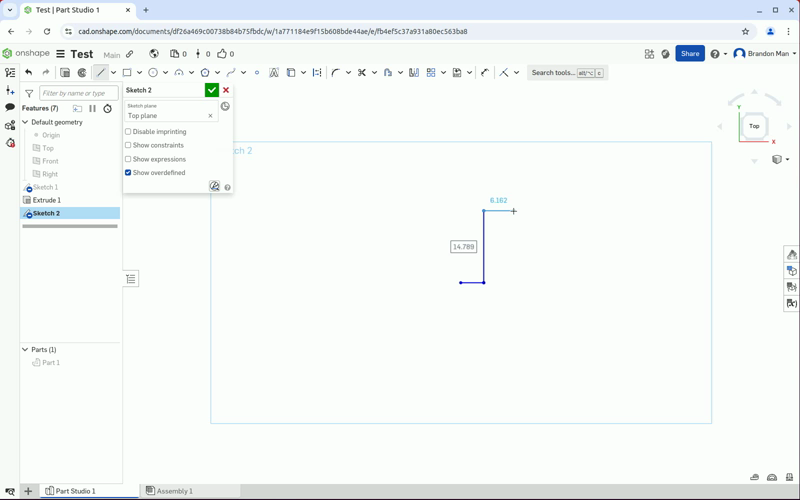
mouse_move(460, 210)
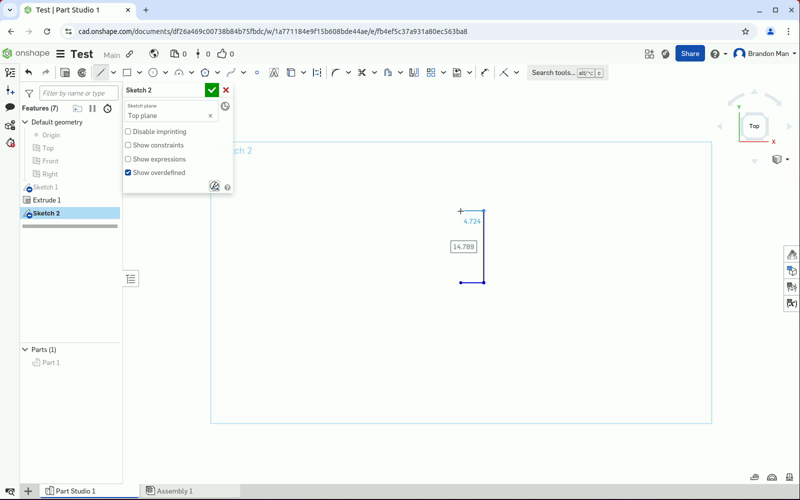
click(460, 210)
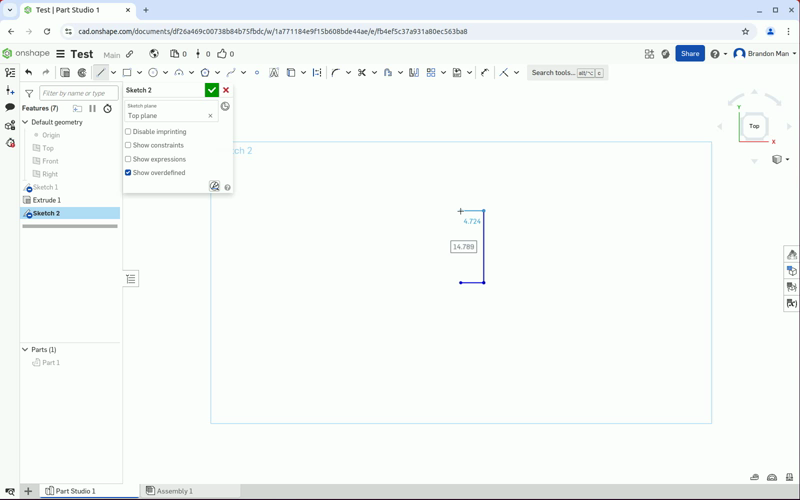
key_up(shift)
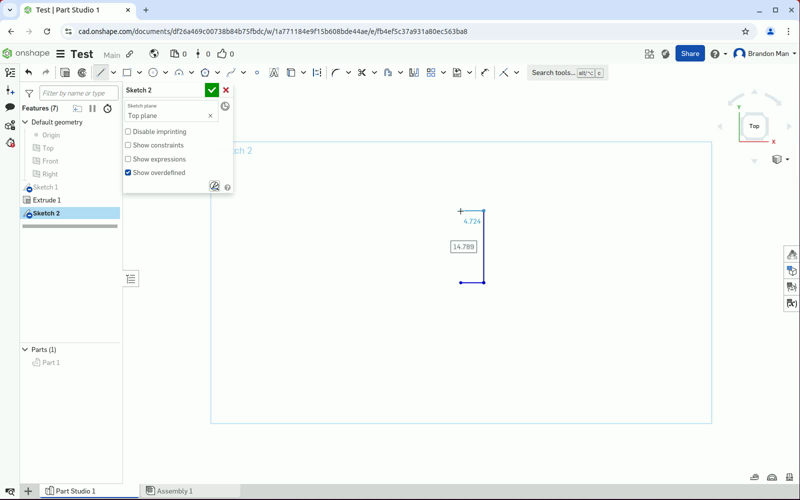
key_down(shift)
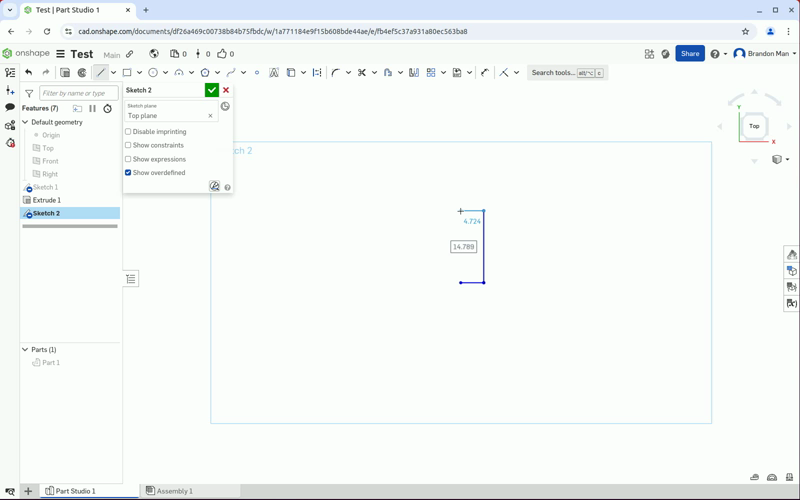
mouse_move(460, 282)
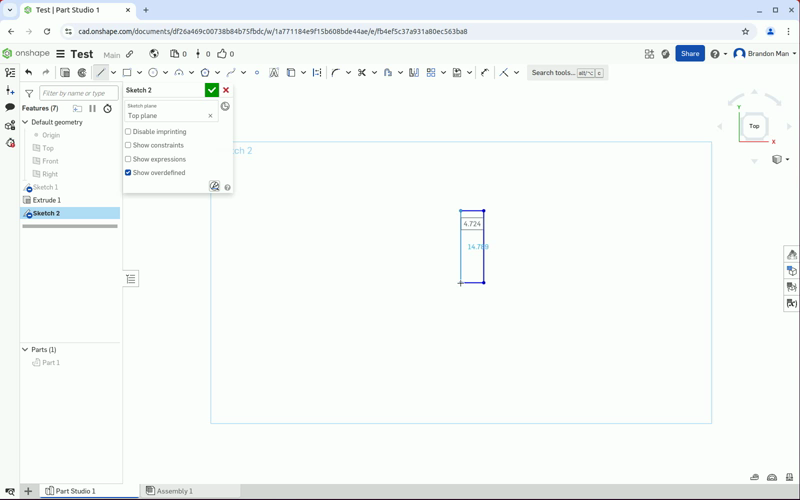
key_up(shift)
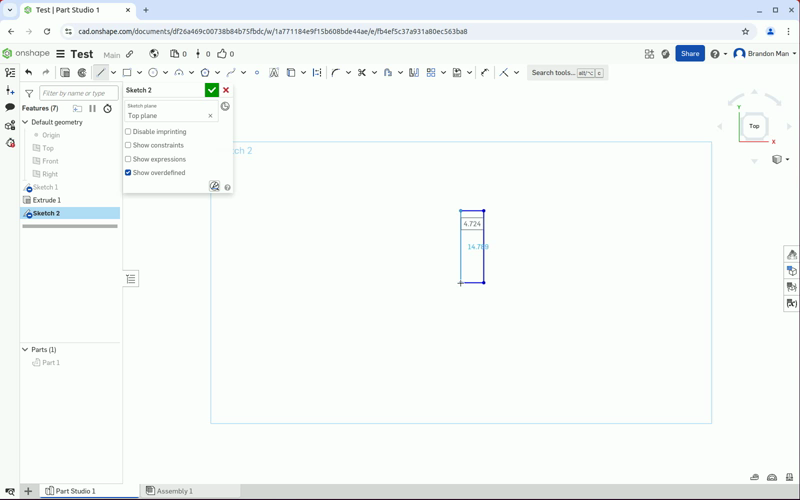
click(460, 282)
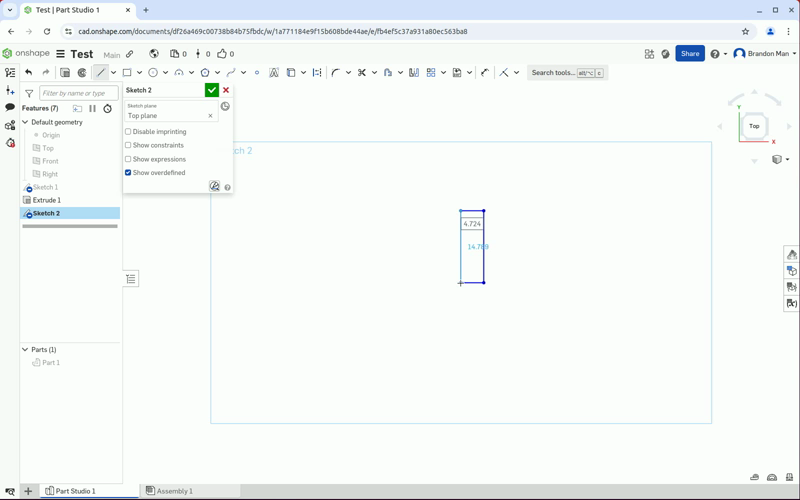
key(esc)
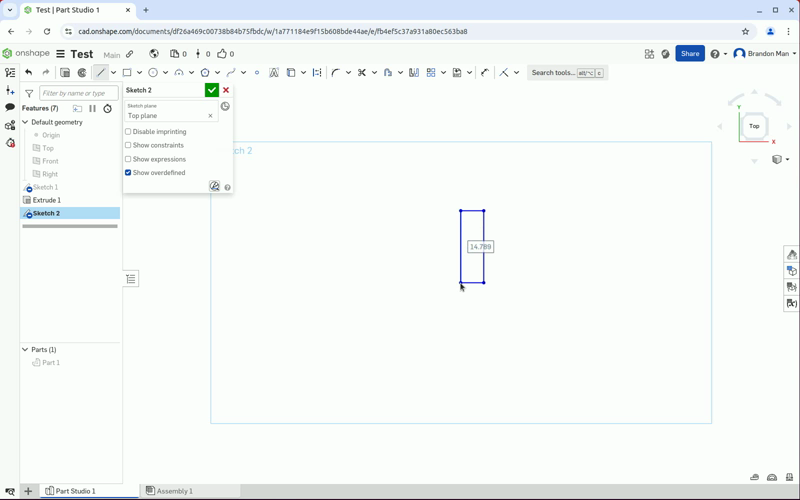
mouse_move(475, 225)
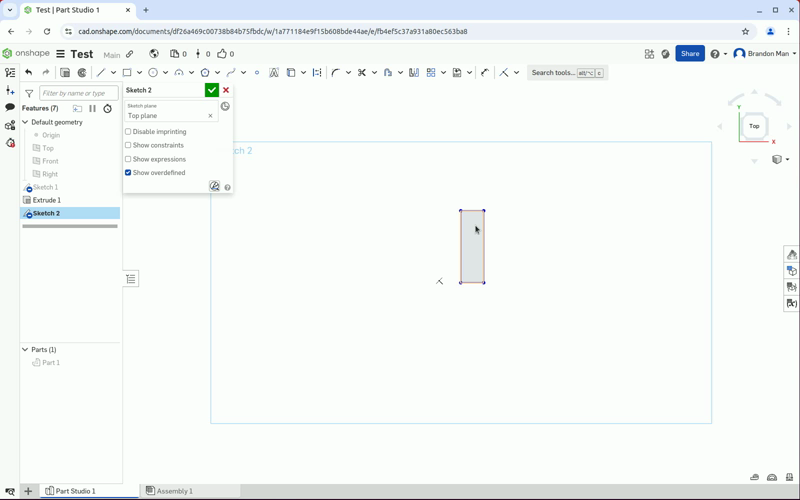
scroll(6)
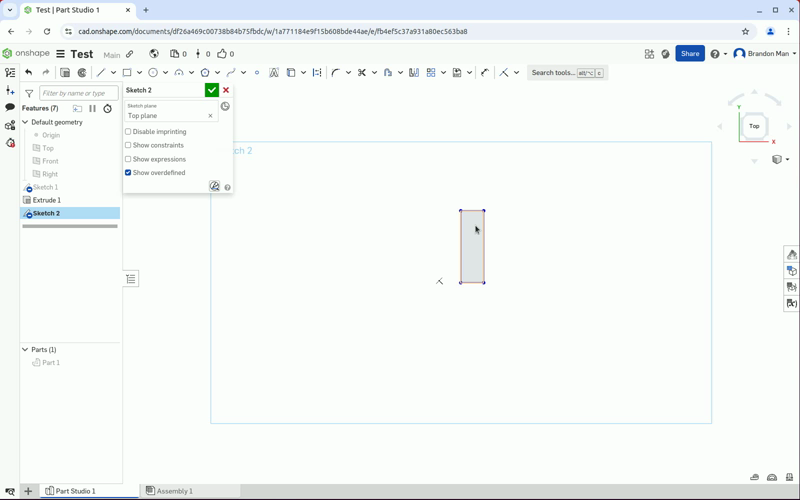
scroll(6)
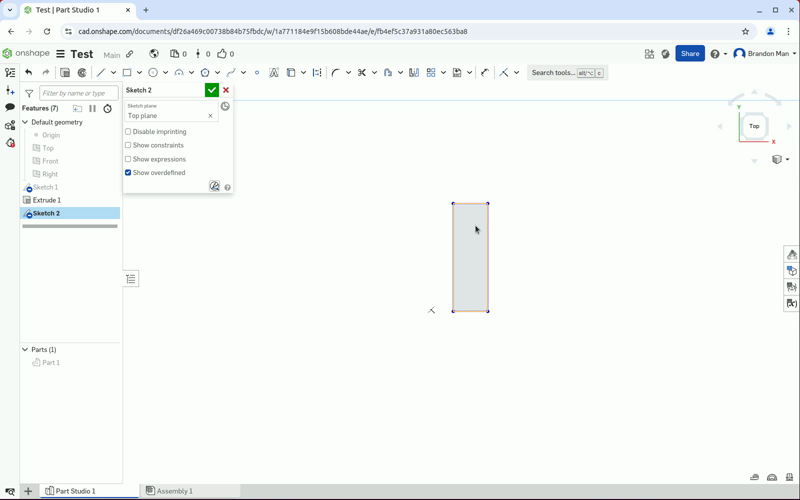
scroll(6)
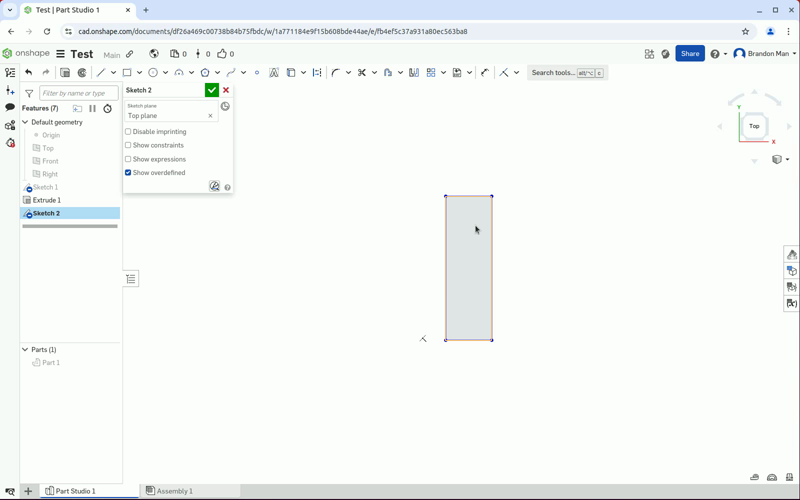
scroll(6)
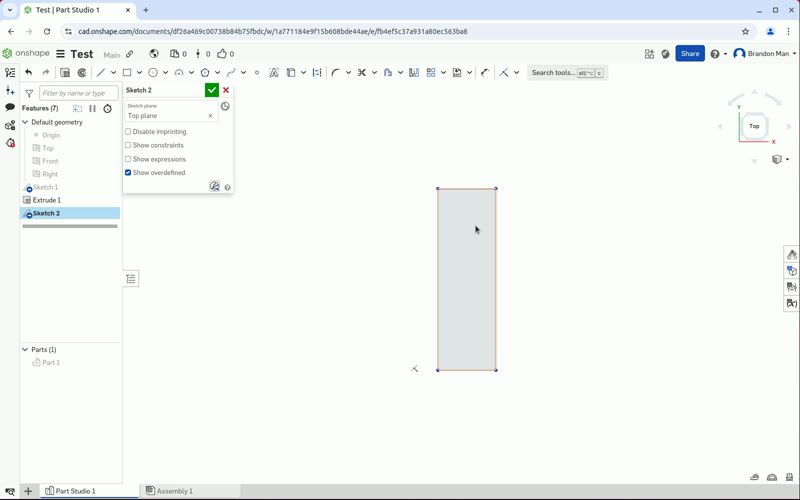
scroll(6)
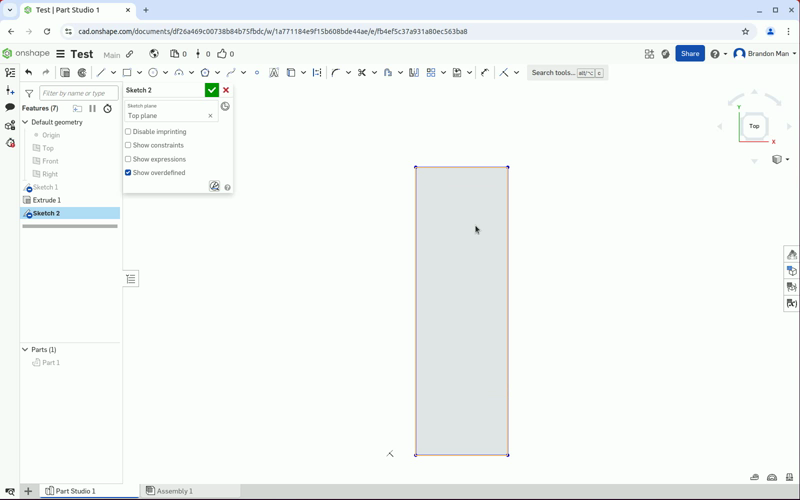
scroll(6)
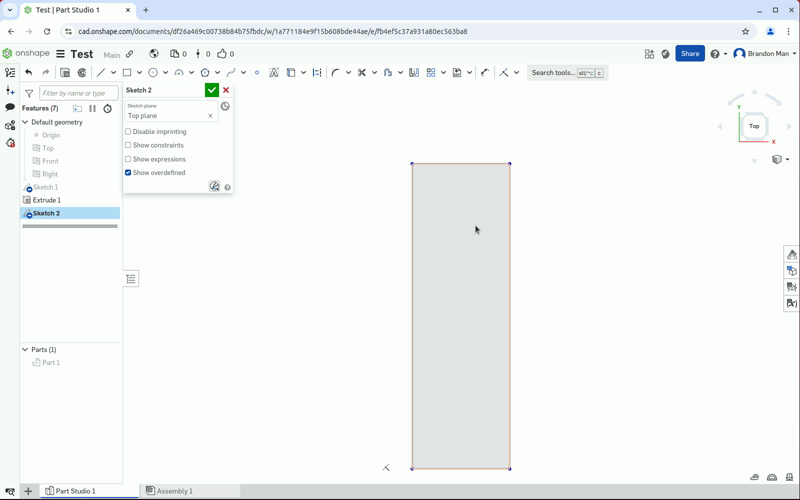
scroll(6)
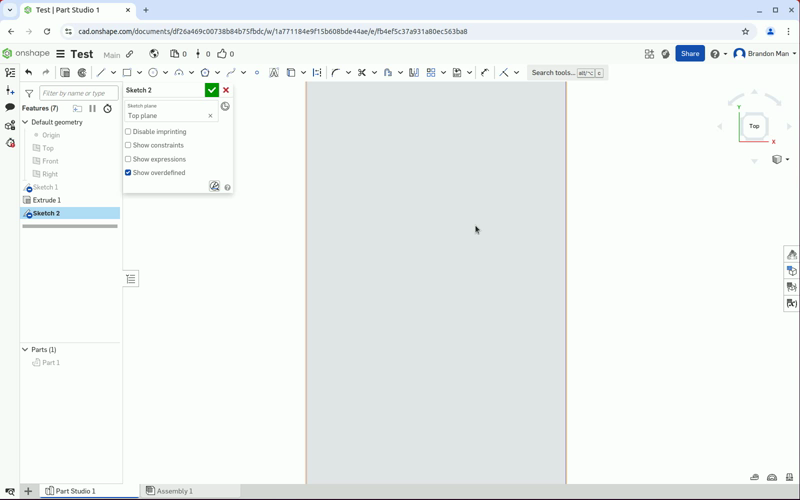
click(475, 225)
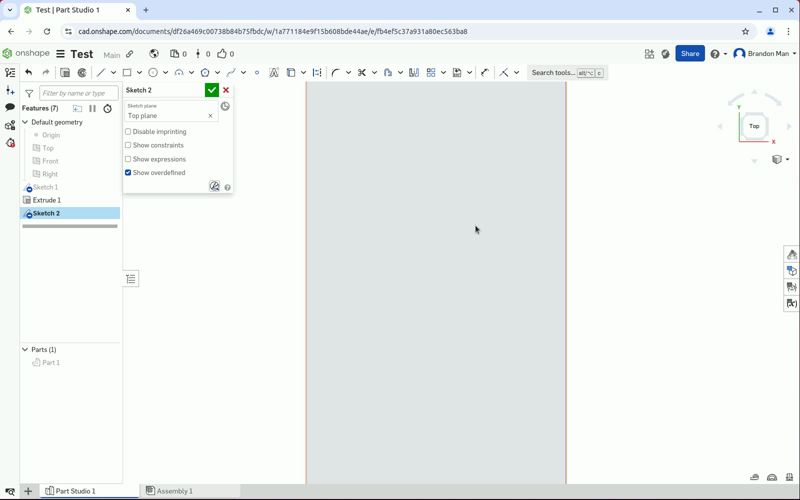
scroll(-6)
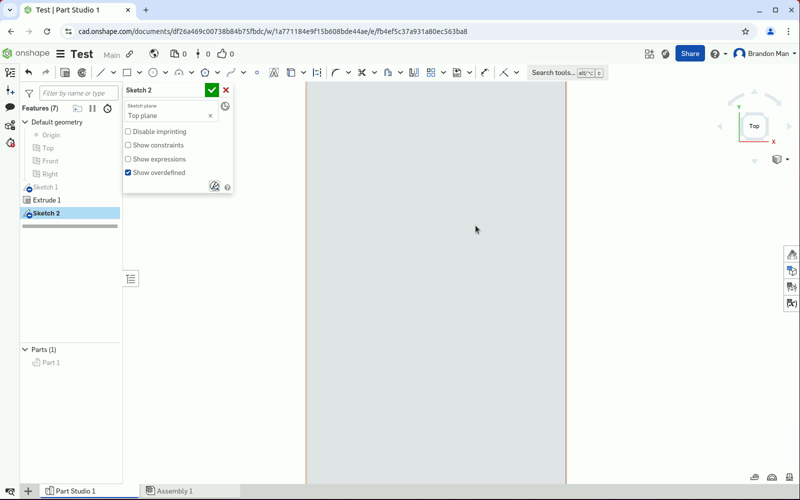
scroll(-6)
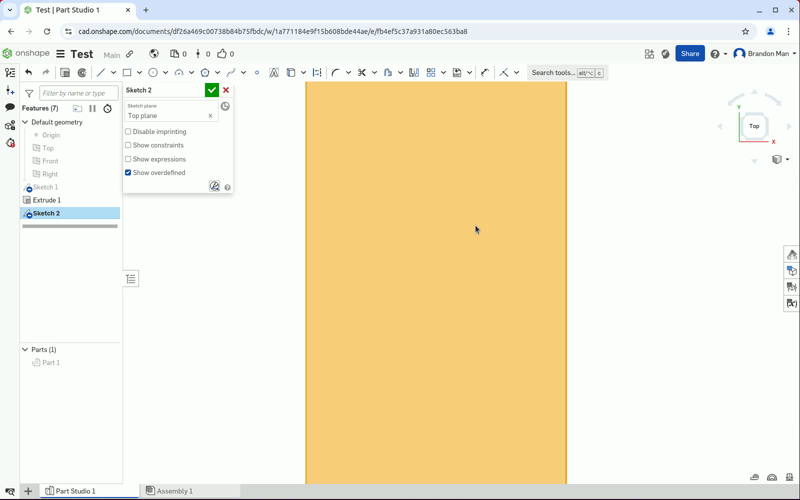
scroll(-6)
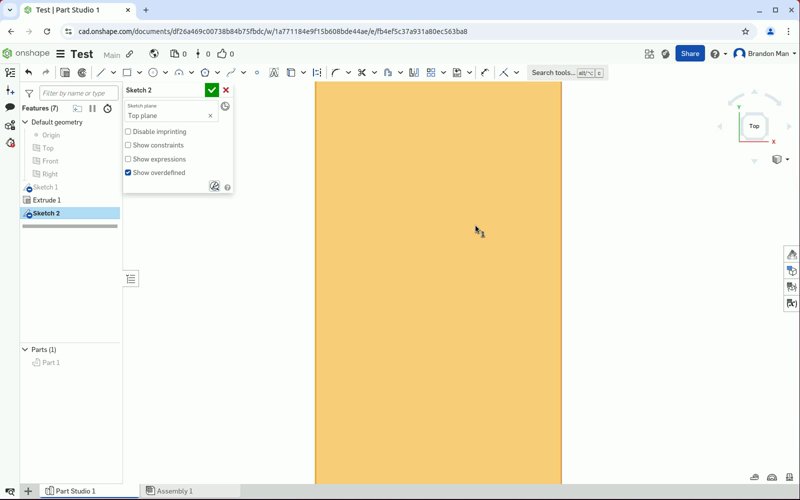
scroll(-6)
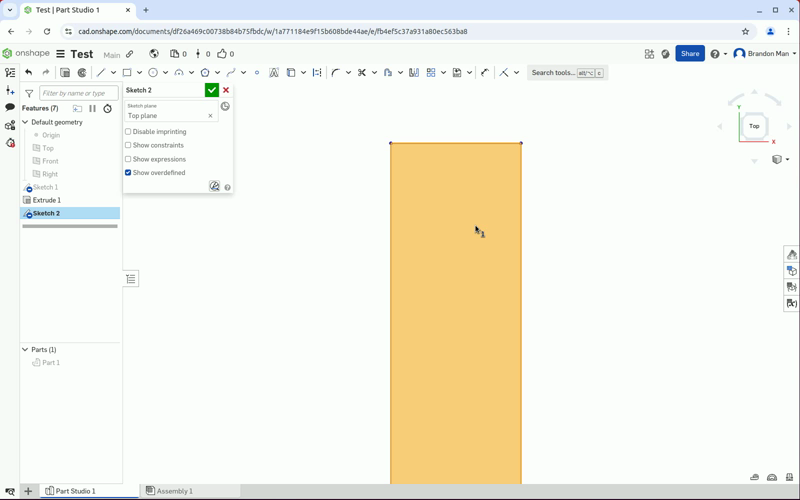
scroll(-6)
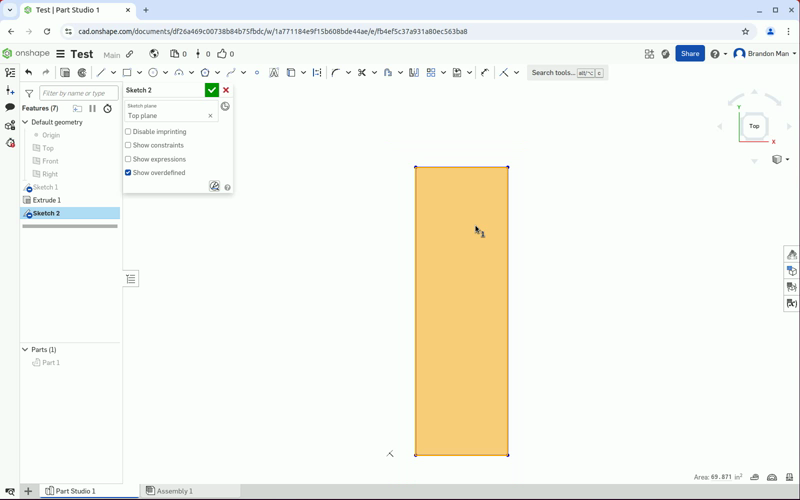
scroll(-6)
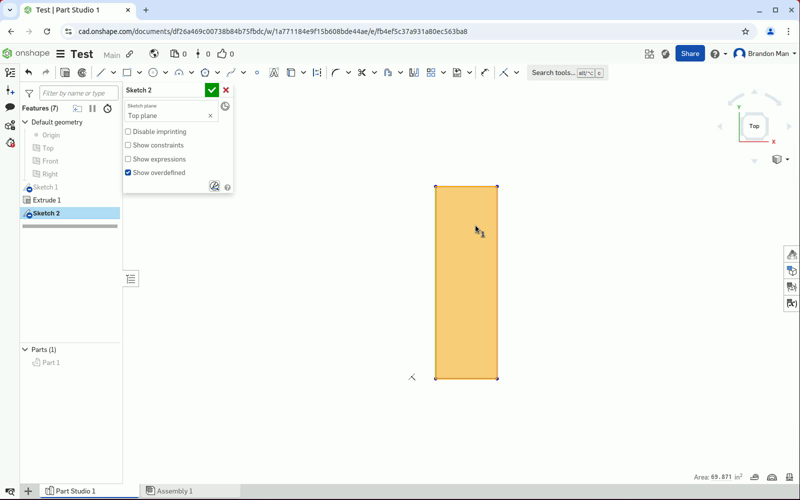
scroll(-6)
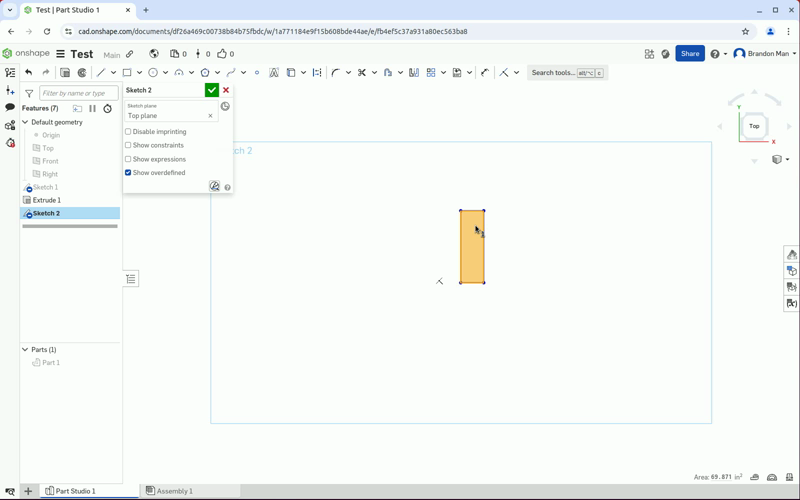
mouse_move(73, 352)
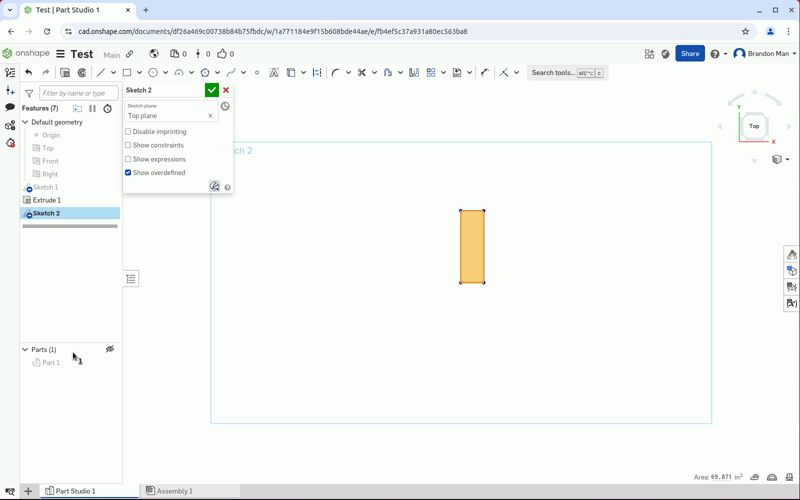
key(shift+y)
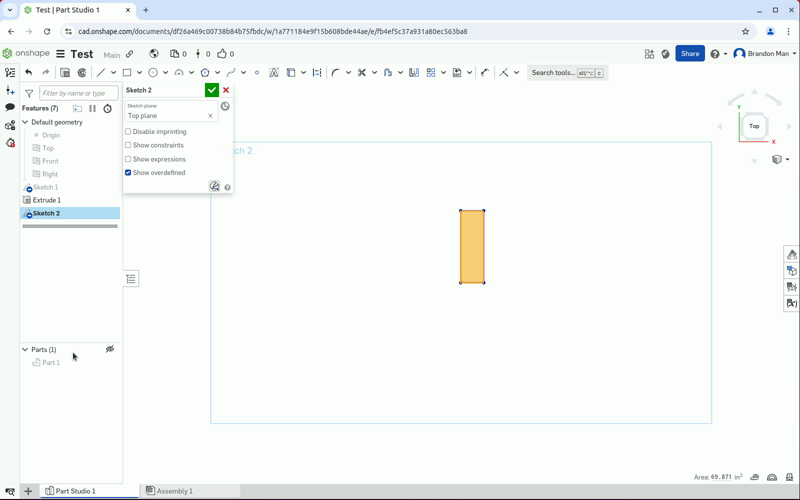
key(shift+e)
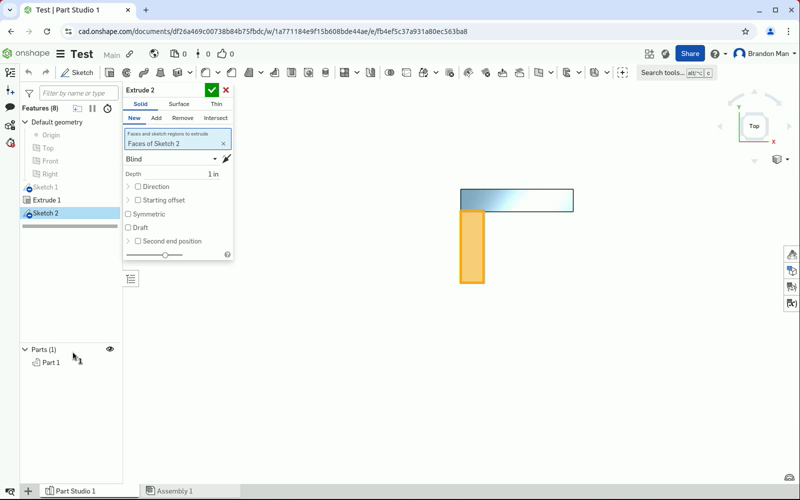
mouse_move(143, 106)
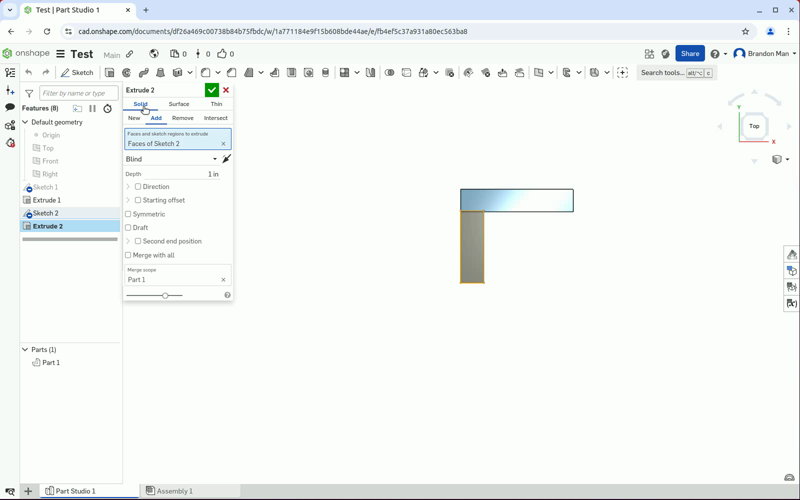
click(143, 106)
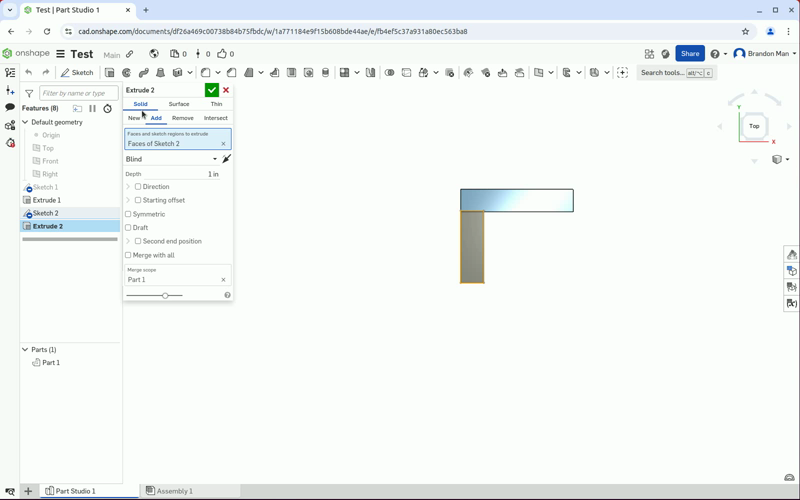
mouse_move(137, 120)
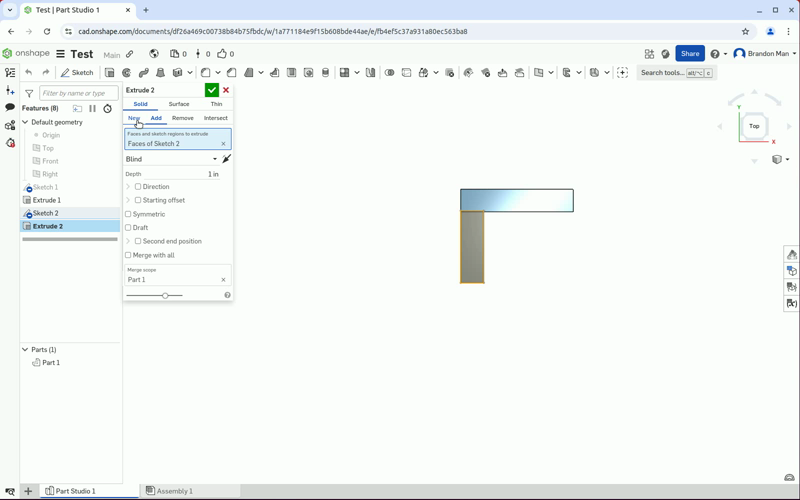
click(137, 120)
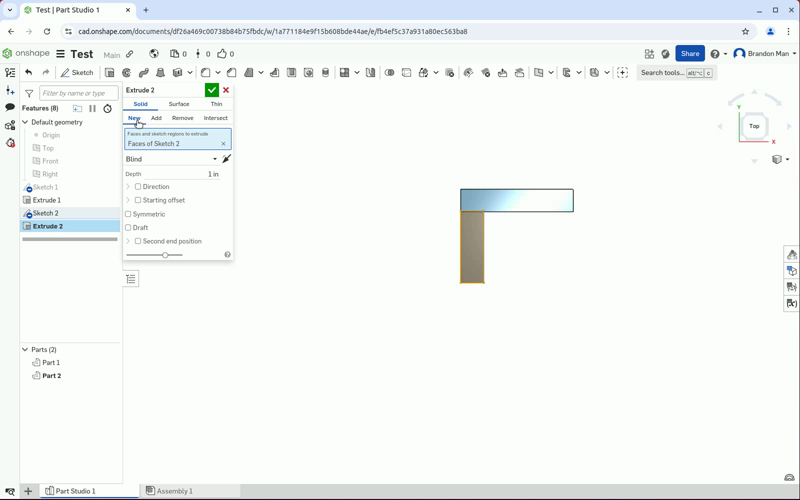
key(tab, 4)
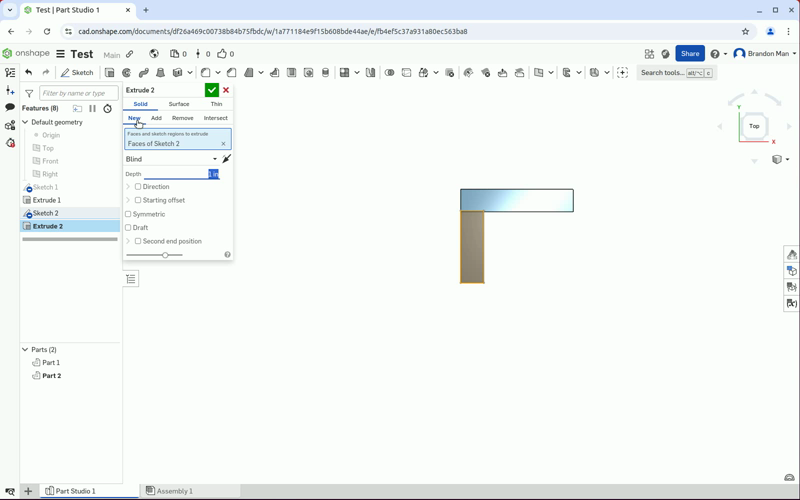
text(12.998)
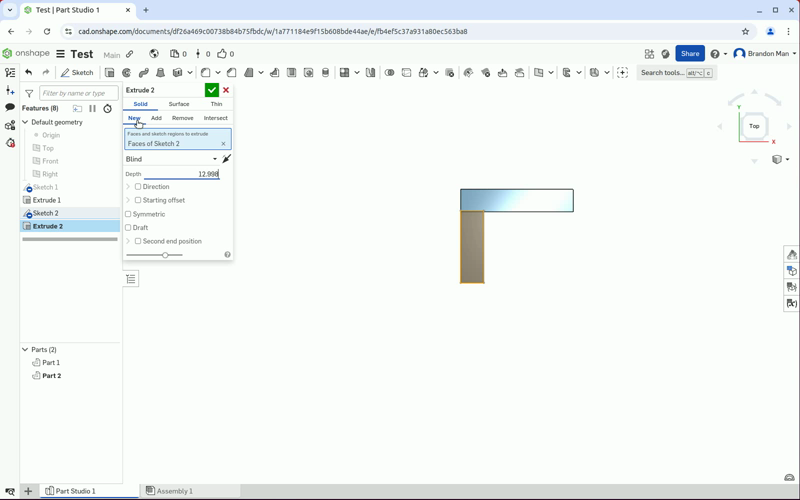
key(enter)
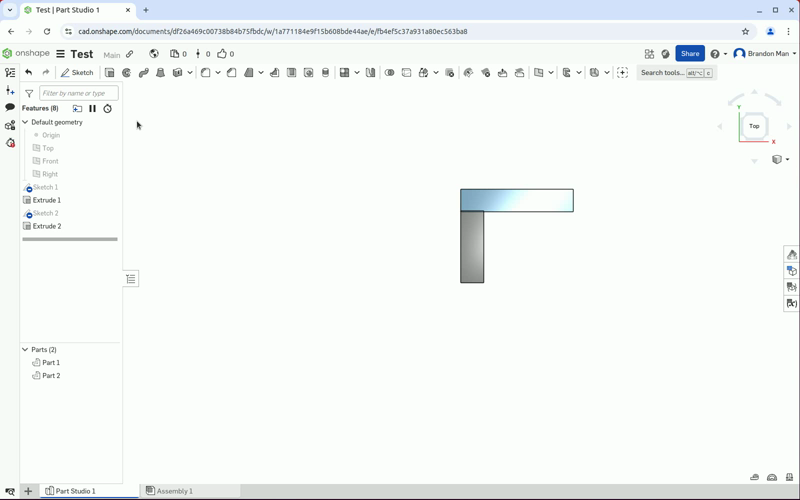
key(shift+h)
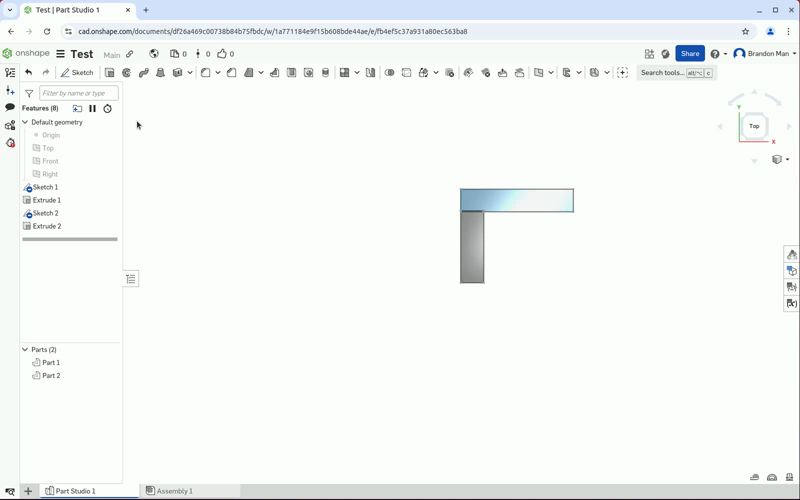
key(shift+h)
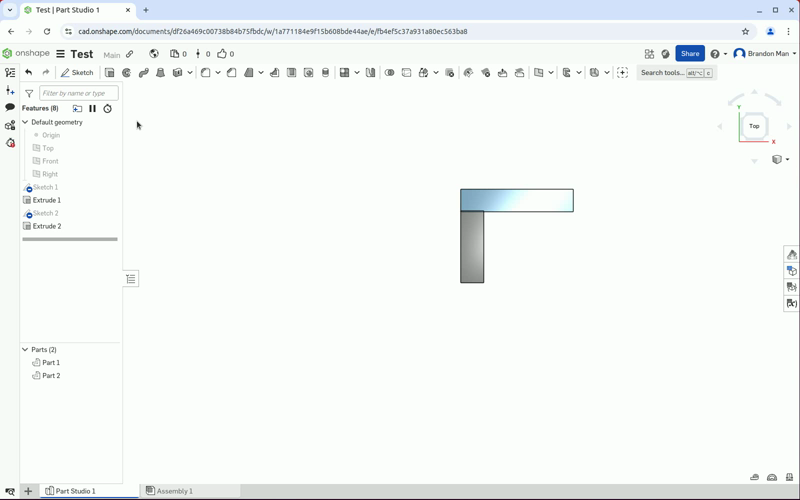
mouse_move(73, 189)
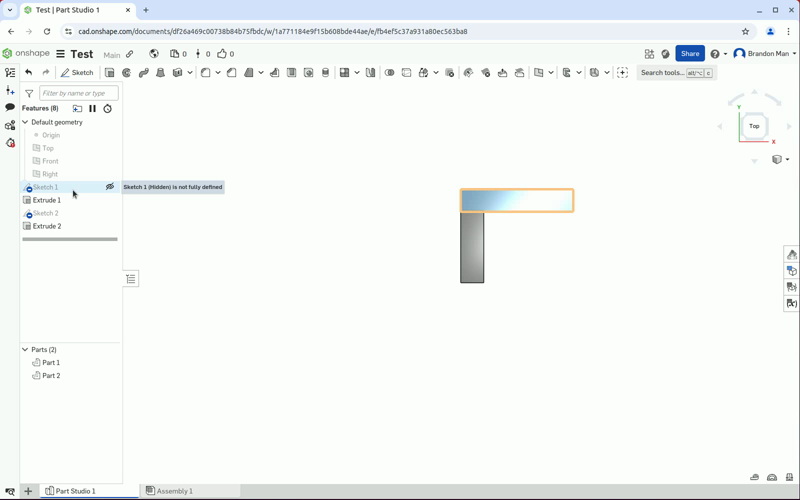
click(73, 189)
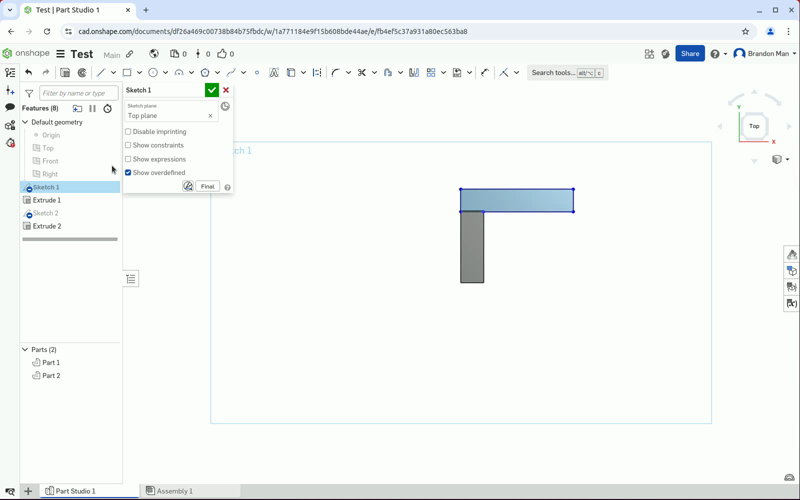
mouse_move(229, 92)
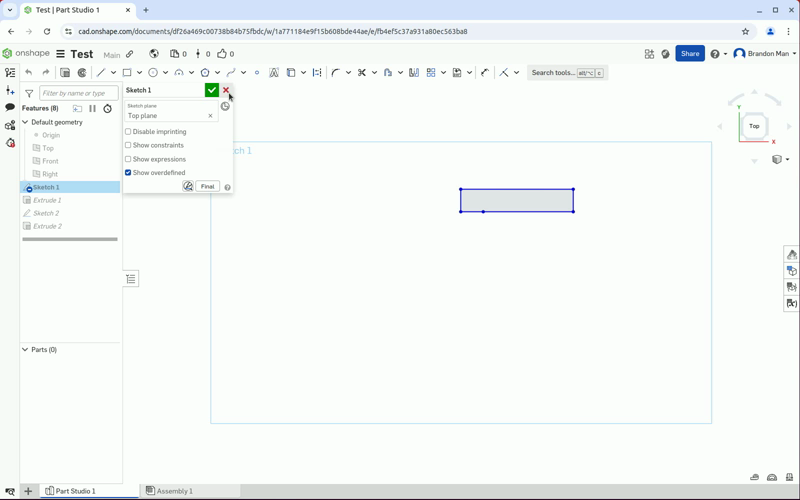
click(229, 92)
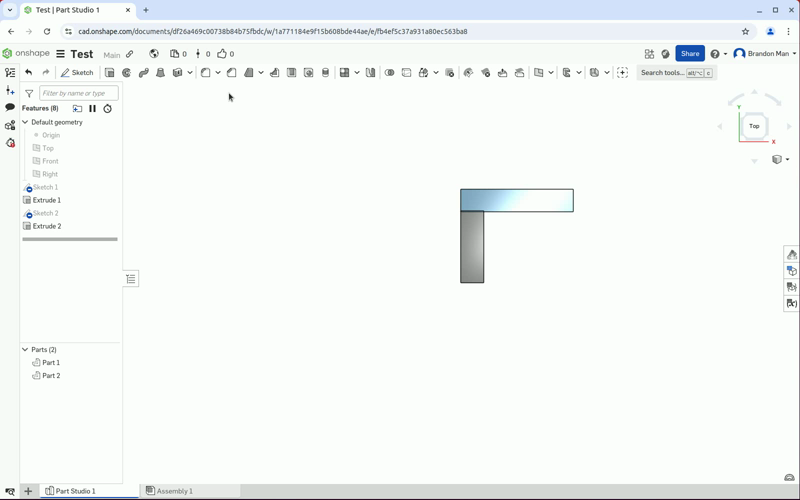
mouse_move(73, 352)
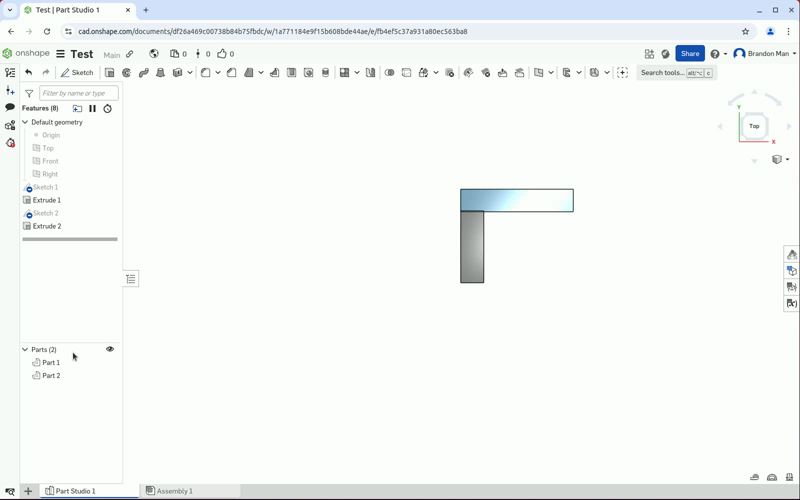
key(y)
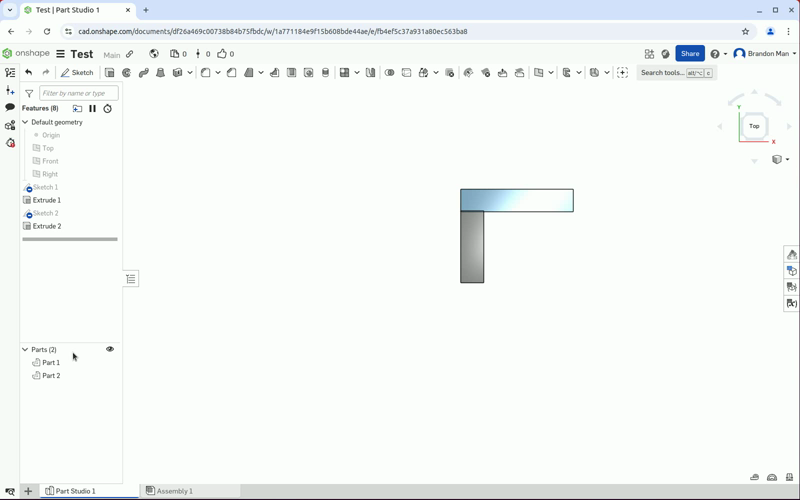
key(shift+p)
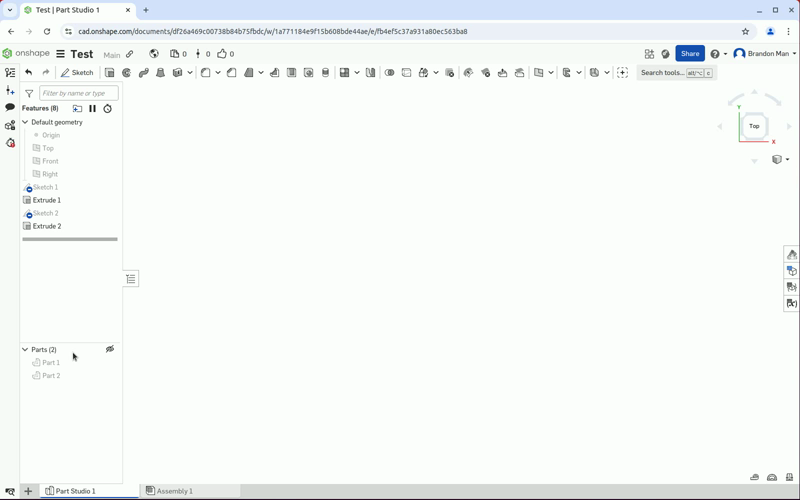
key(space)
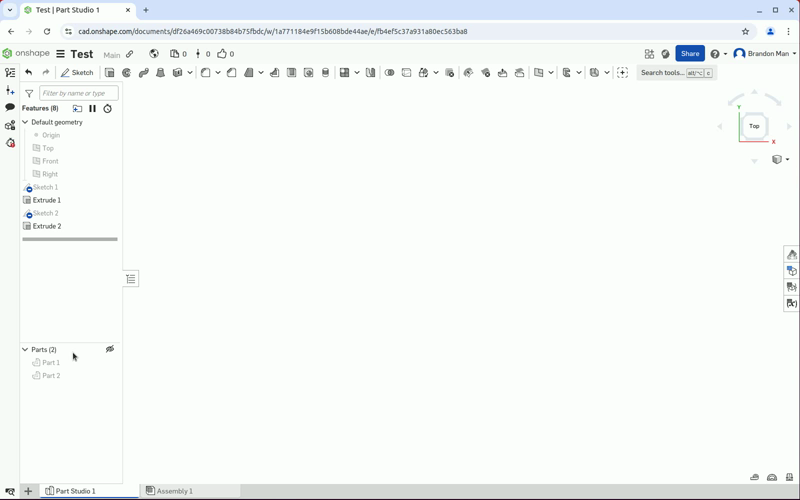
key_down(shift)
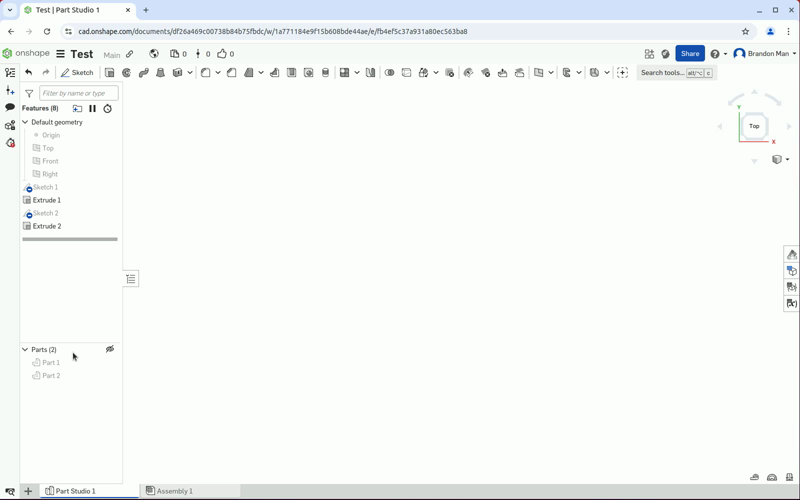
key(up)
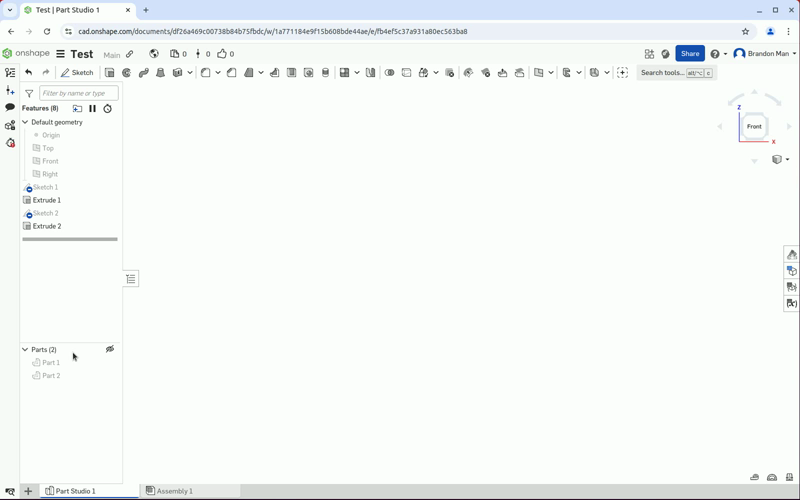
key_up(shift)
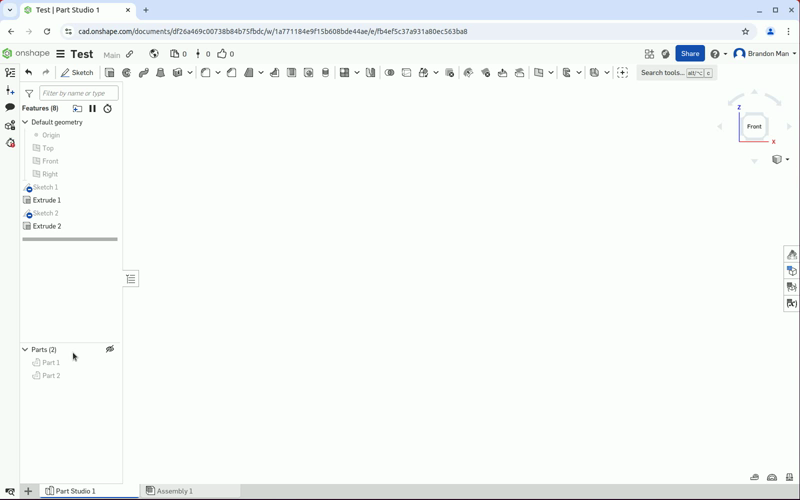
key(space)
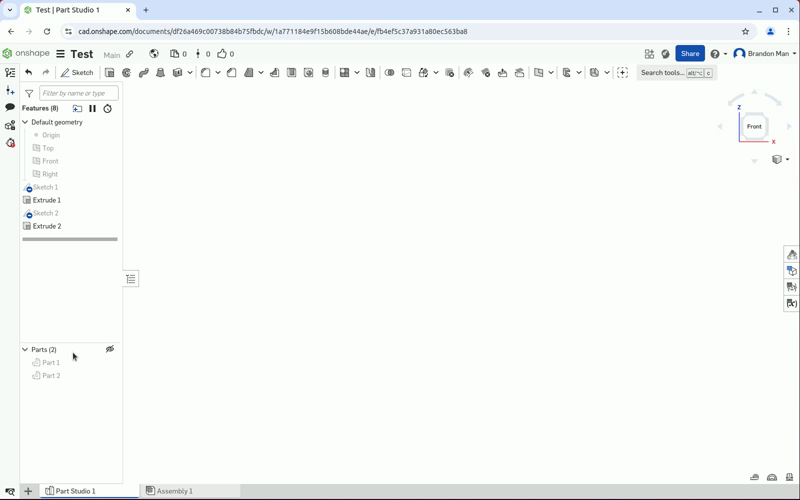
key_down(shift)
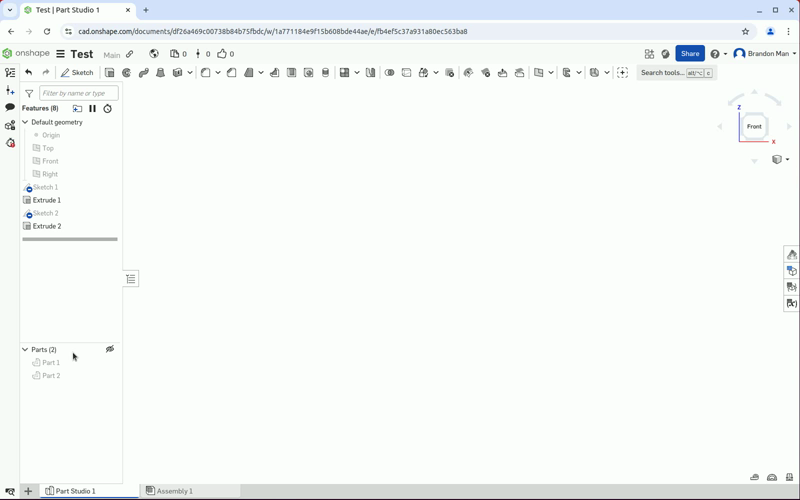
key(left)
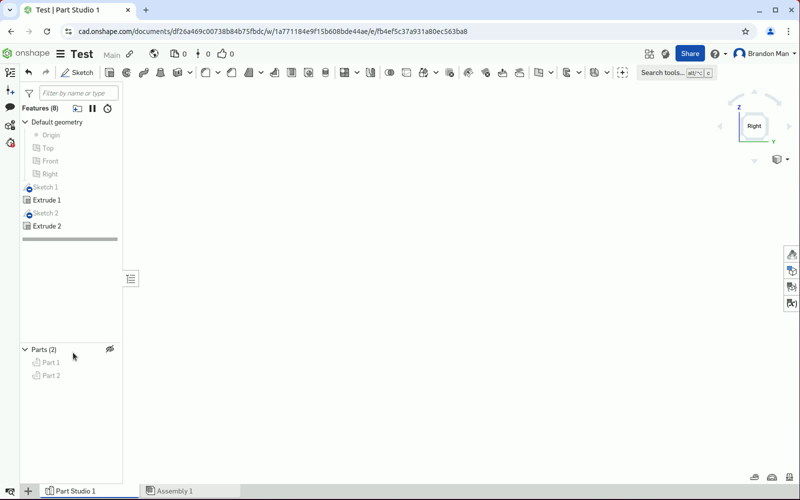
key_up(shift)
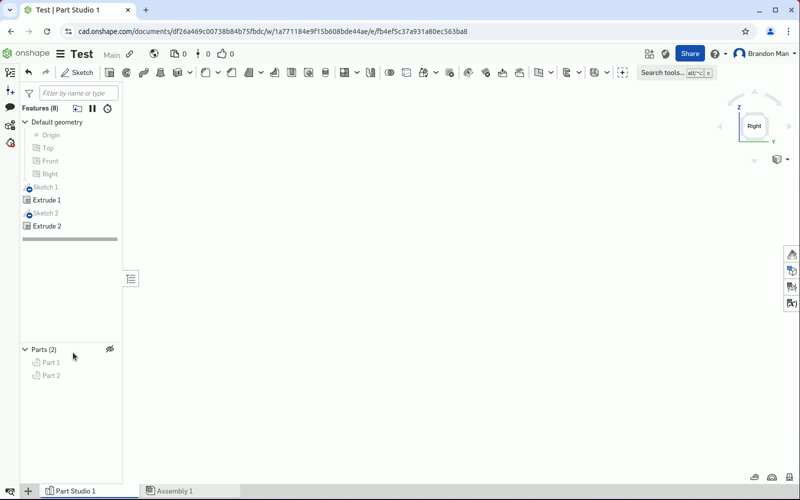
mouse_move(73, 352)
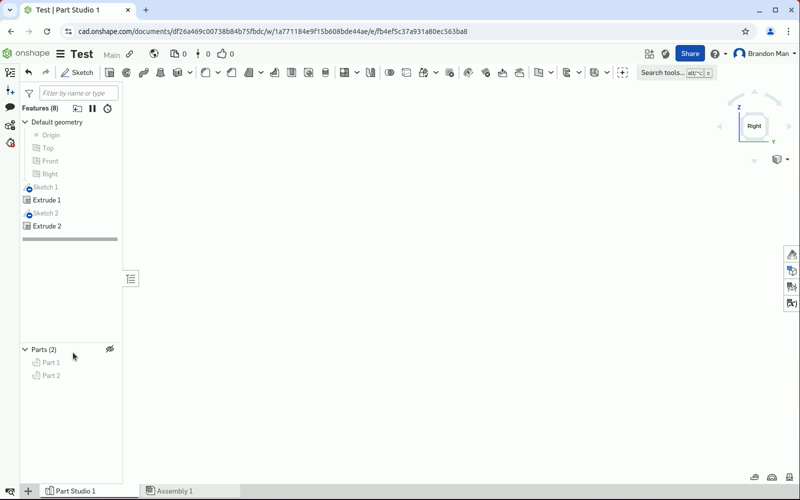
key(shift+y)
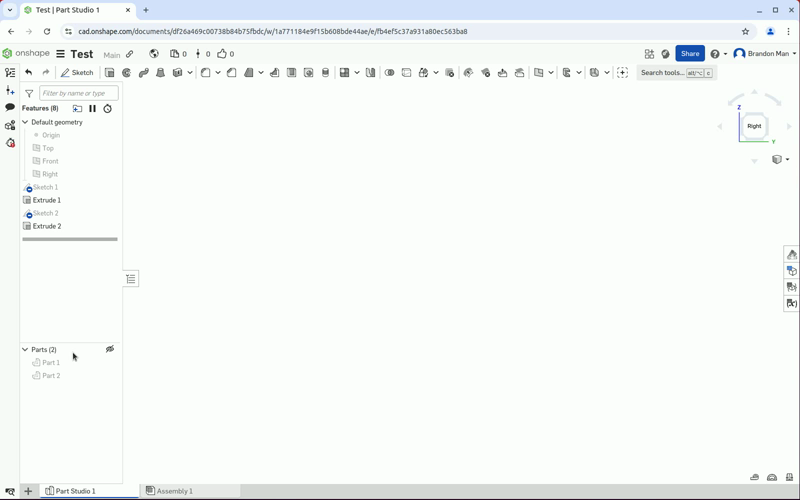
key(shift+s)
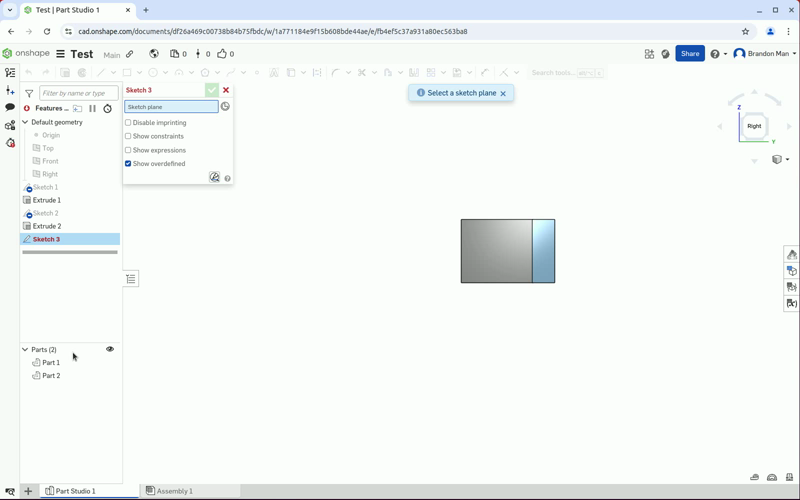
mouse_move(73, 176)
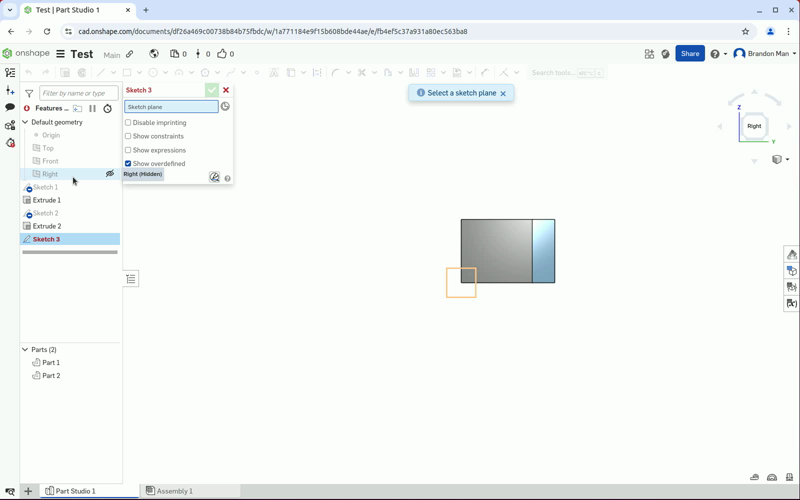
click(73, 176)
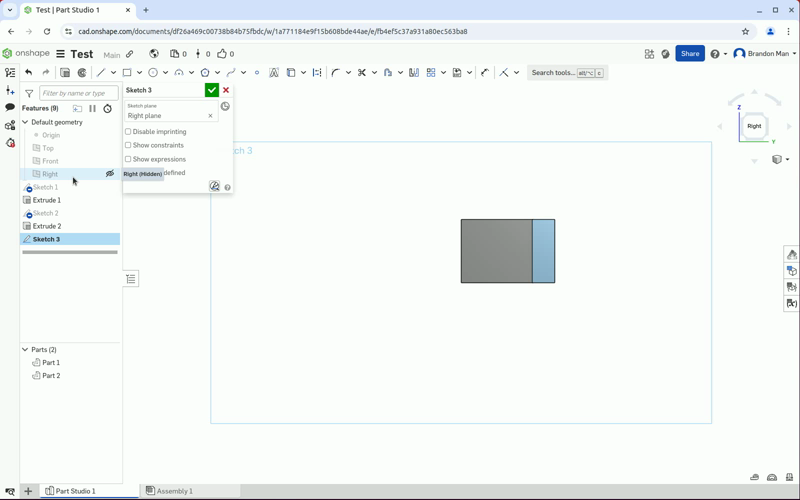
mouse_move(73, 352)
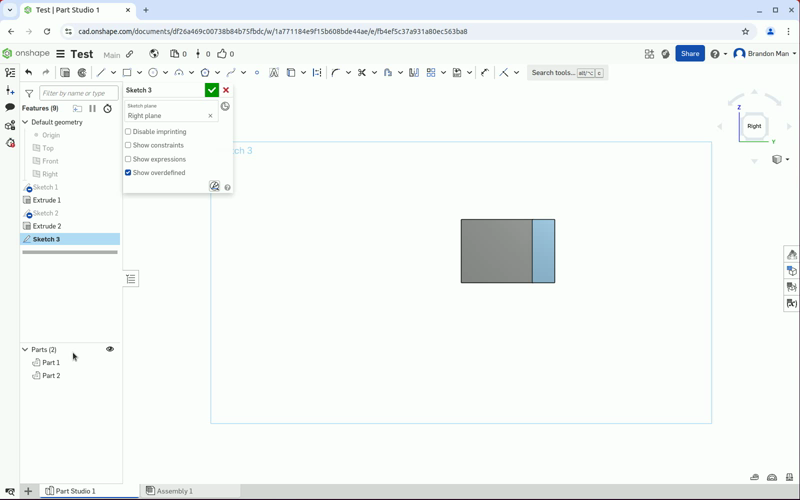
key(y)
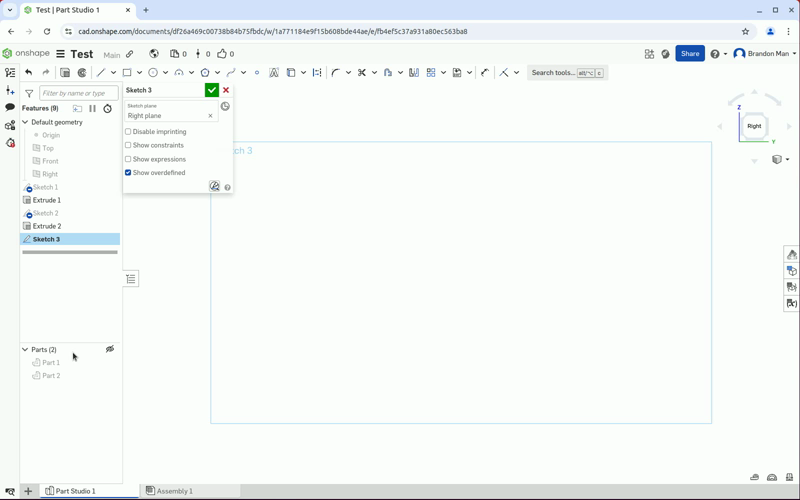
key(c)
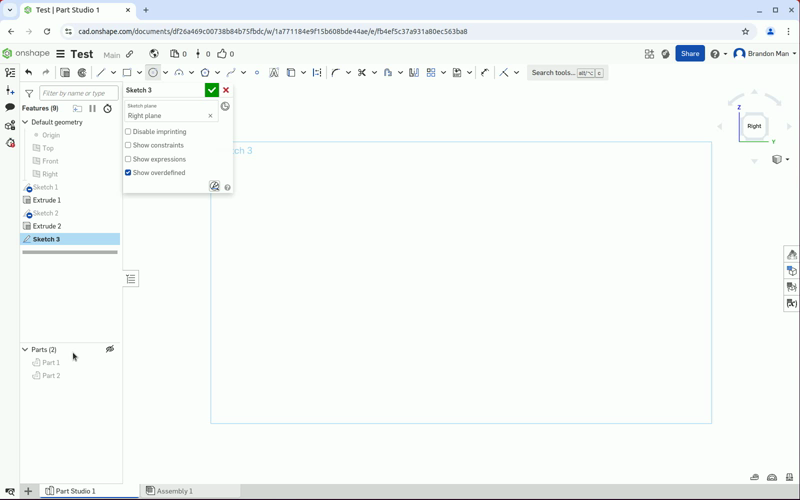
key_down(shift)
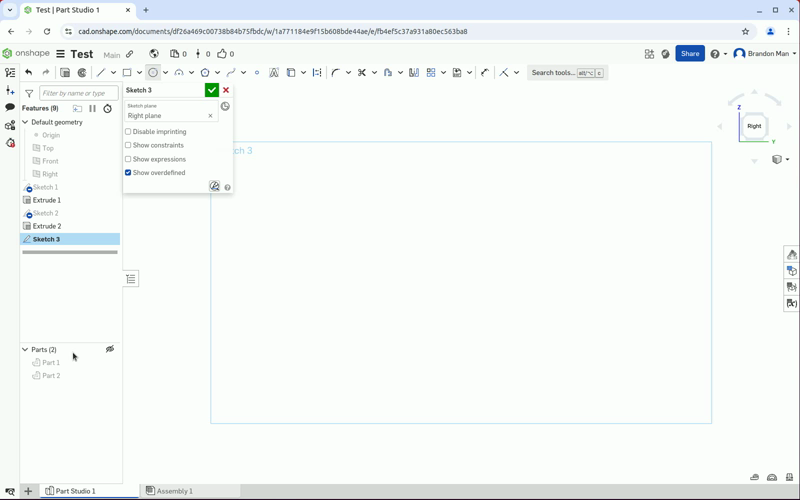
mouse_move(493, 251)
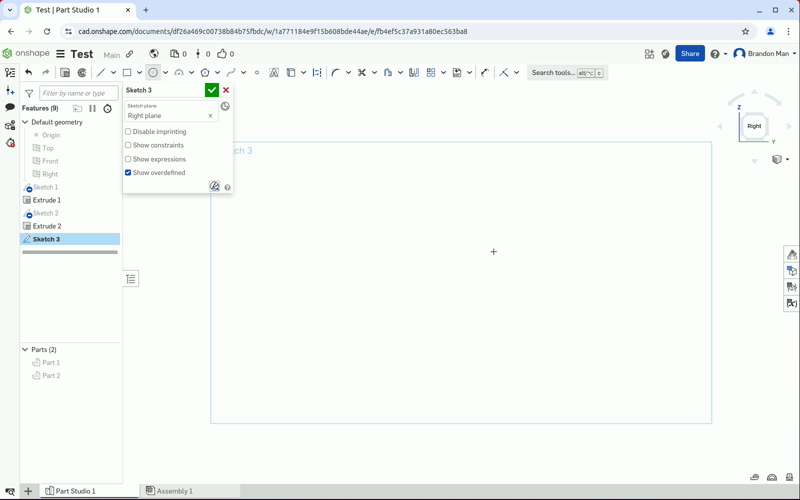
click(493, 251)
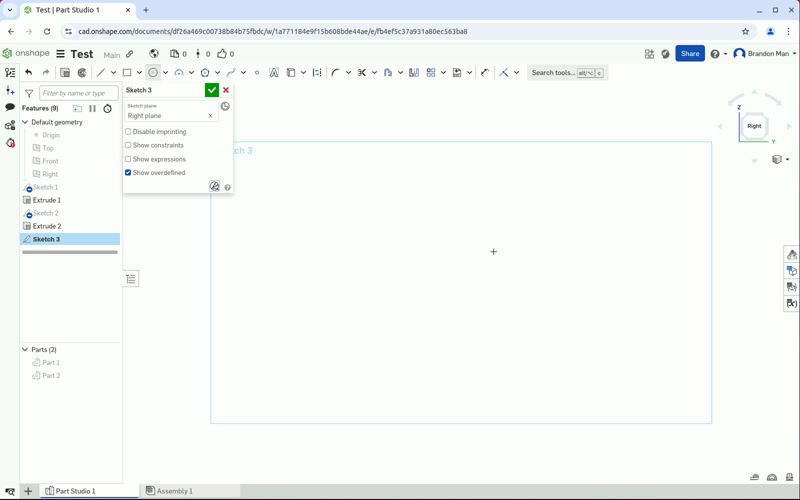
key_up(shift)
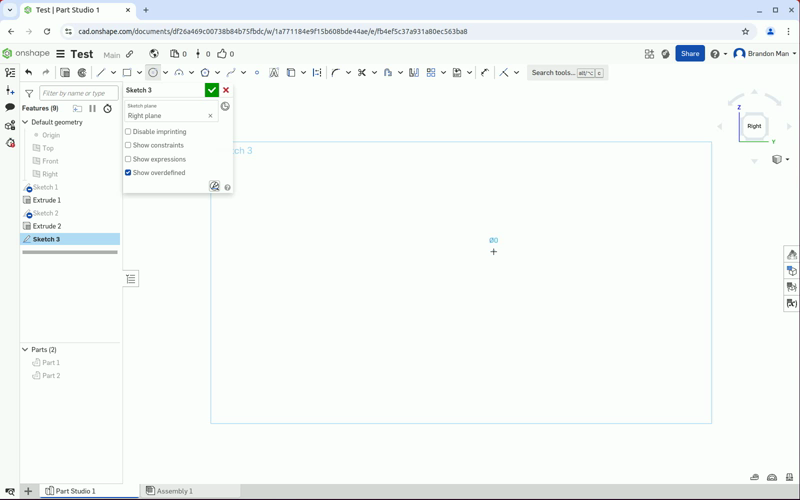
mouse_move(507, 251)
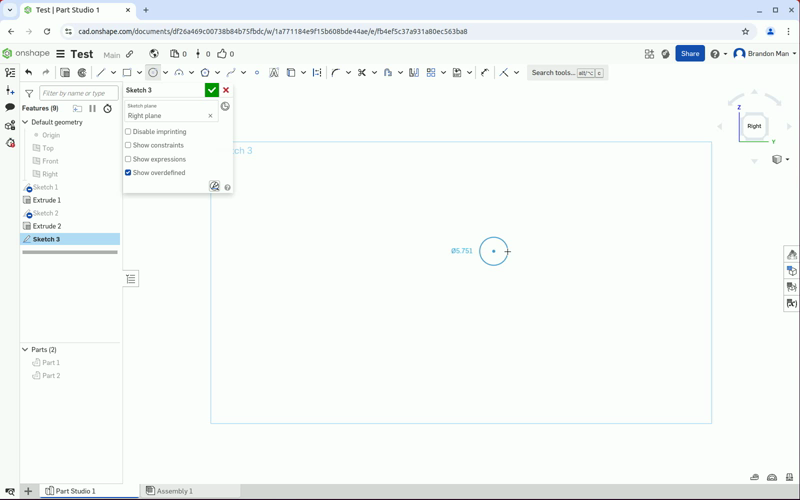
click(507, 251)
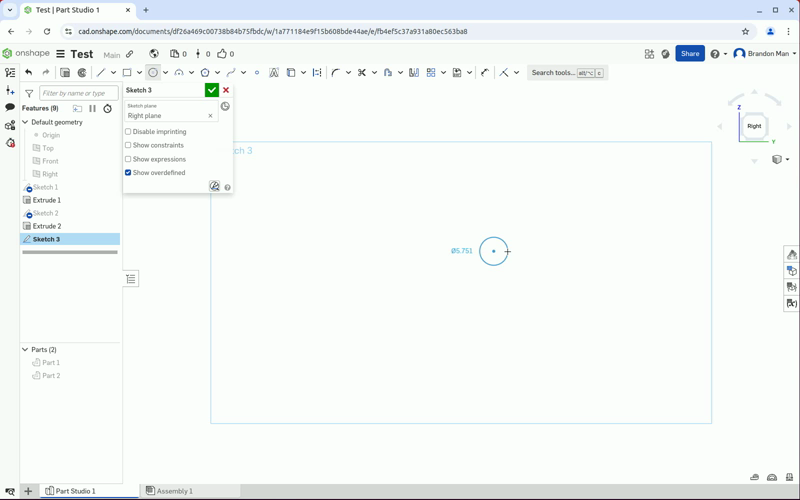
key(esc)
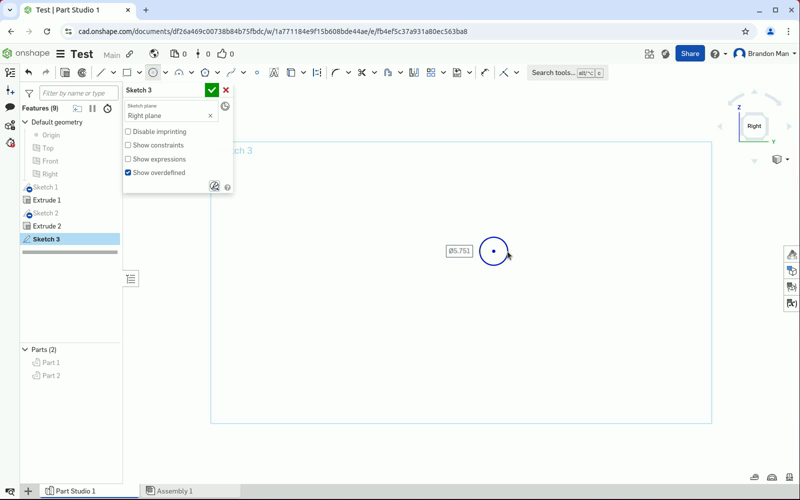
mouse_move(503, 257)
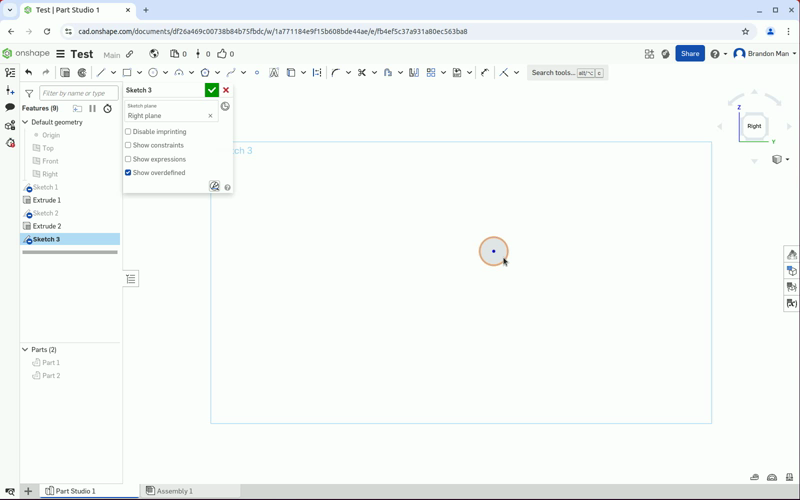
scroll(6)
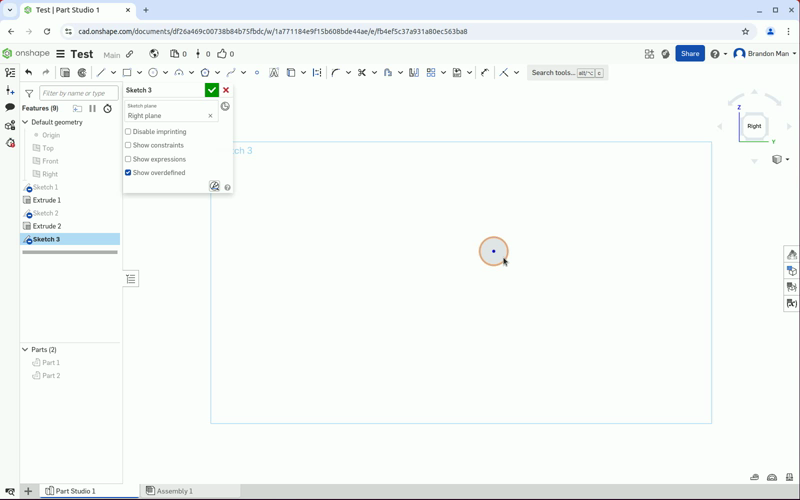
scroll(6)
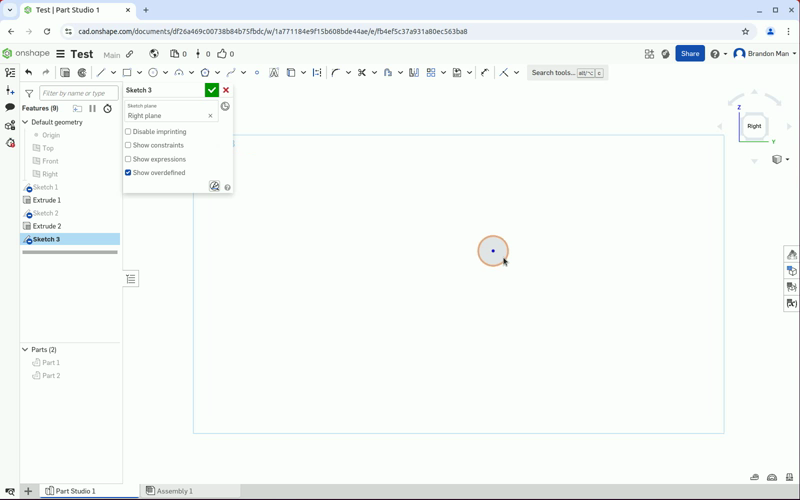
scroll(6)
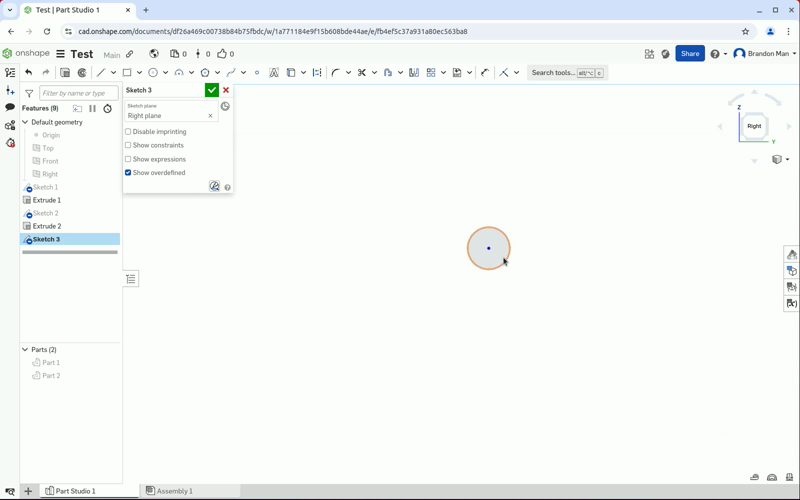
scroll(6)
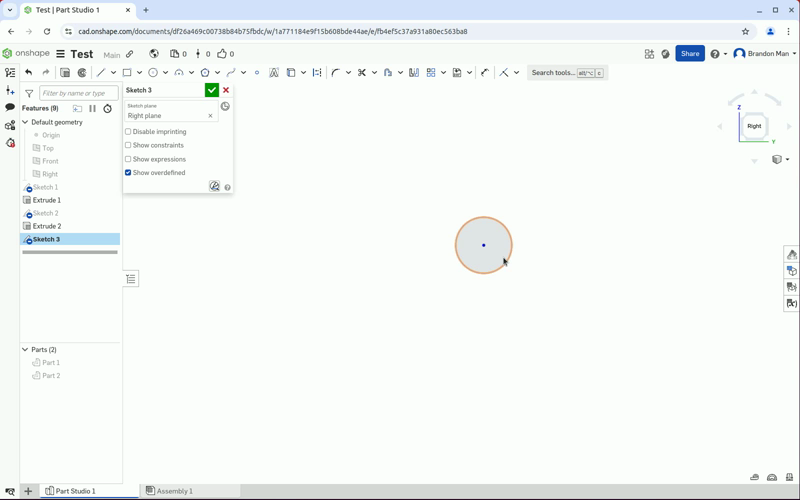
scroll(6)
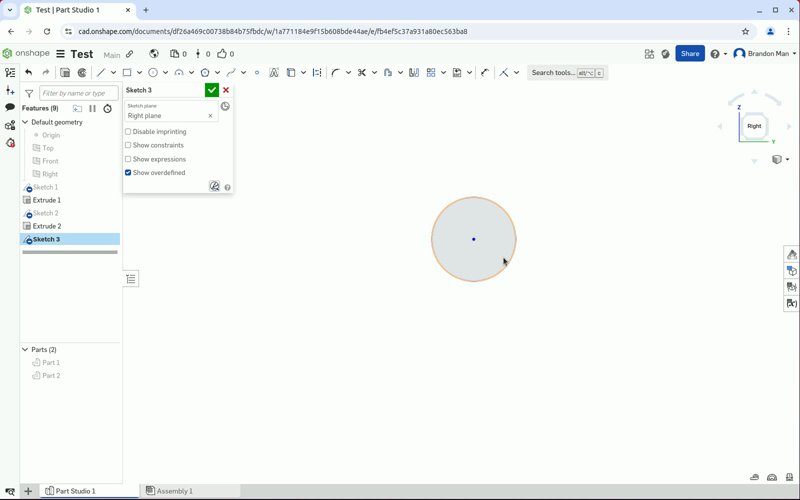
scroll(6)
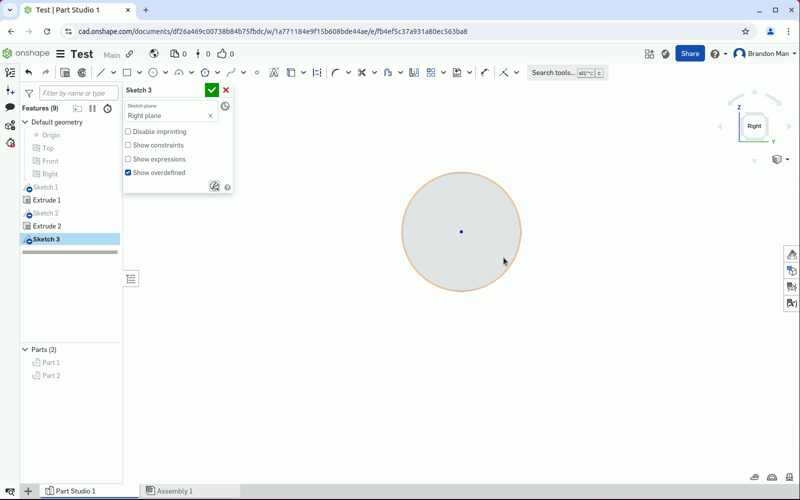
scroll(6)
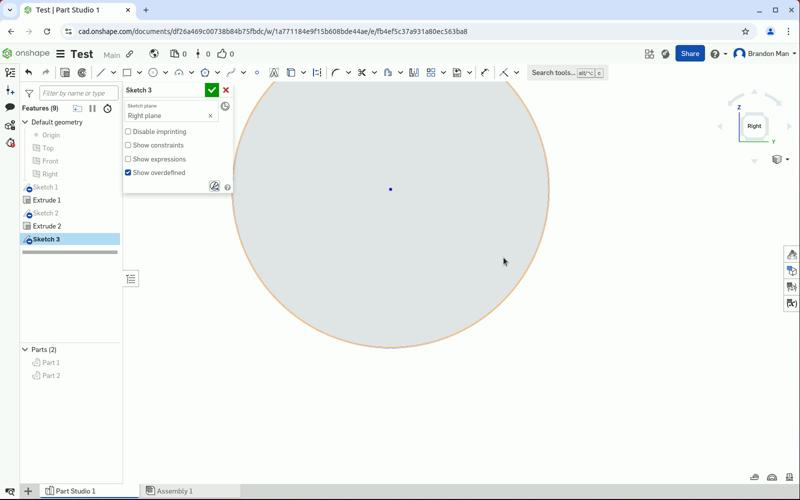
click(503, 257)
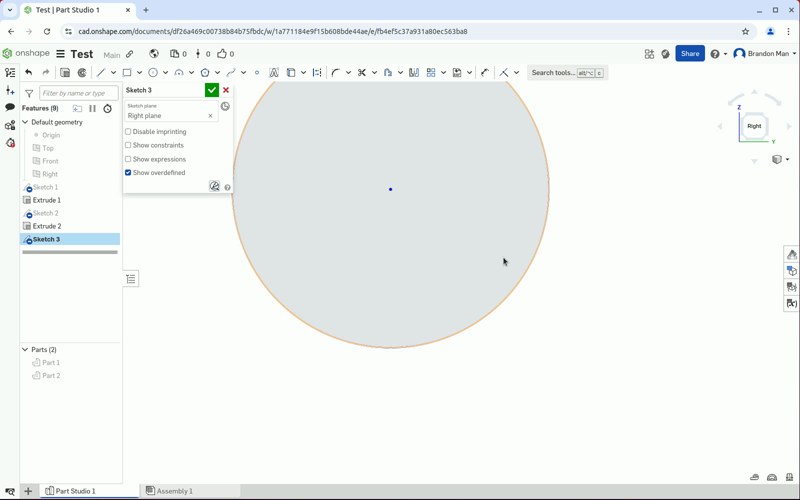
scroll(-6)
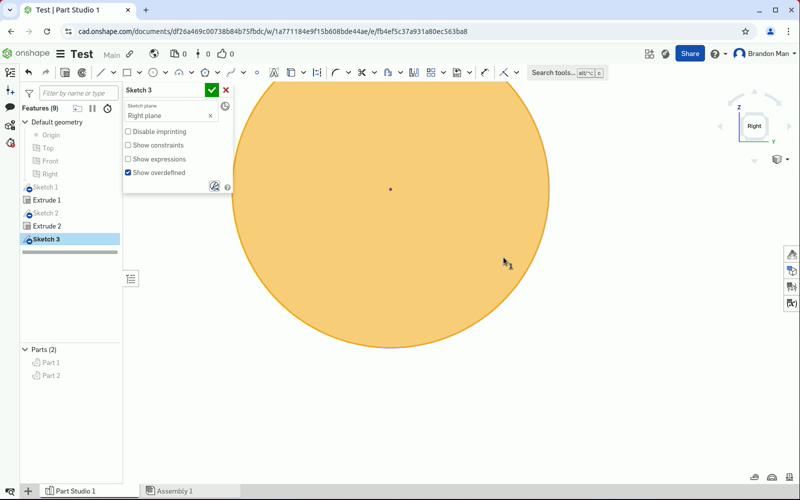
scroll(-6)
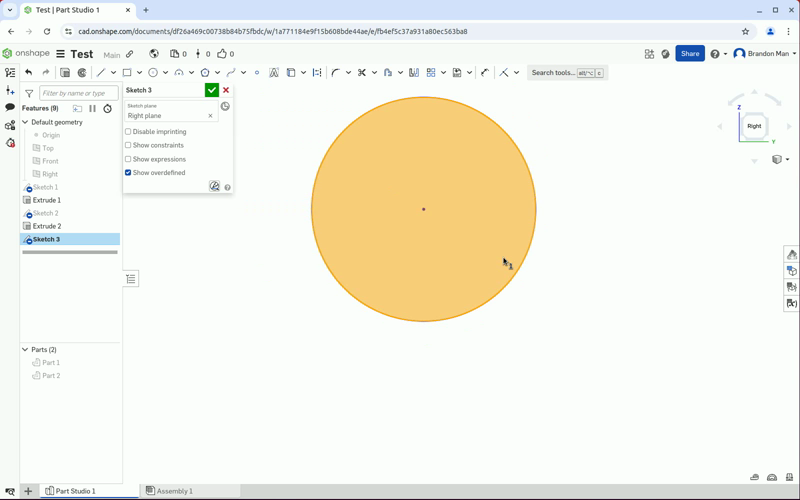
scroll(-6)
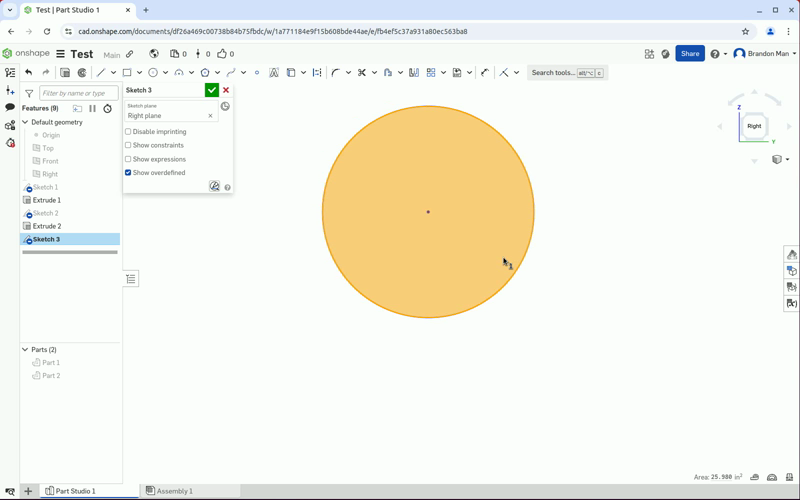
scroll(-6)
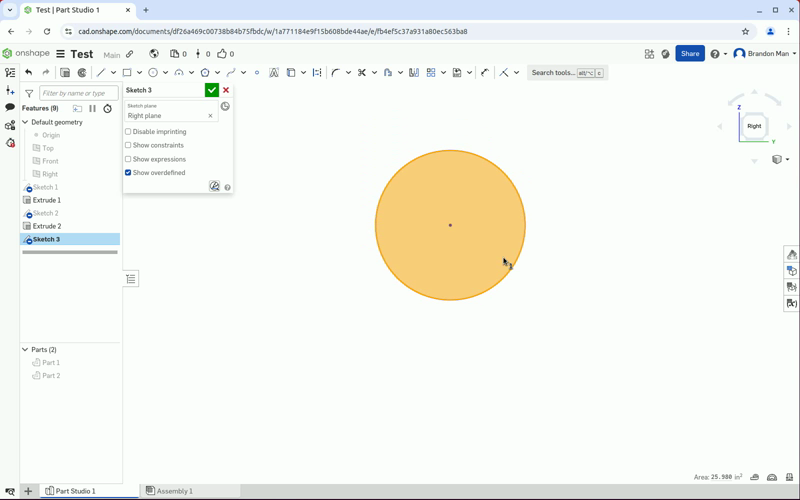
scroll(-6)
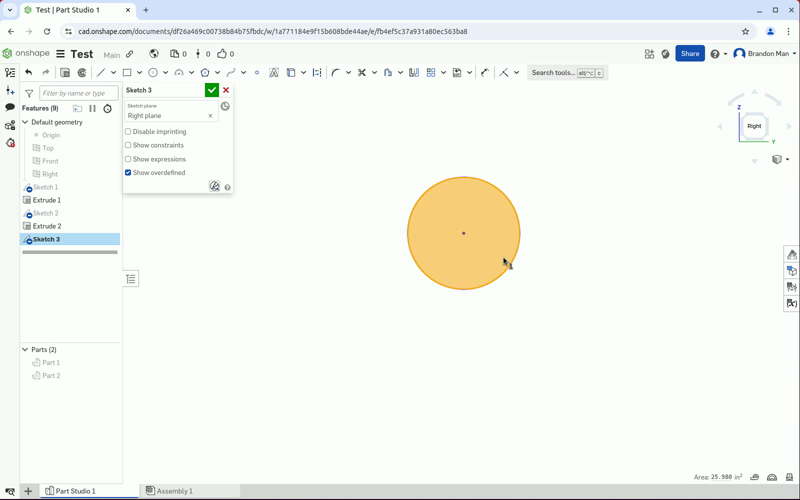
scroll(-6)
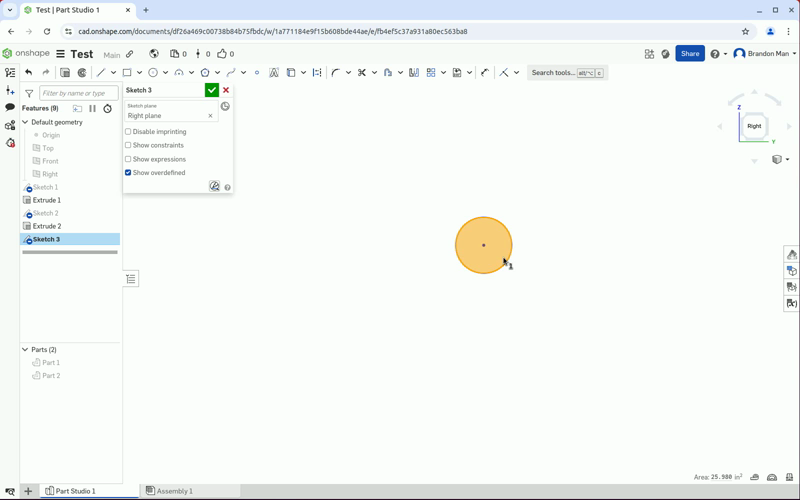
scroll(-6)
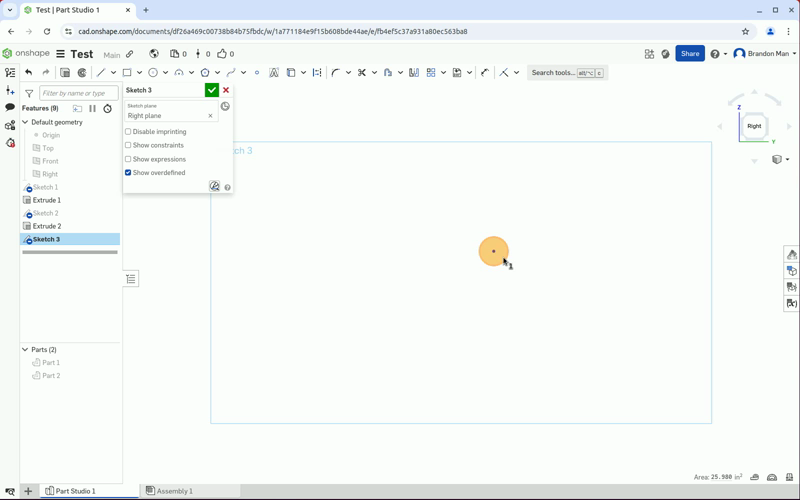
mouse_move(73, 352)
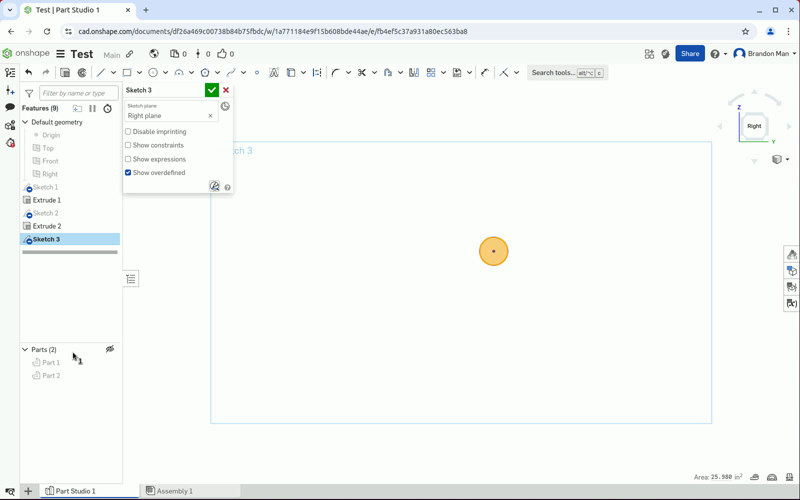
key(shift+y)
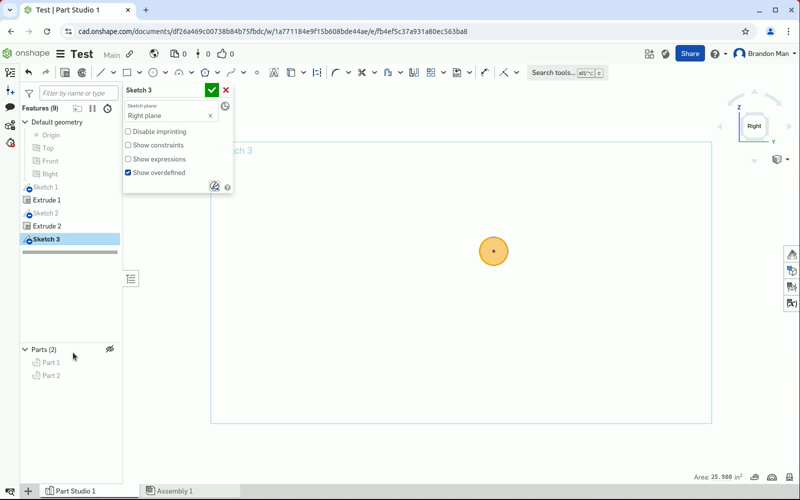
key(shift+e)
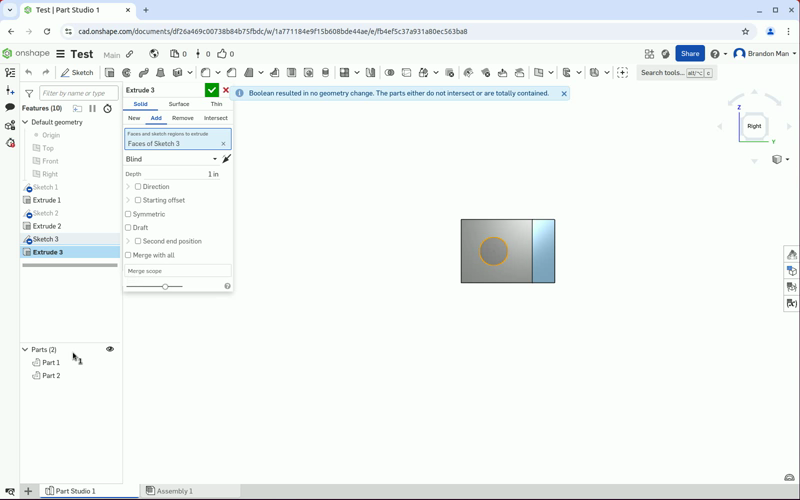
mouse_move(143, 106)
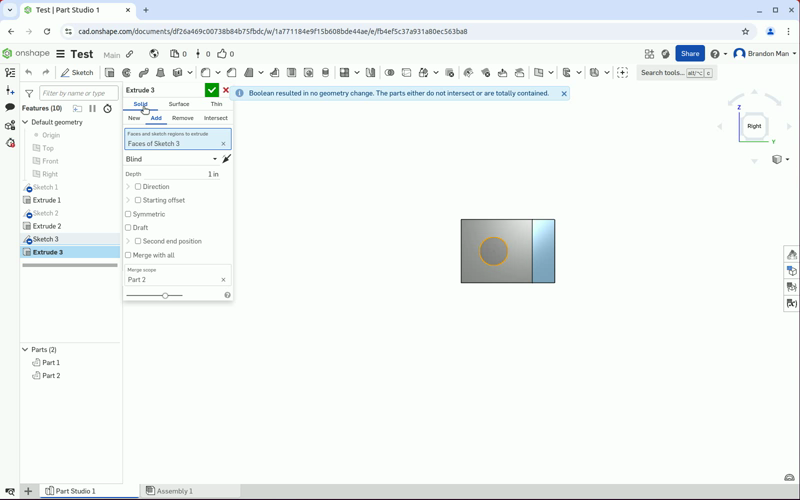
click(143, 106)
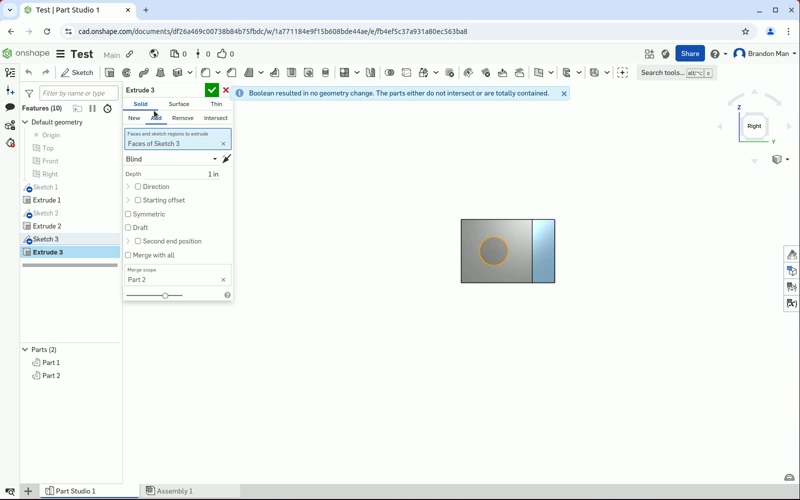
mouse_move(186, 120)
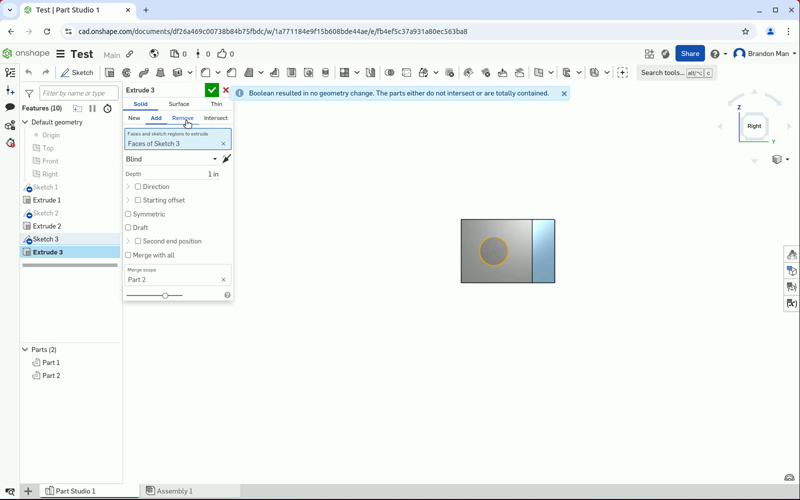
click(186, 120)
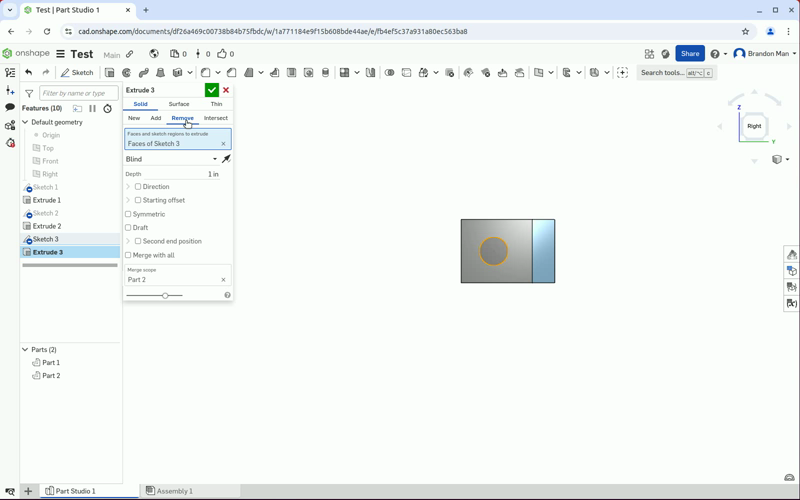
key(tab, 4)
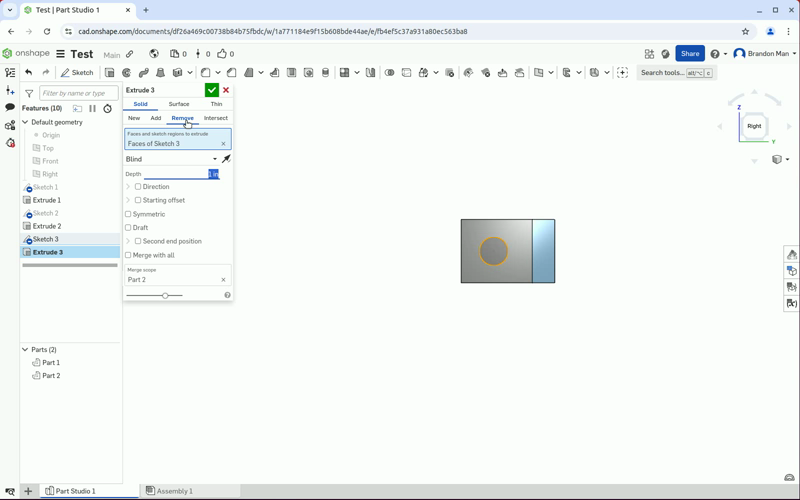
text(-8.666)
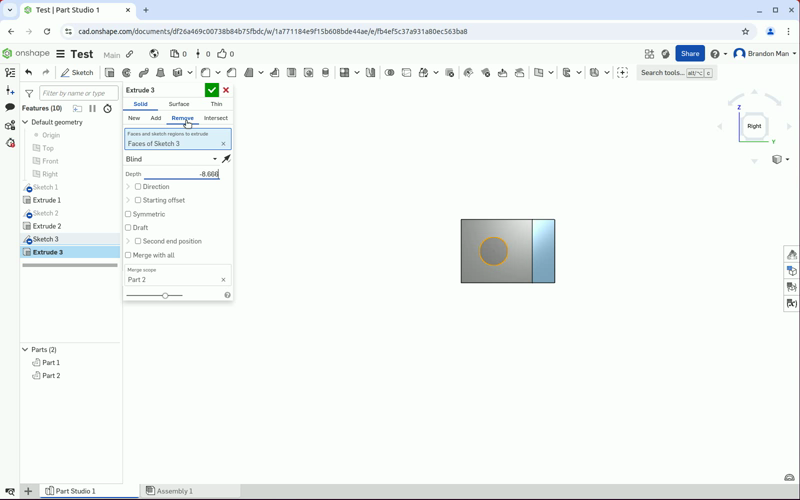
key(tab, 6)
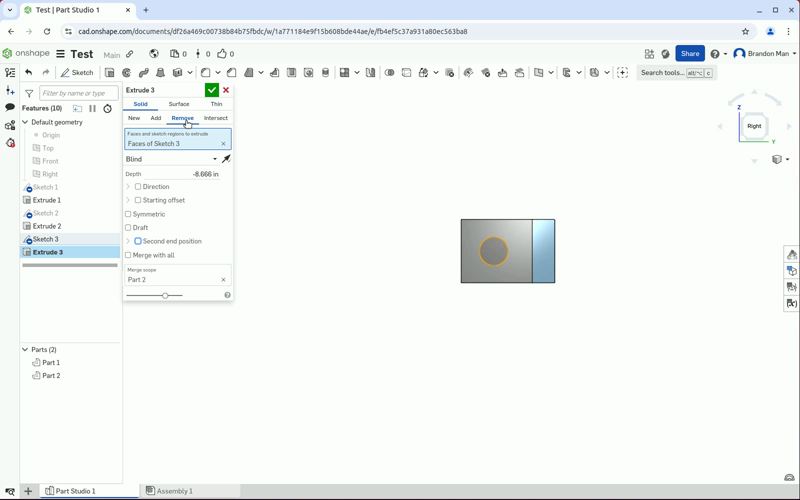
key(space)
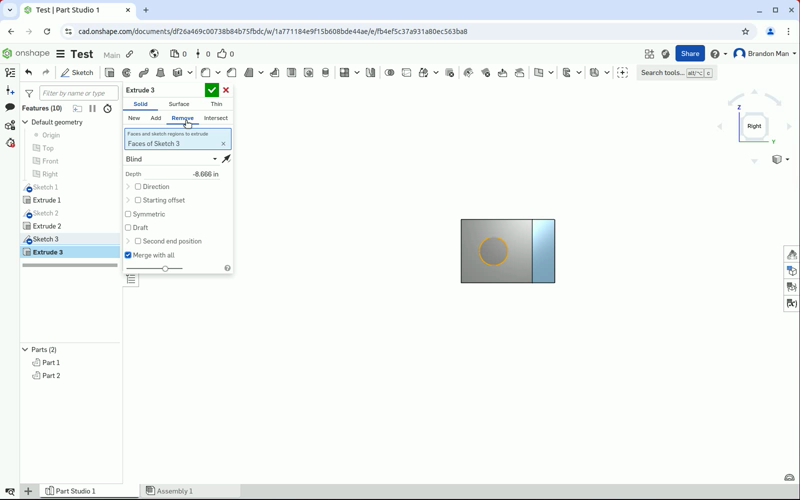
key(enter)
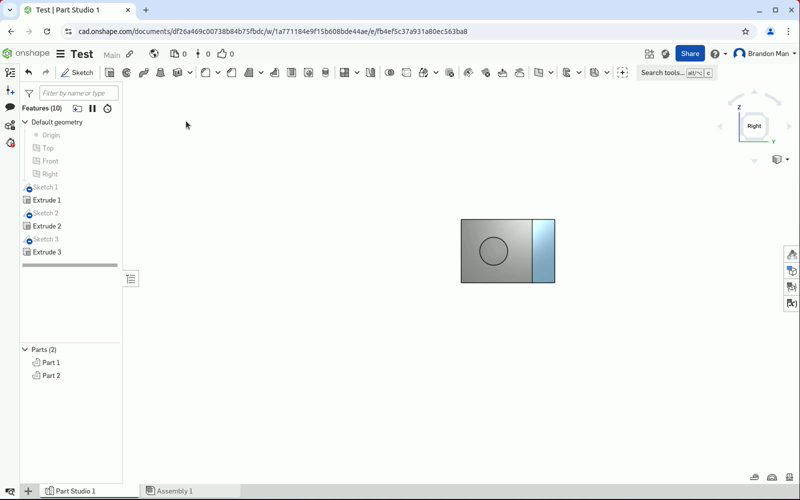
key(shift+h)
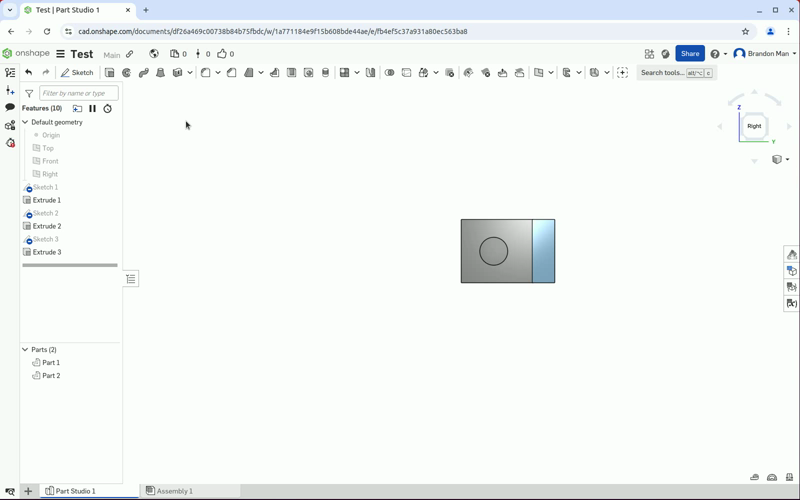
key(shift+h)
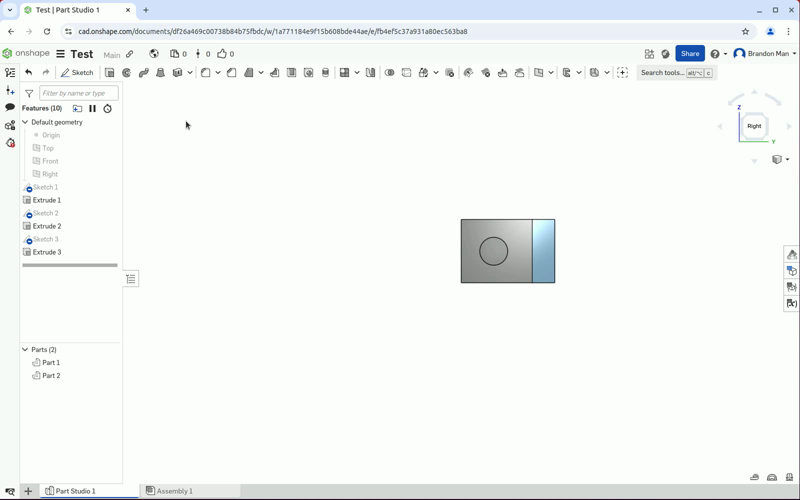
mouse_move(73, 189)
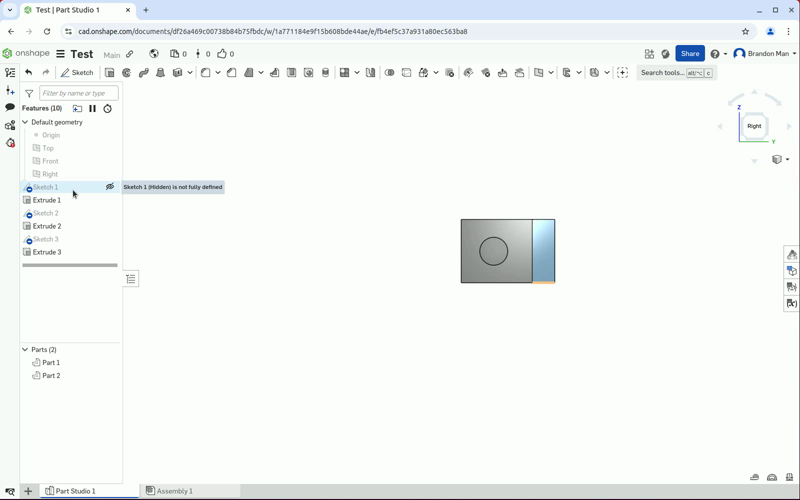
click(73, 189)
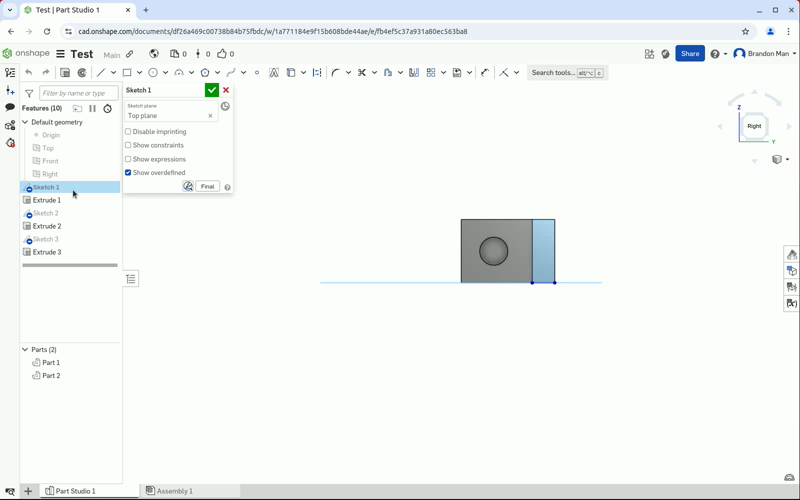
mouse_move(229, 92)
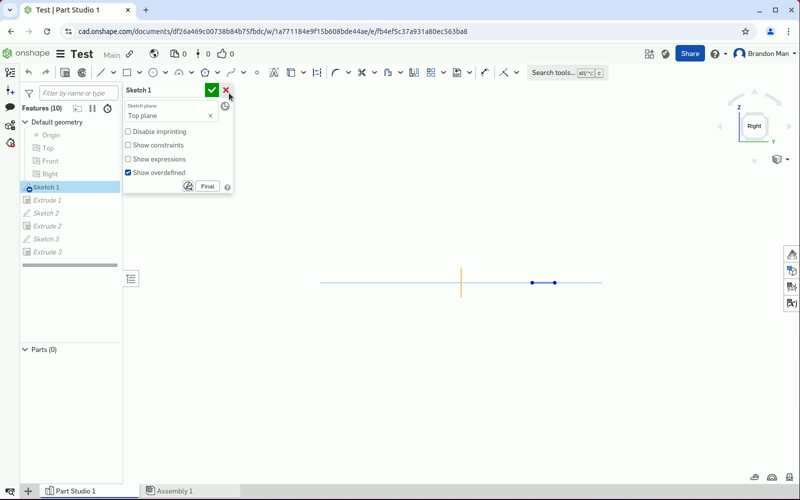
click(229, 92)
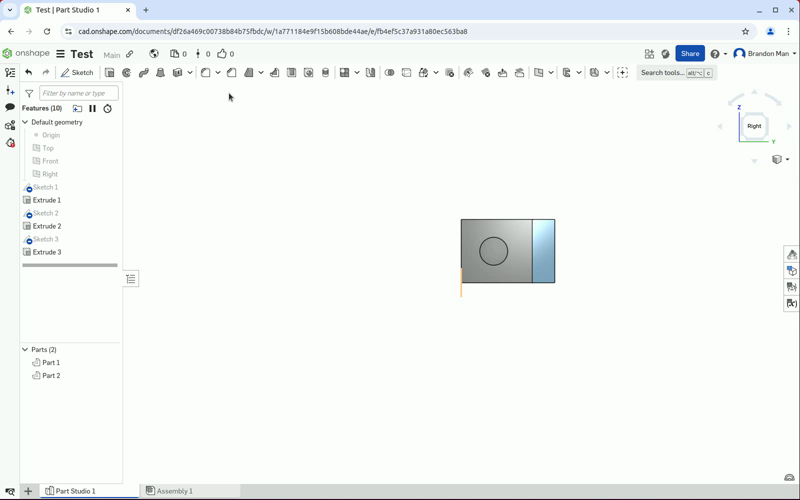
mouse_move(73, 352)
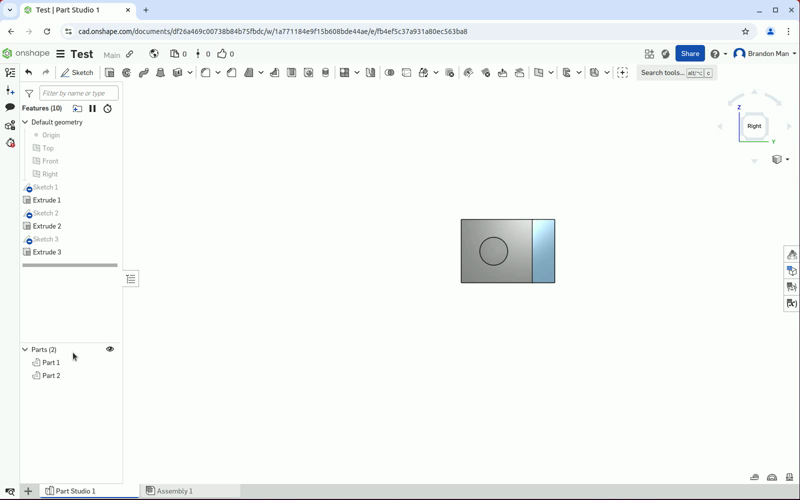
key(y)
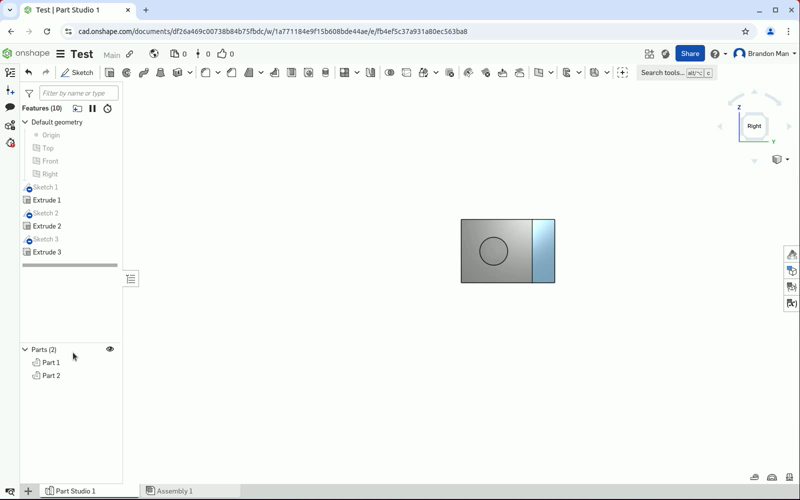
key(shift+p)
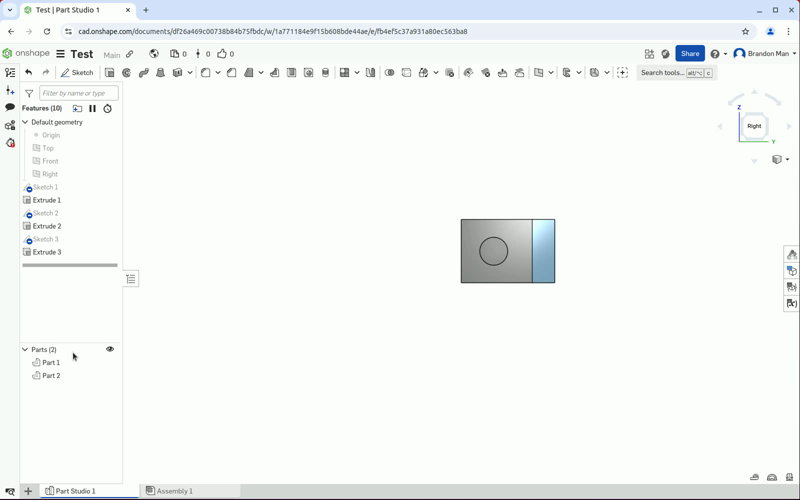
key(space)
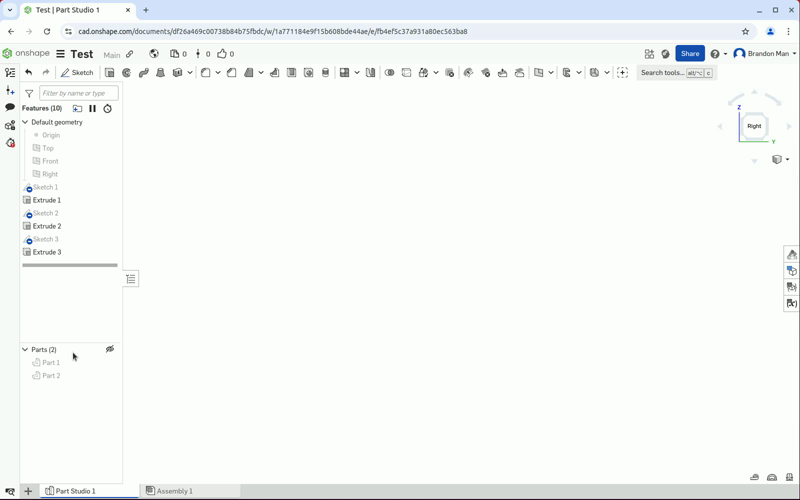
key_down(shift)
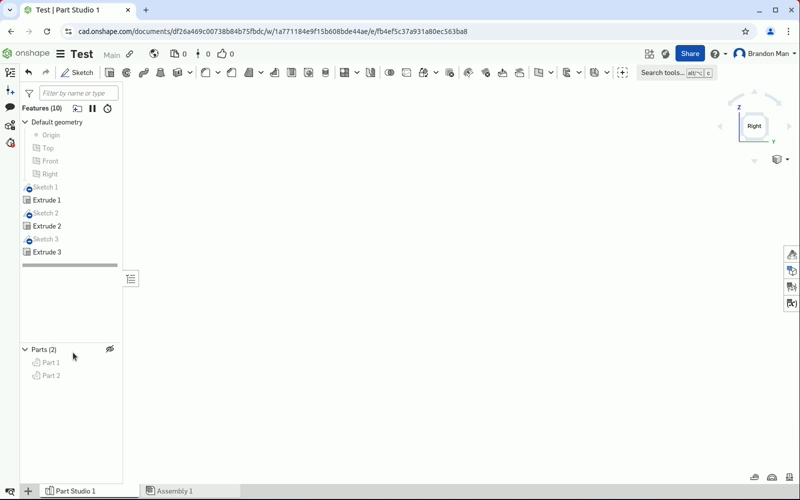
key(right)
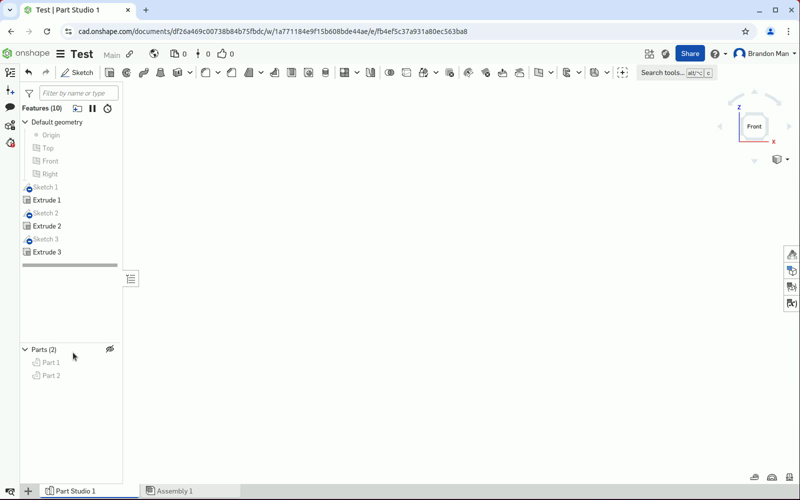
key_up(shift)
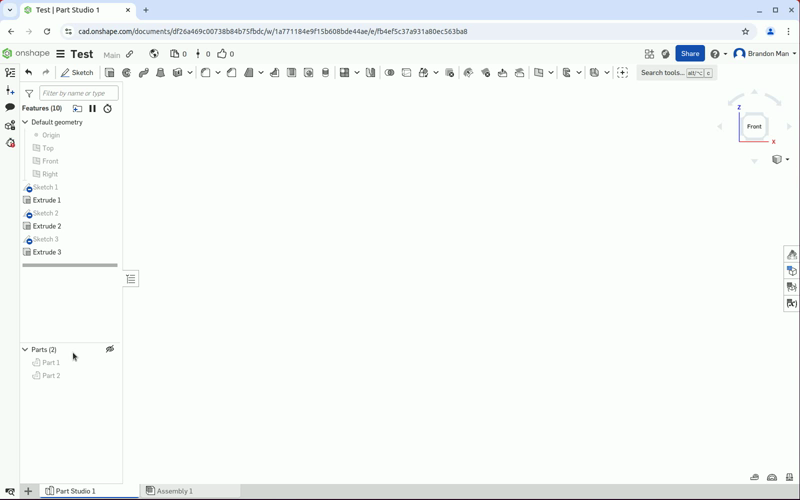
mouse_move(73, 352)
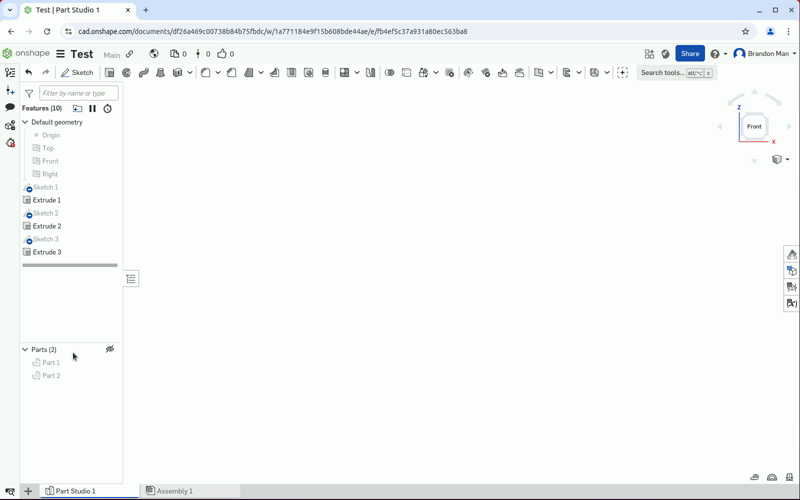
key(shift+y)
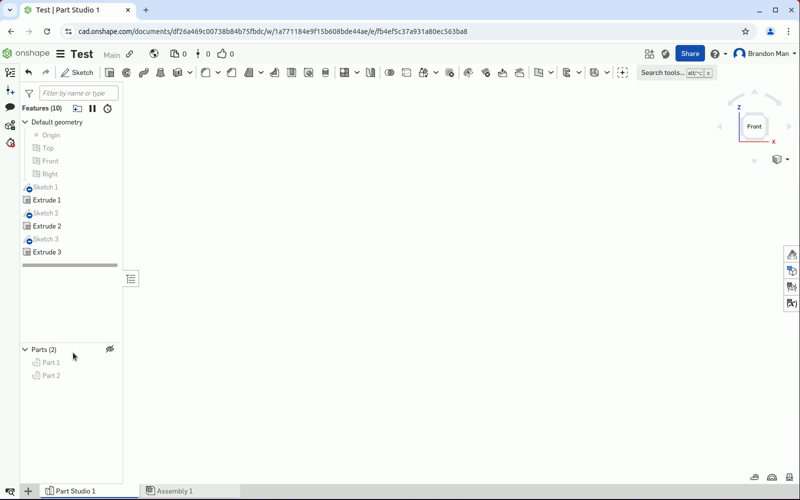
key(shift+s)
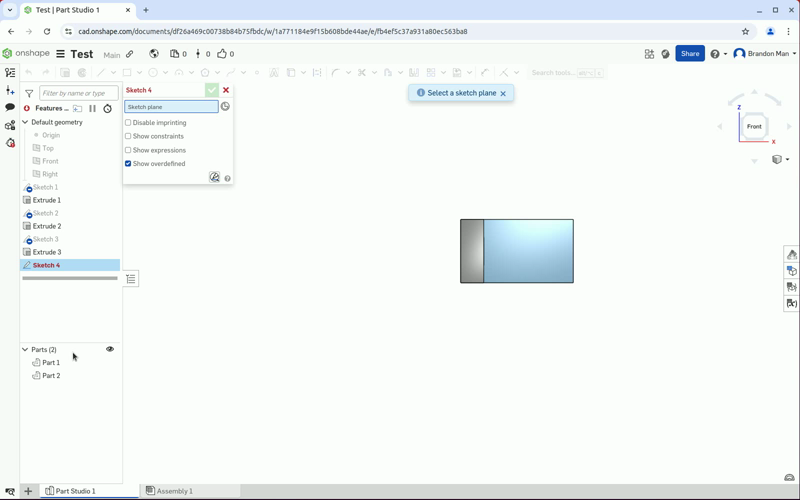
mouse_move(73, 163)
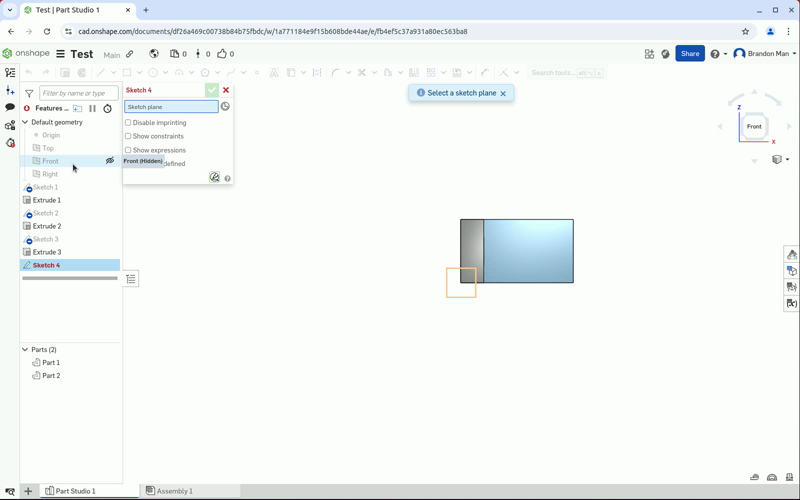
click(73, 163)
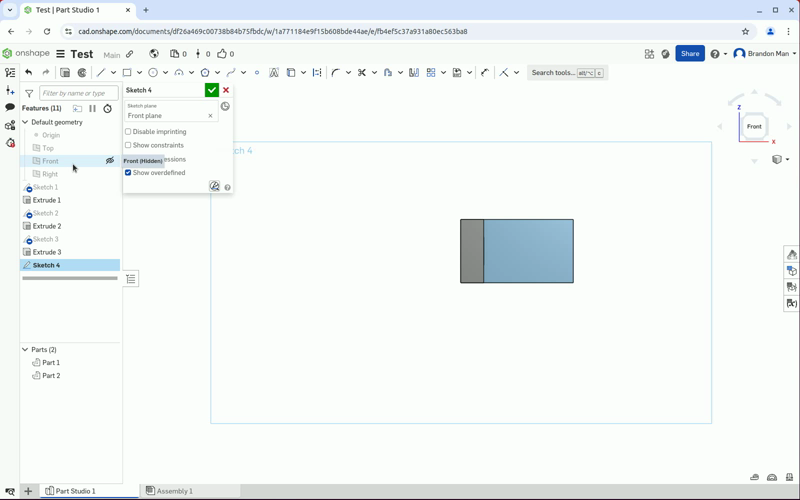
mouse_move(73, 352)
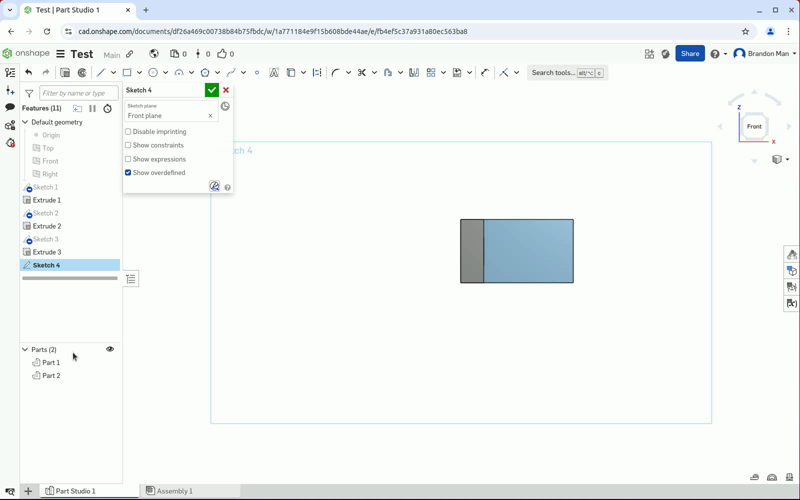
key(y)
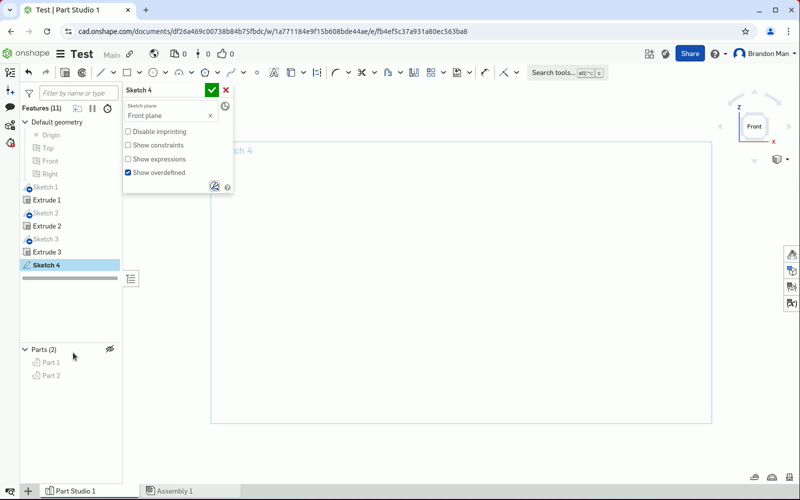
key(c)
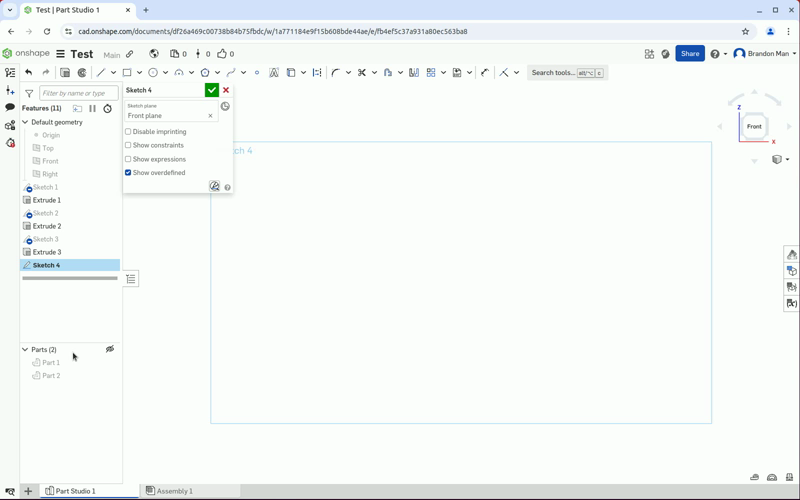
key_down(shift)
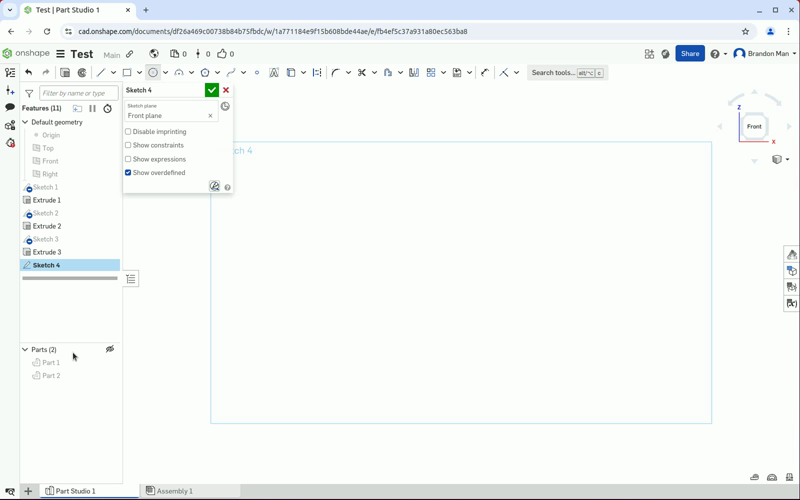
mouse_move(522, 252)
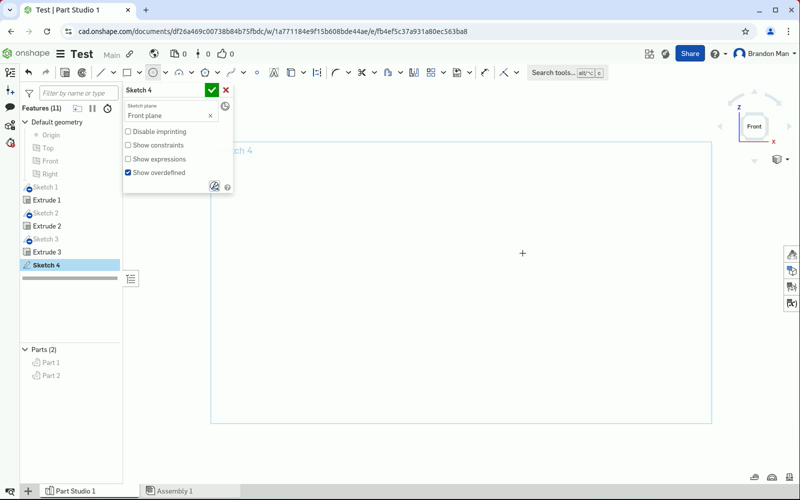
click(522, 252)
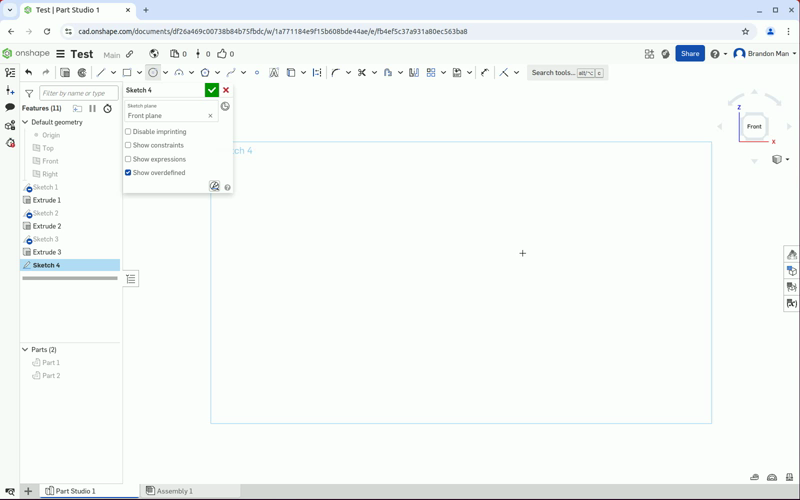
key_up(shift)
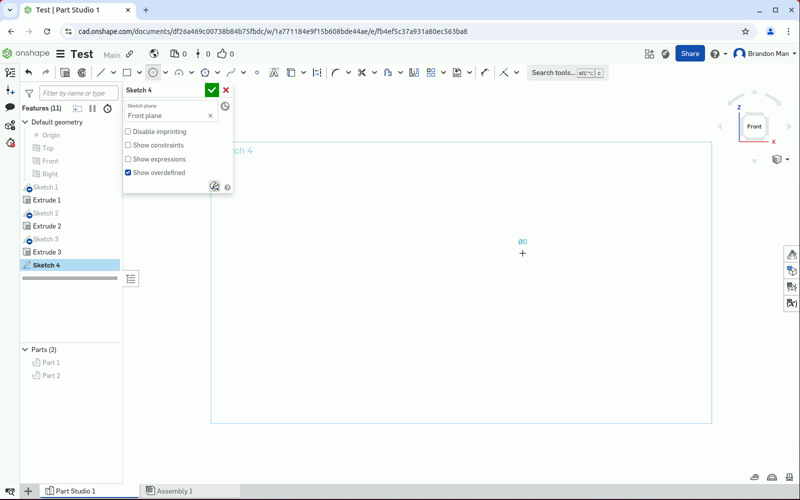
mouse_move(532, 252)
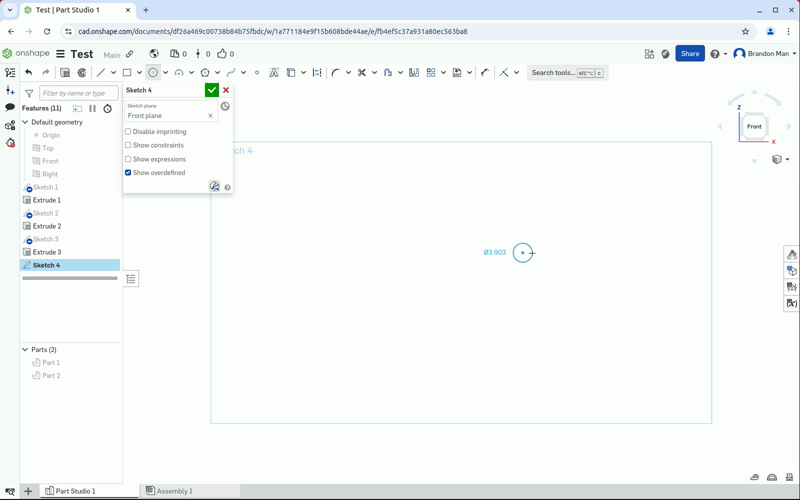
click(532, 252)
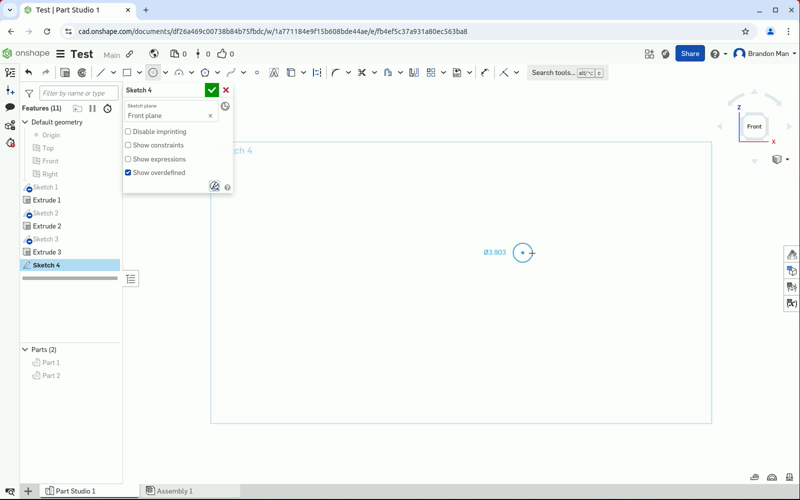
key(esc)
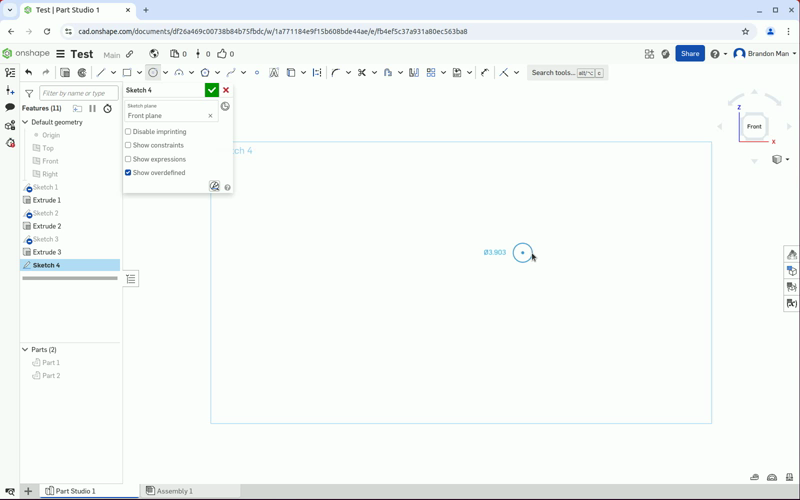
mouse_move(524, 251)
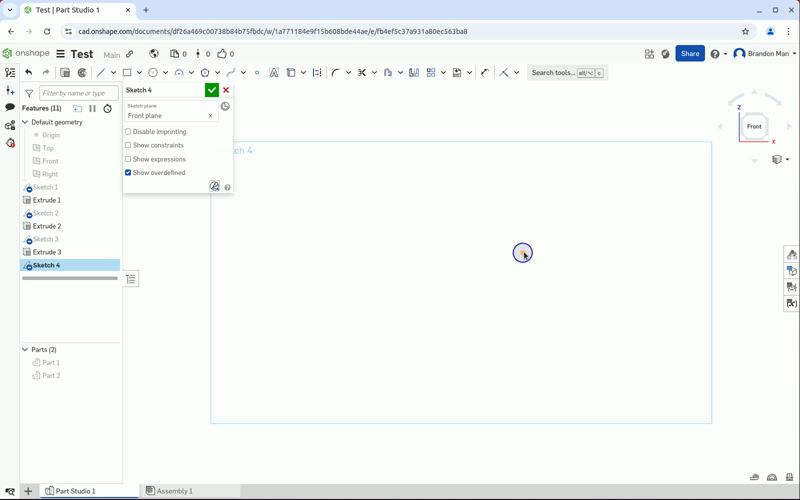
scroll(6)
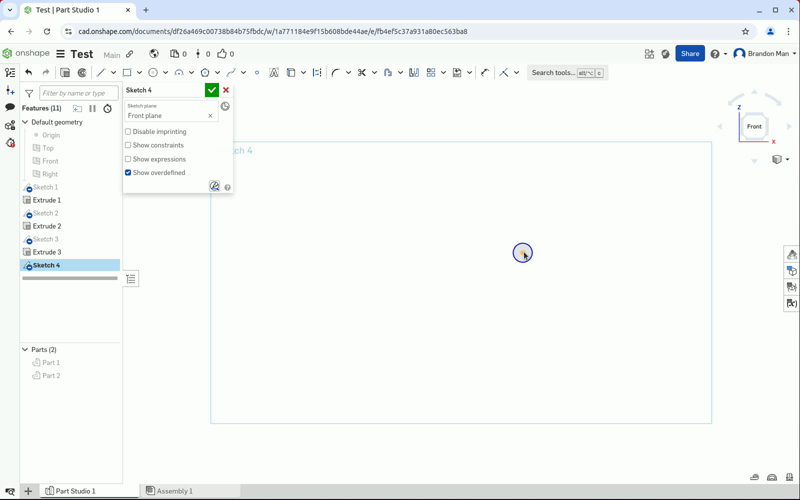
scroll(6)
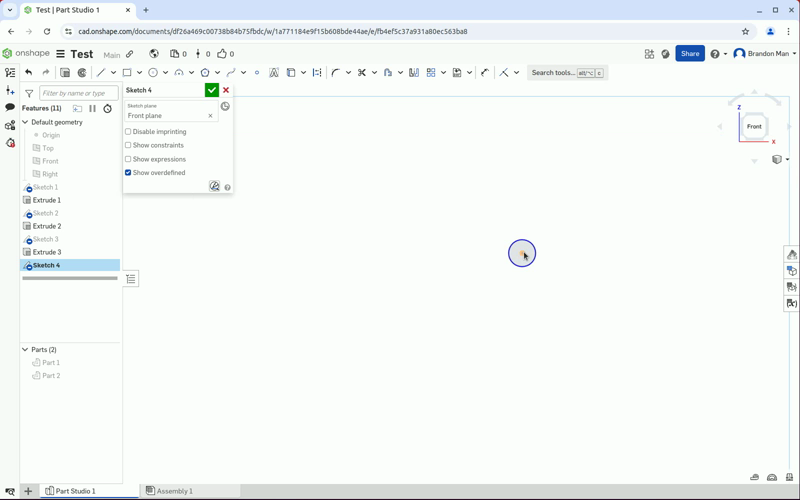
scroll(6)
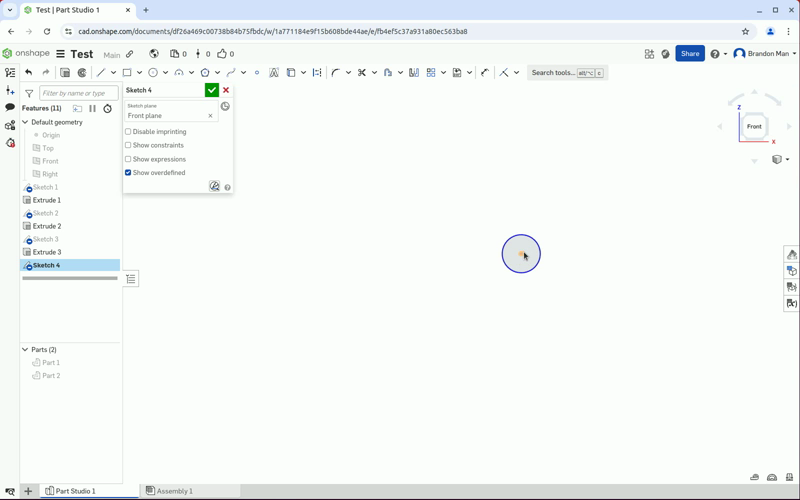
scroll(6)
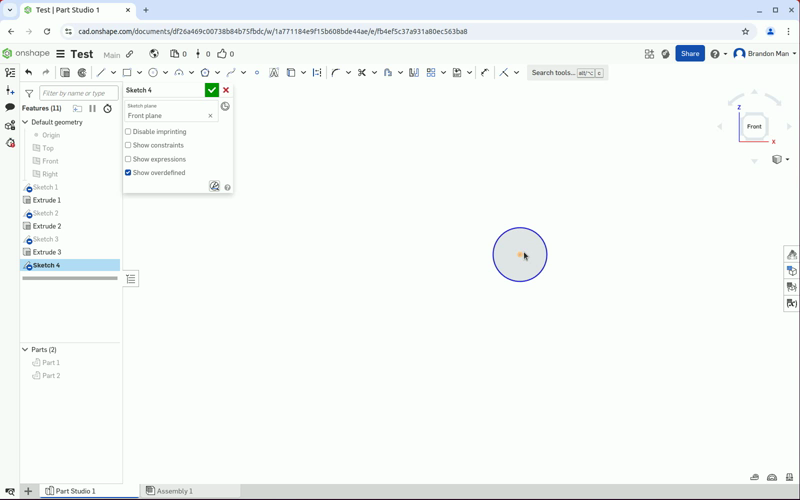
scroll(6)
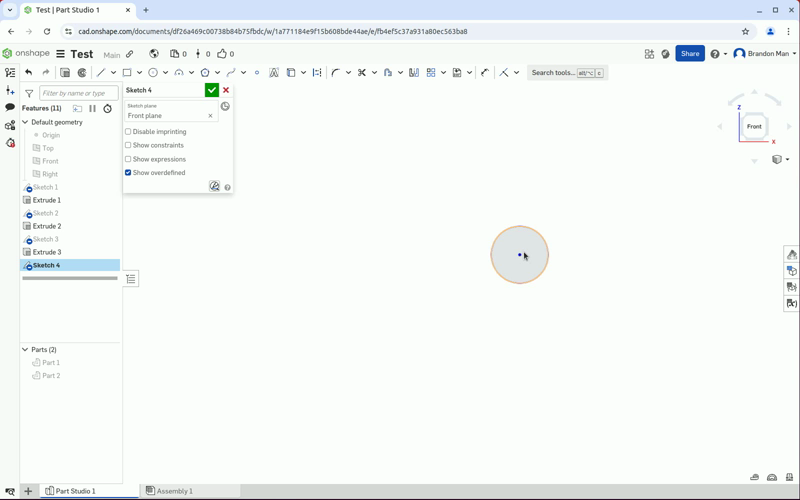
scroll(6)
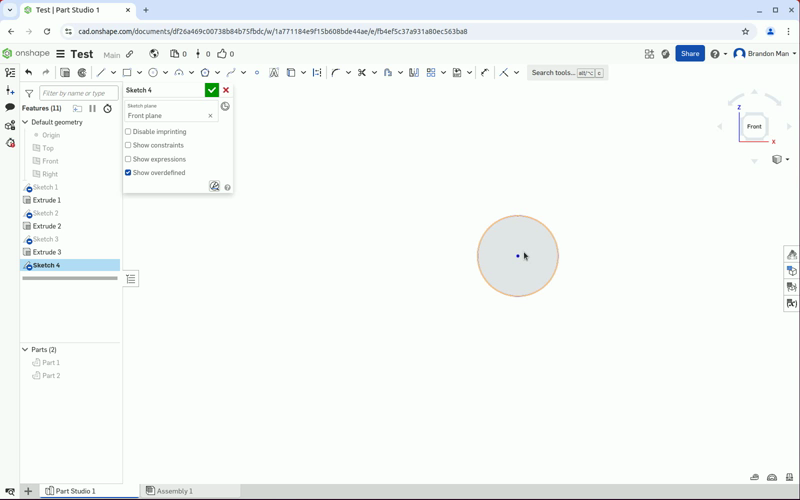
scroll(6)
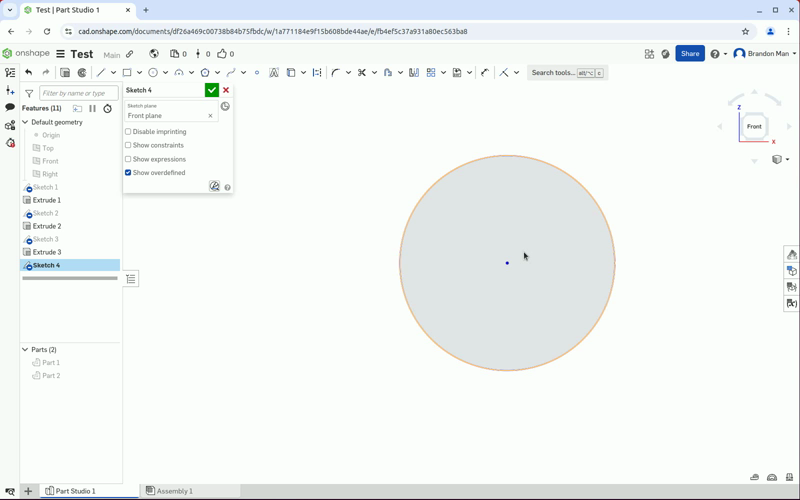
click(524, 251)
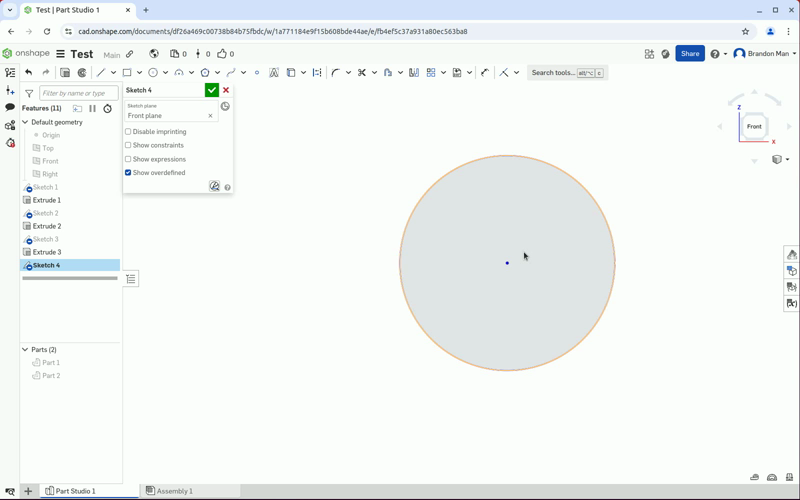
scroll(-6)
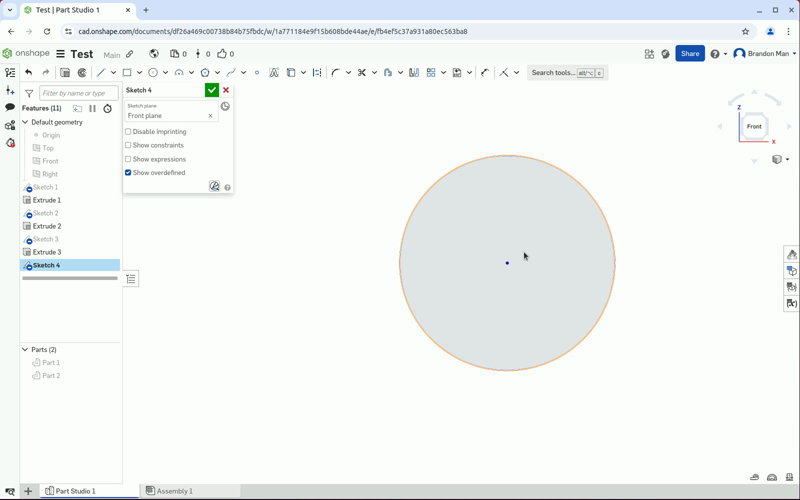
scroll(-6)
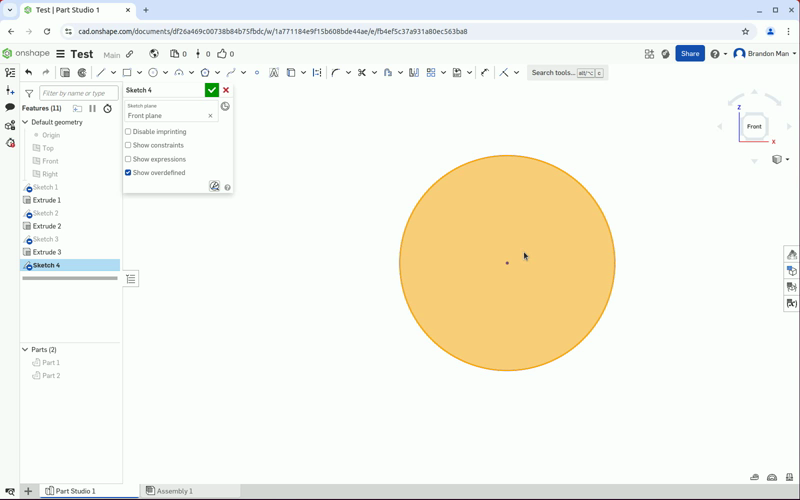
scroll(-6)
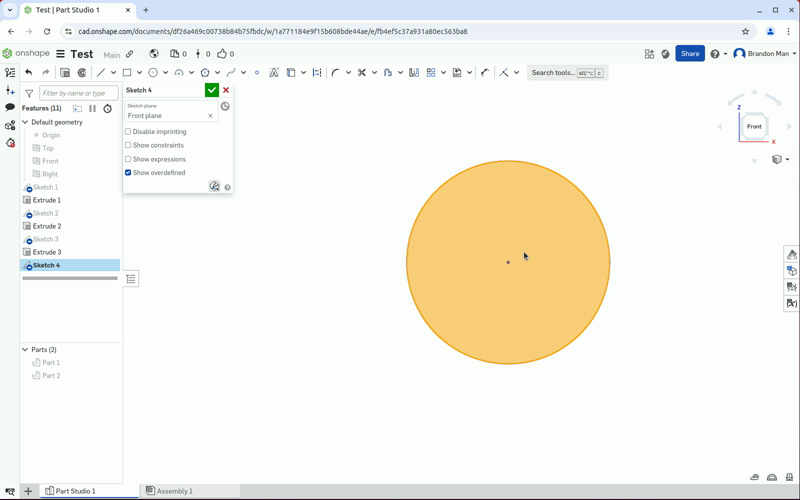
scroll(-6)
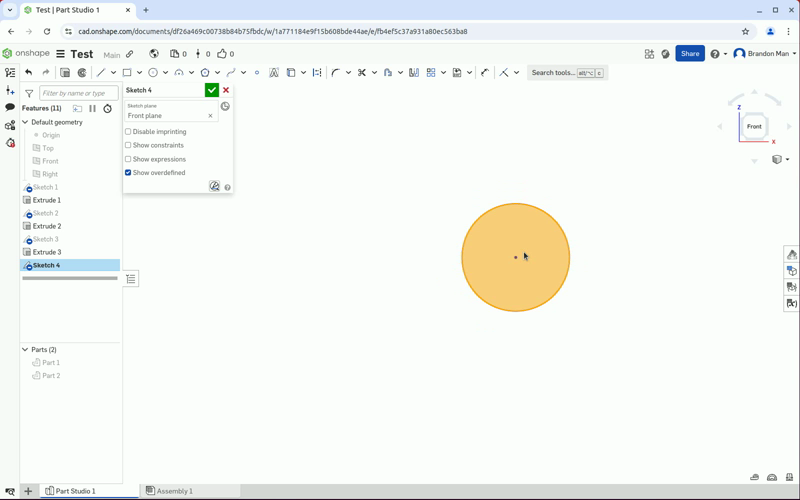
scroll(-6)
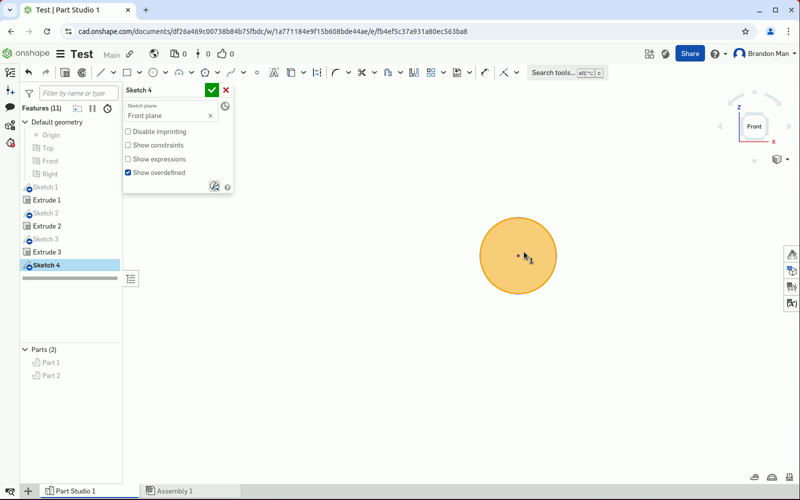
scroll(-6)
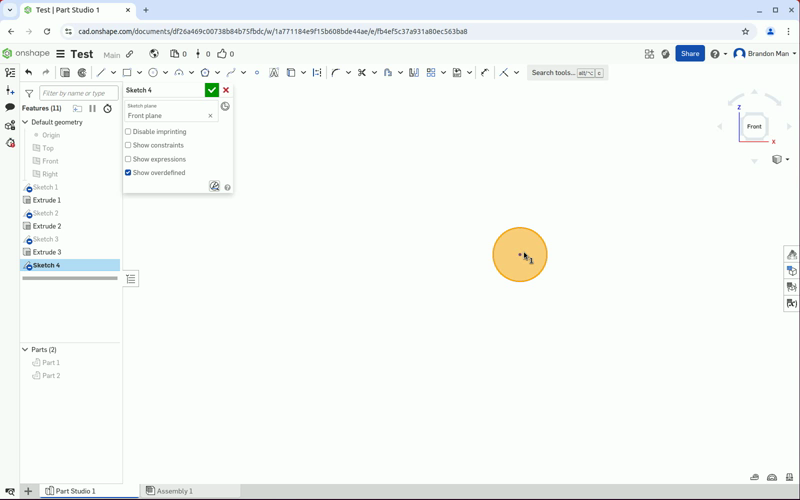
scroll(-6)
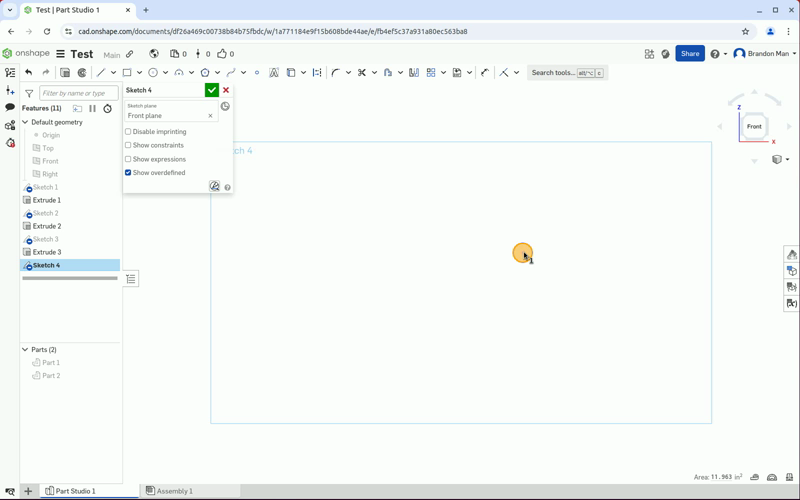
mouse_move(73, 352)
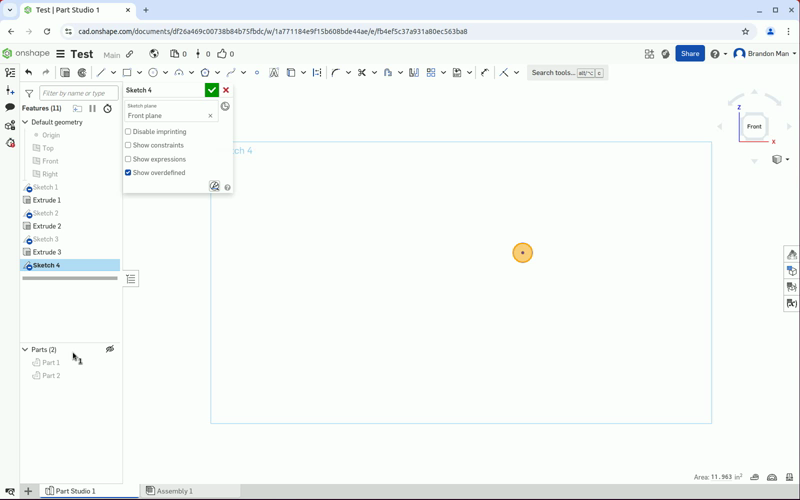
key(shift+y)
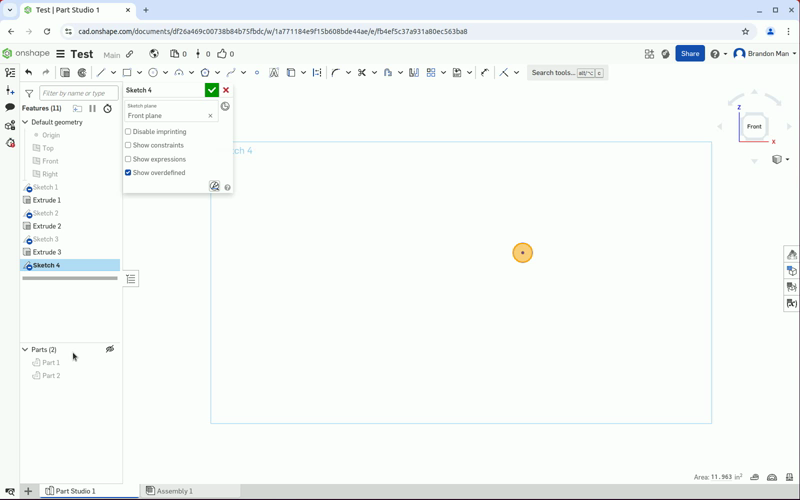
key(shift+e)
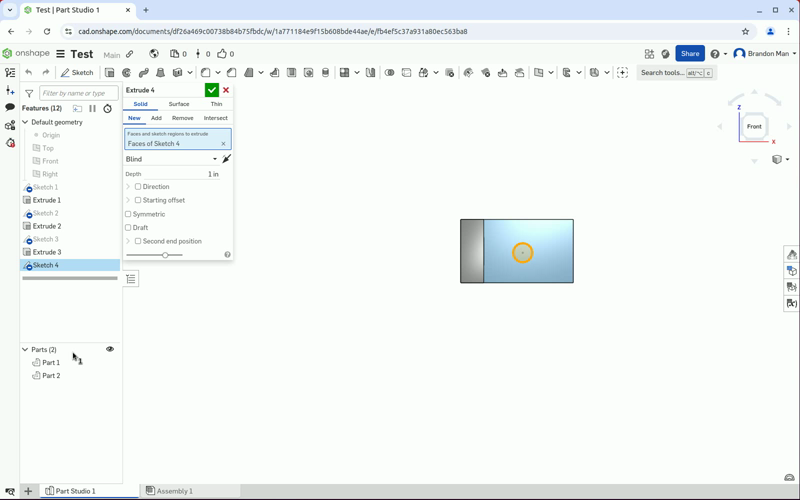
mouse_move(143, 106)
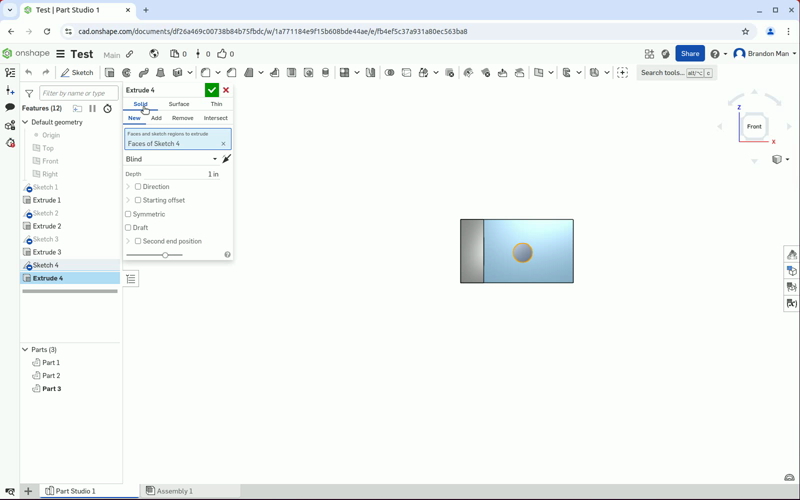
click(143, 106)
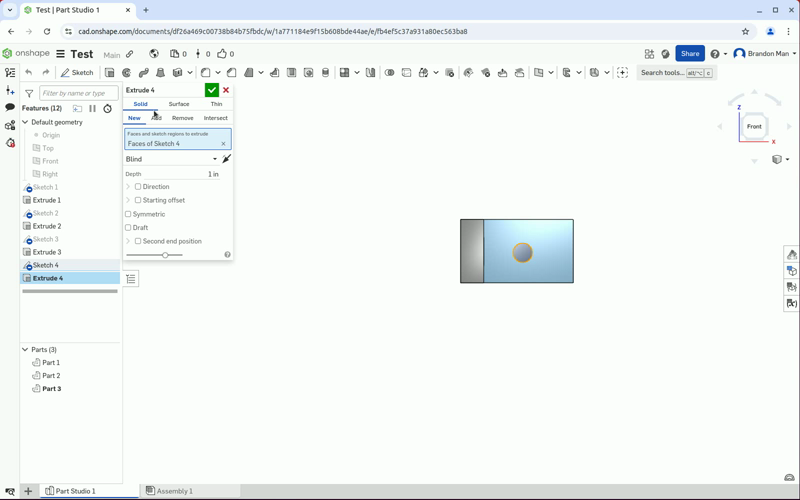
mouse_move(186, 120)
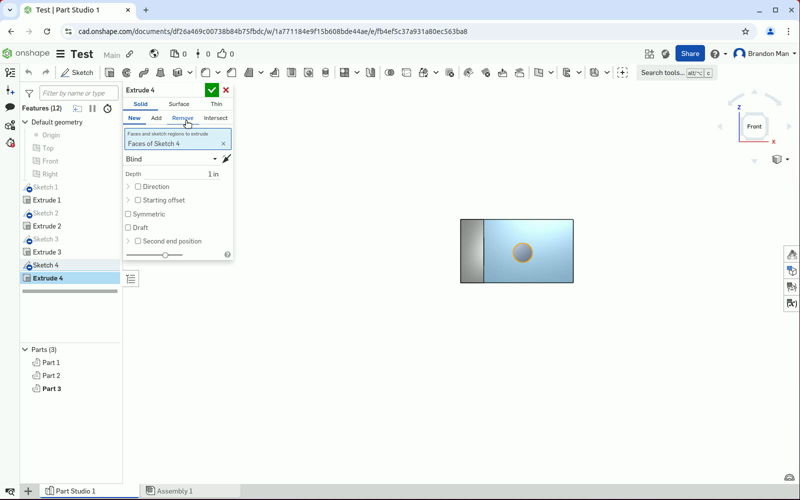
click(186, 120)
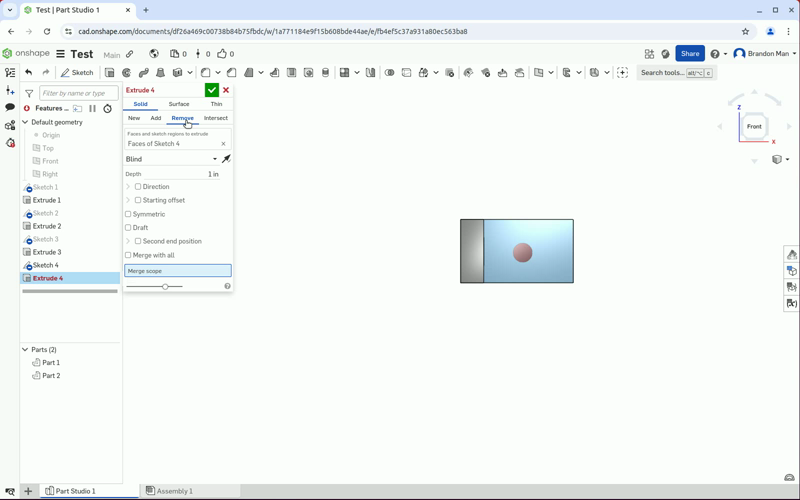
key(tab, 4)
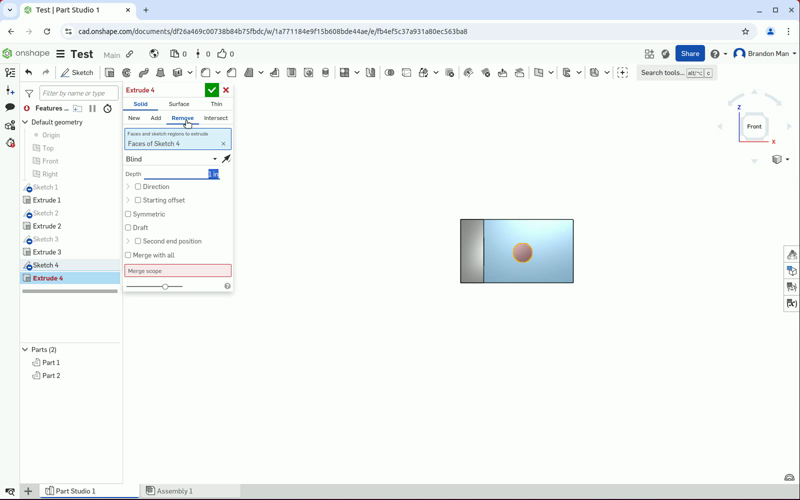
text(23.108)
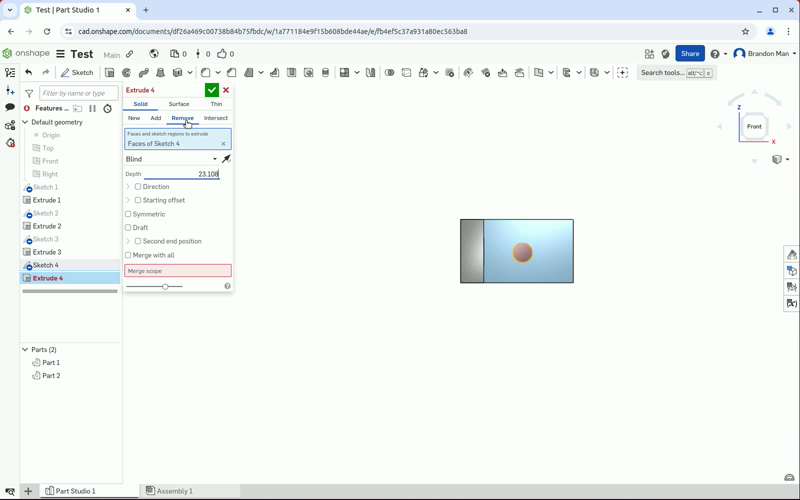
key(tab, 6)
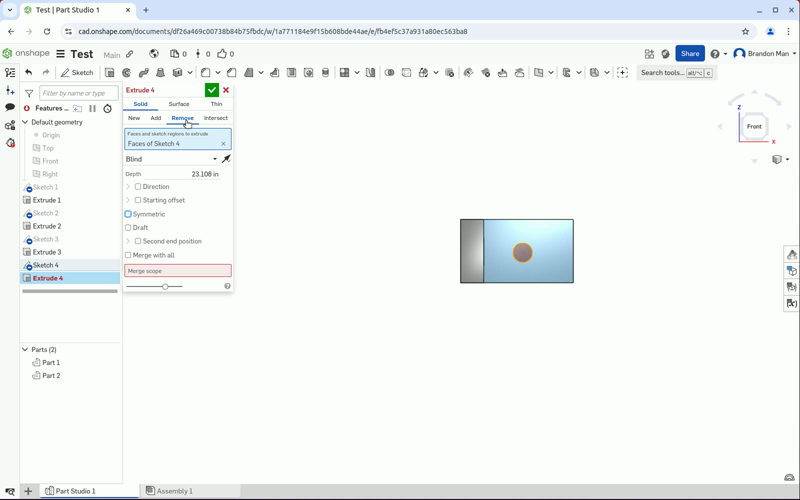
key(space)
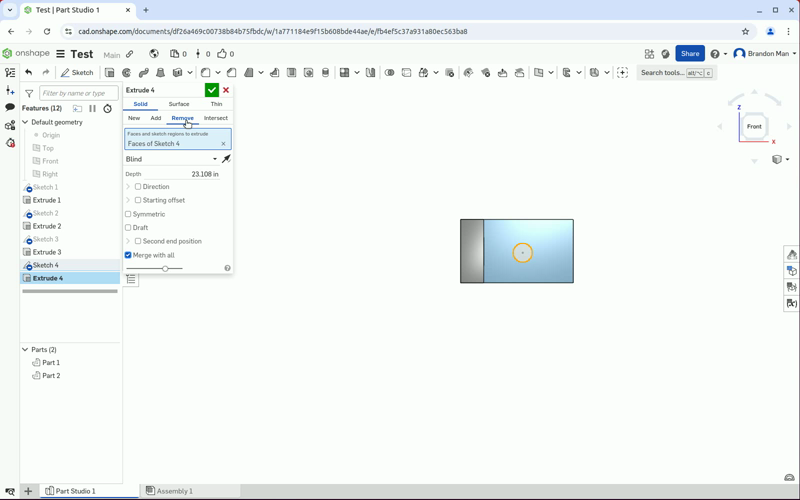
key(enter)
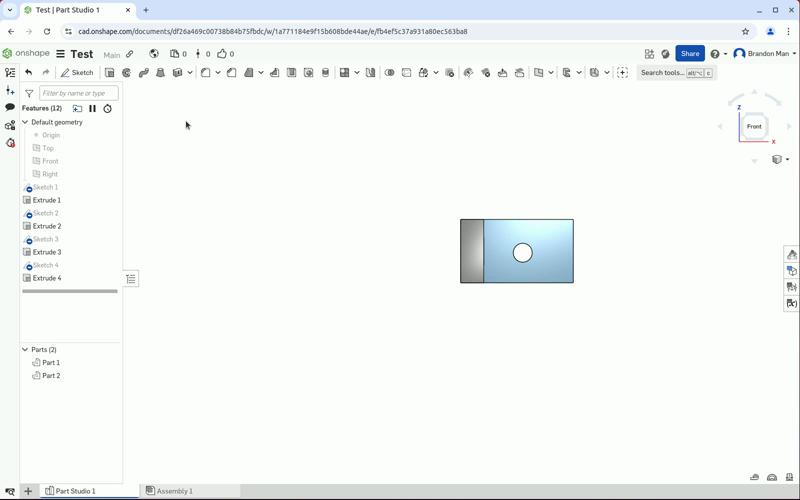
key(shift+h)
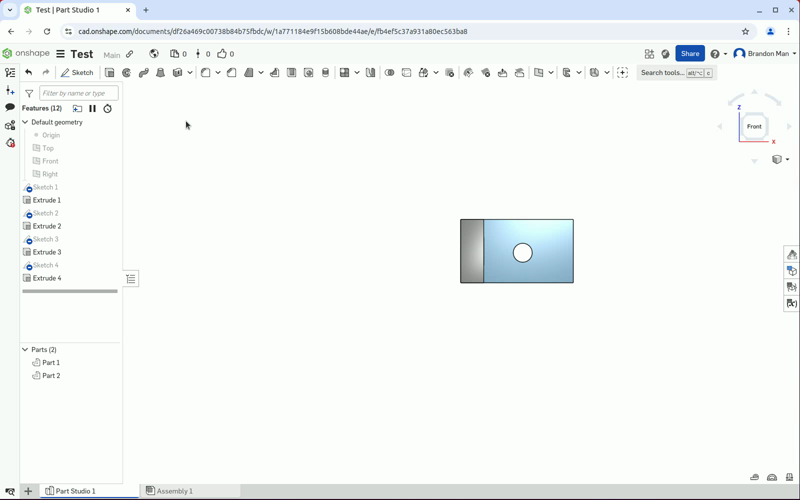
key(shift+h)
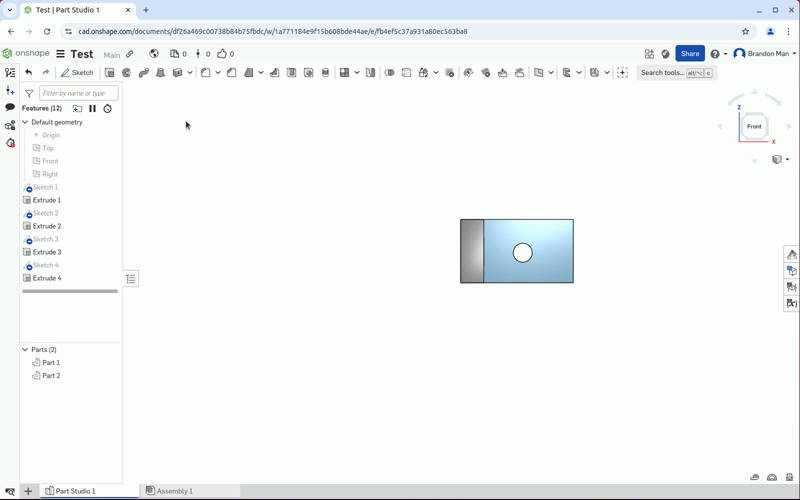
mouse_move(73, 189)
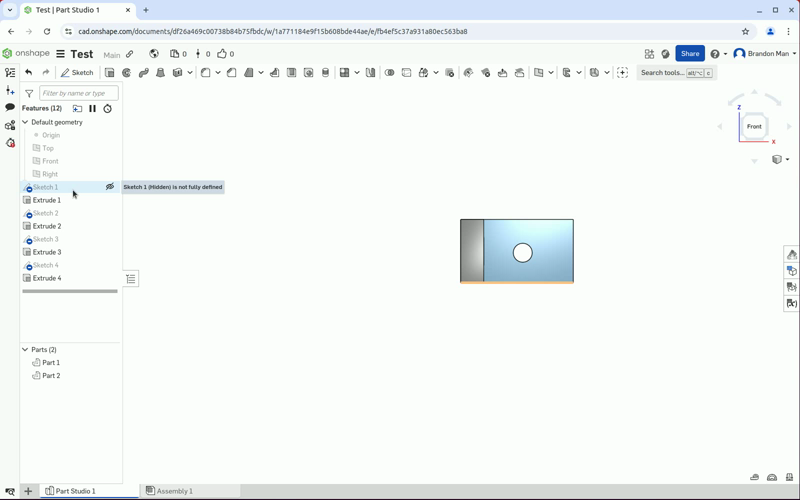
click(73, 189)
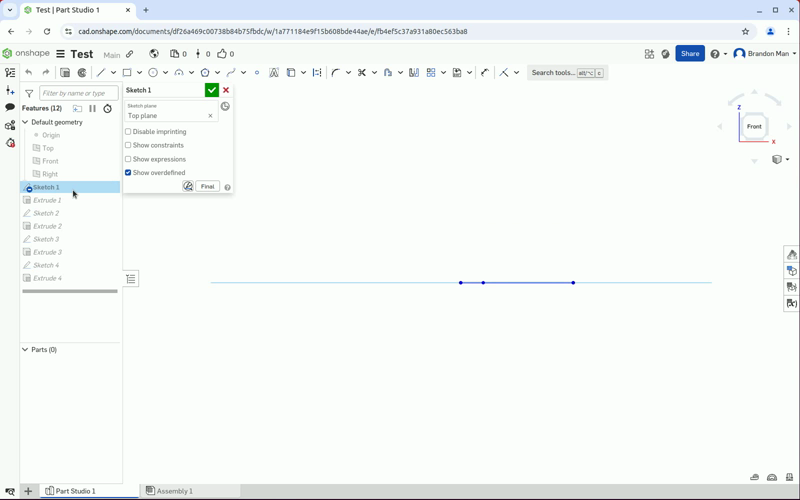
mouse_move(229, 92)
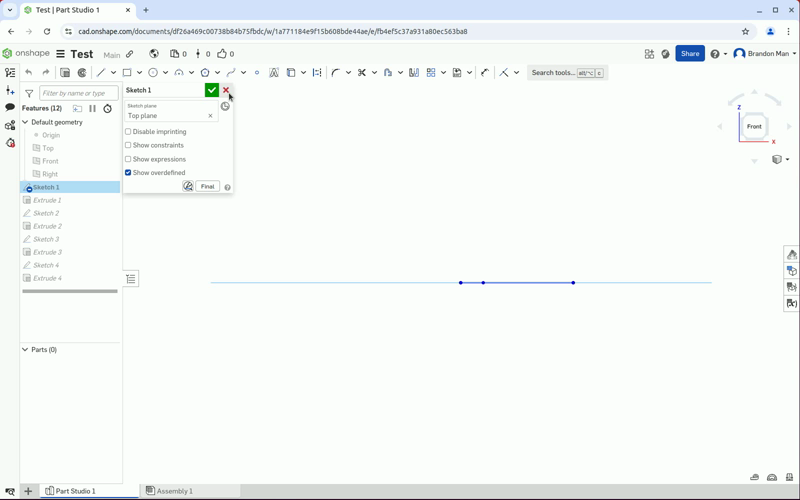
click(229, 92)
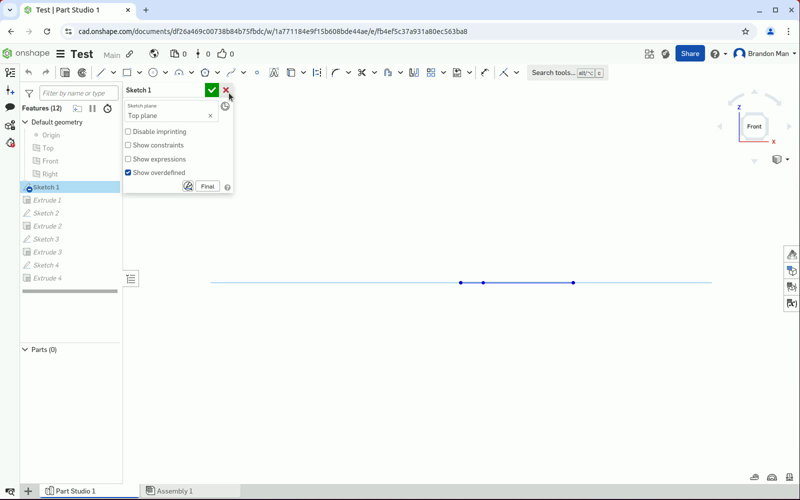
key(shift+s)
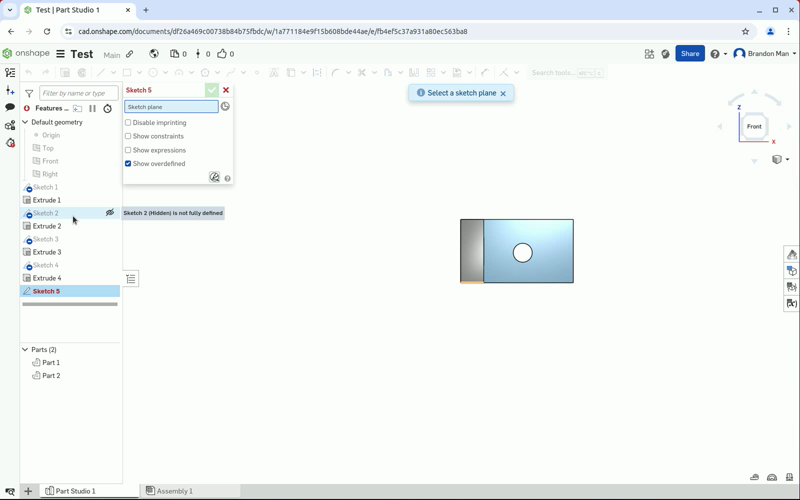
scroll(3)
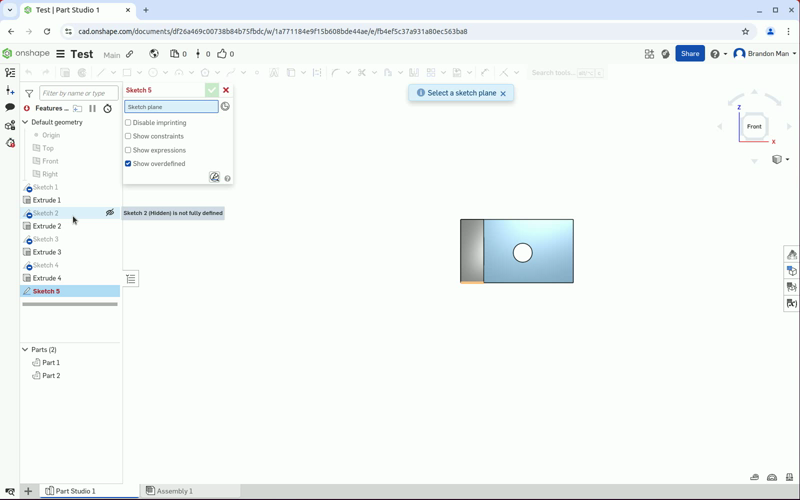
mouse_move(73, 163)
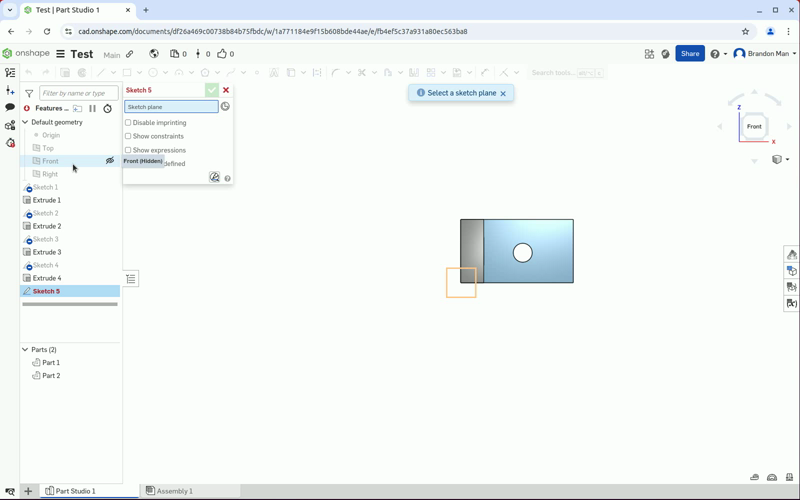
click(73, 163)
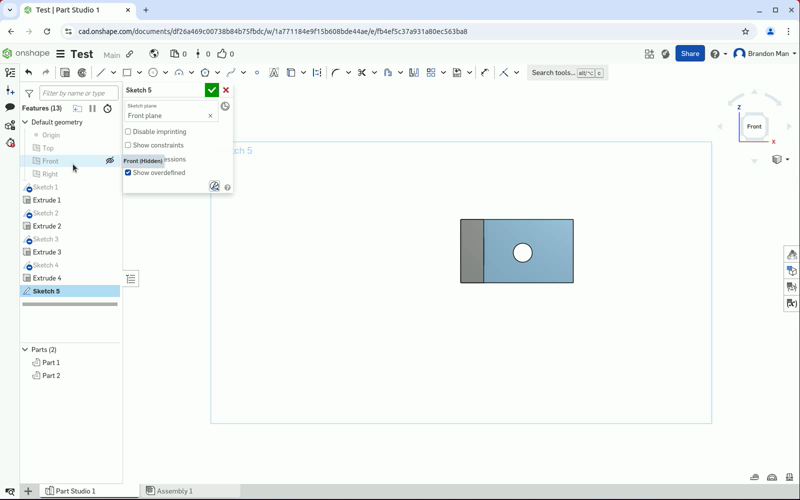
mouse_move(73, 352)
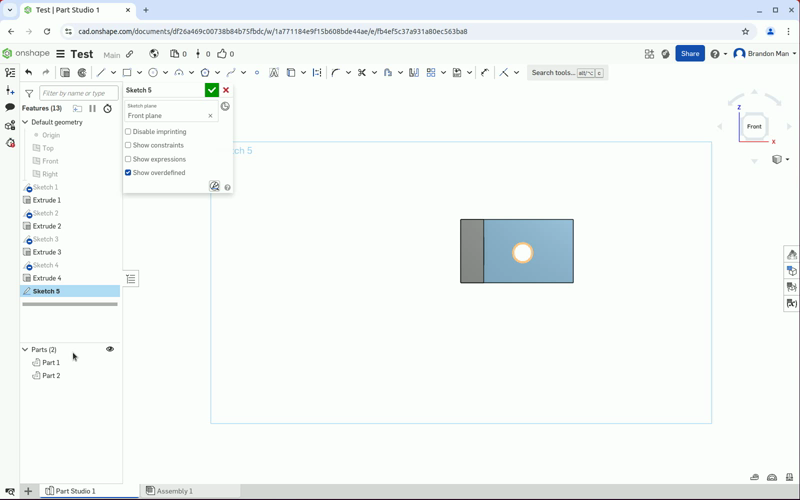
key(y)
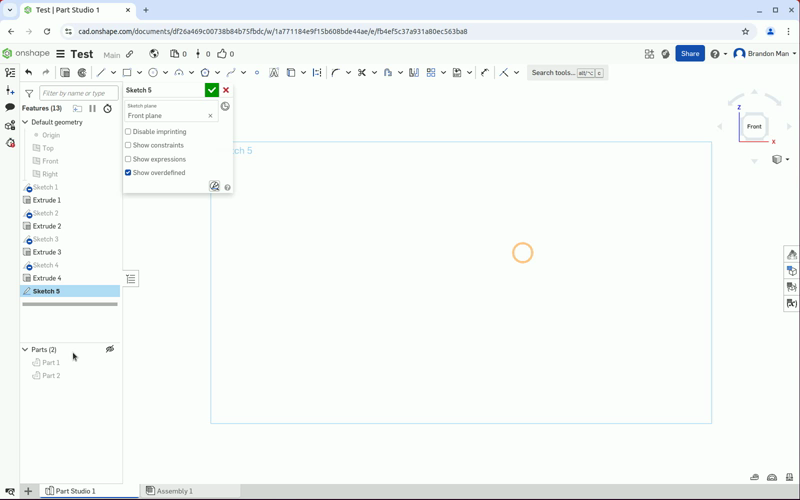
key(c)
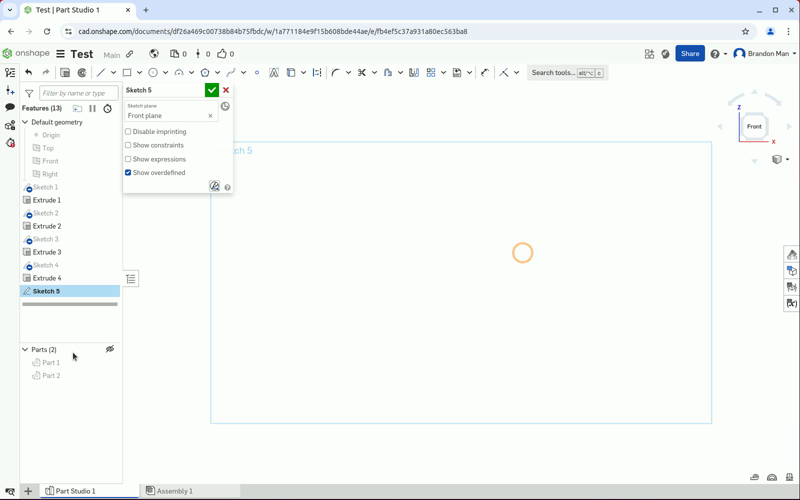
key_down(shift)
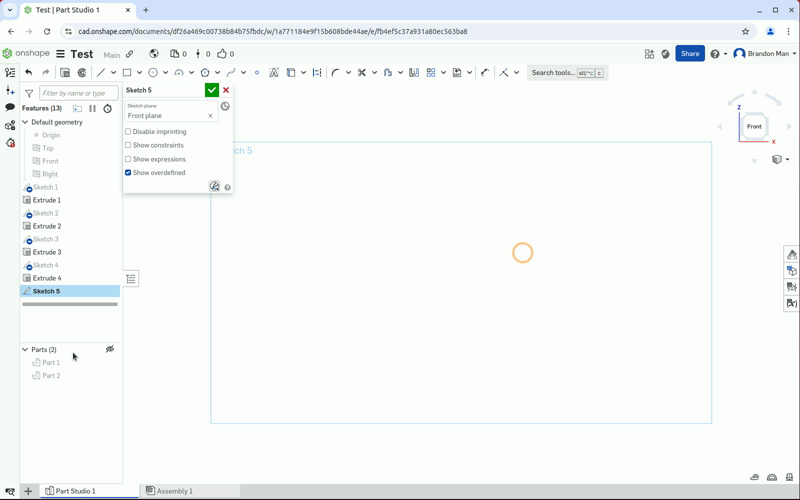
mouse_move(553, 252)
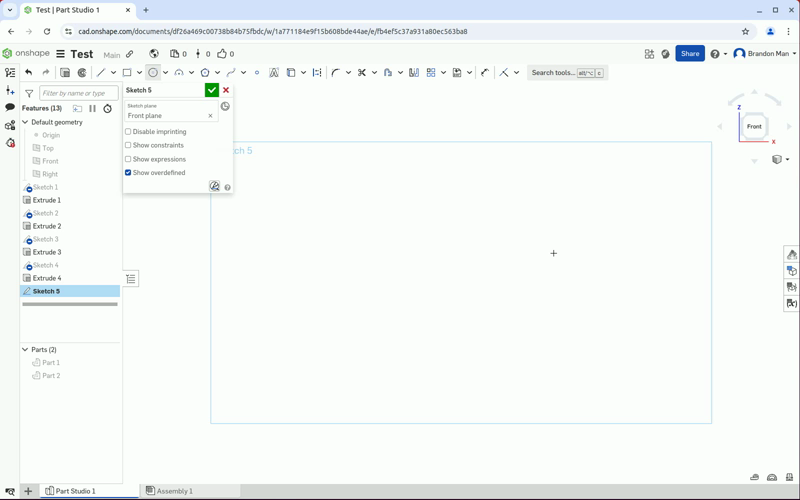
click(553, 252)
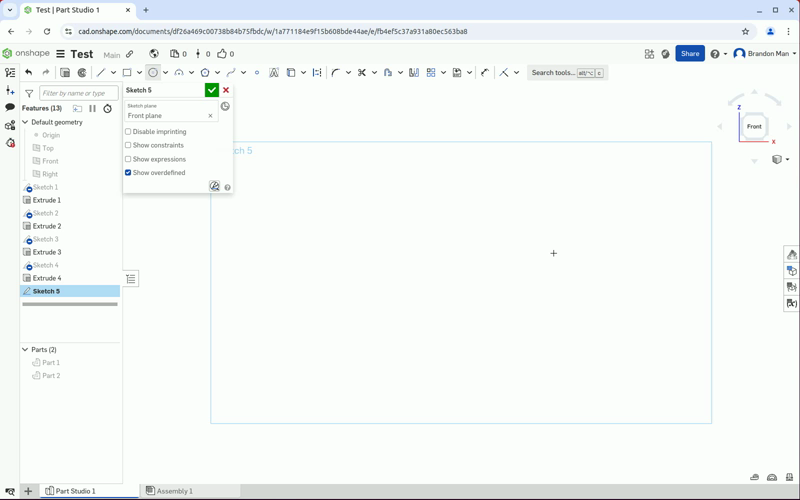
key_up(shift)
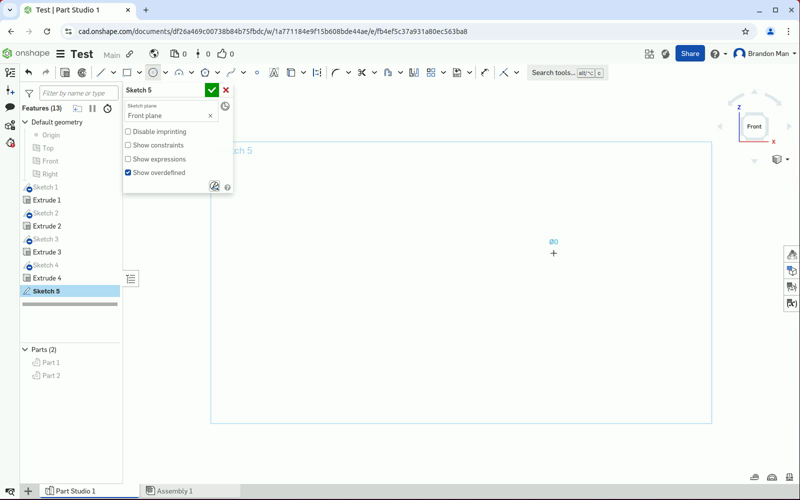
mouse_move(562, 252)
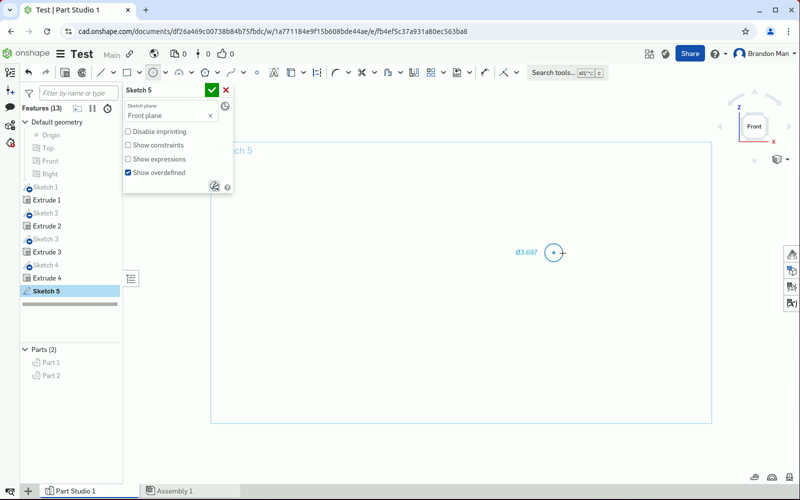
click(562, 252)
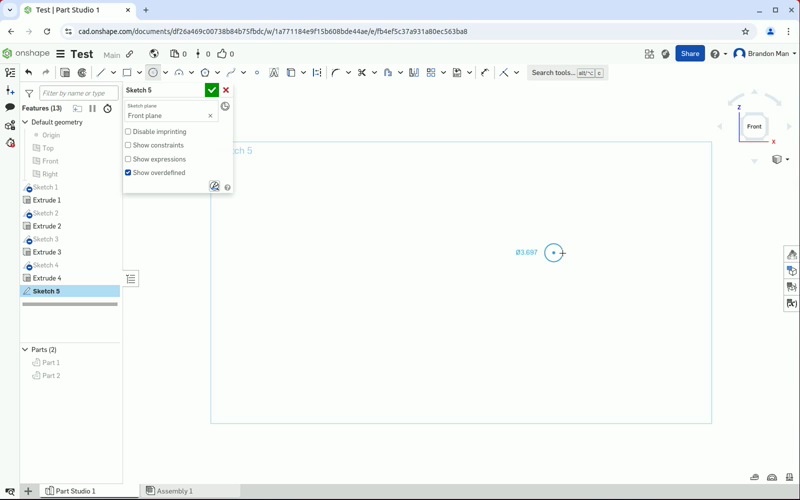
key(esc)
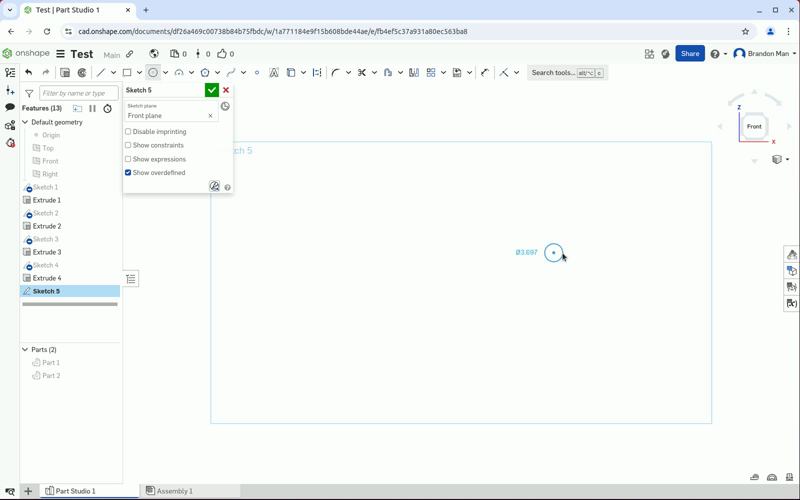
mouse_move(553, 244)
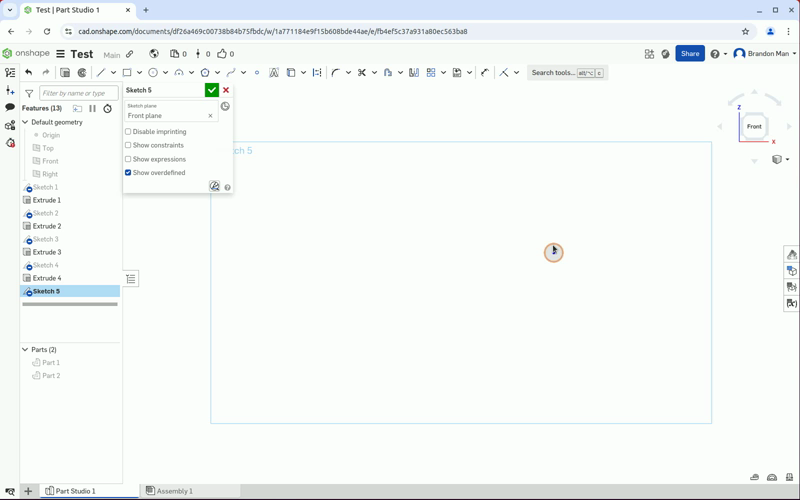
scroll(6)
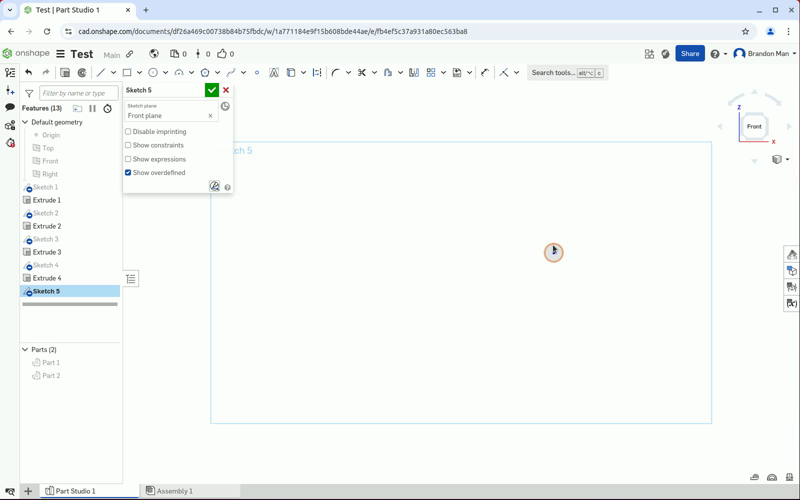
scroll(6)
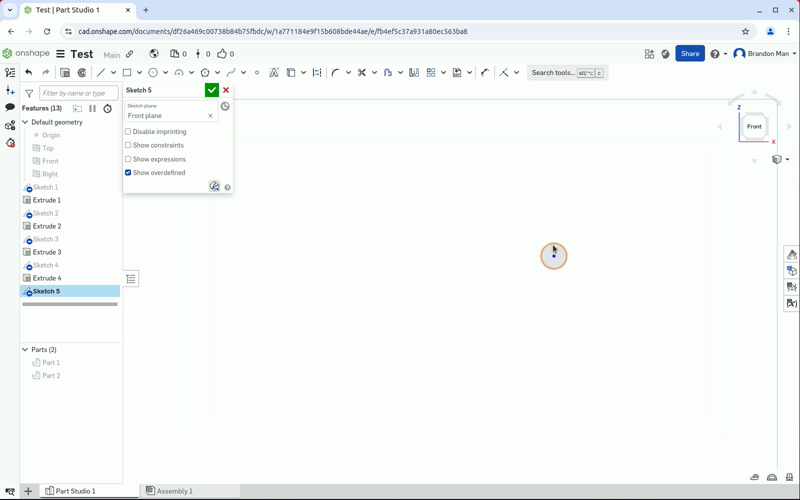
scroll(6)
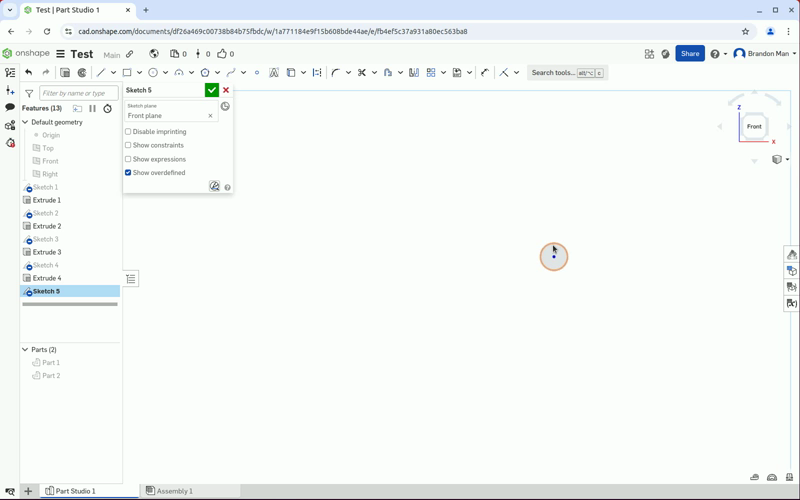
scroll(6)
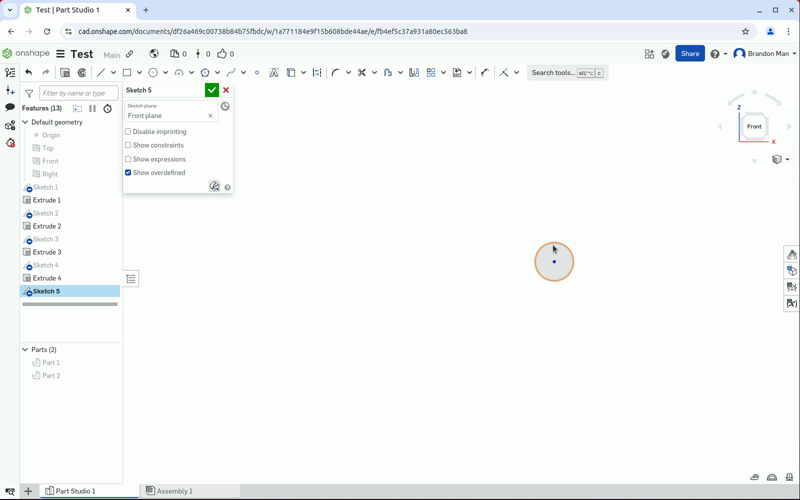
scroll(6)
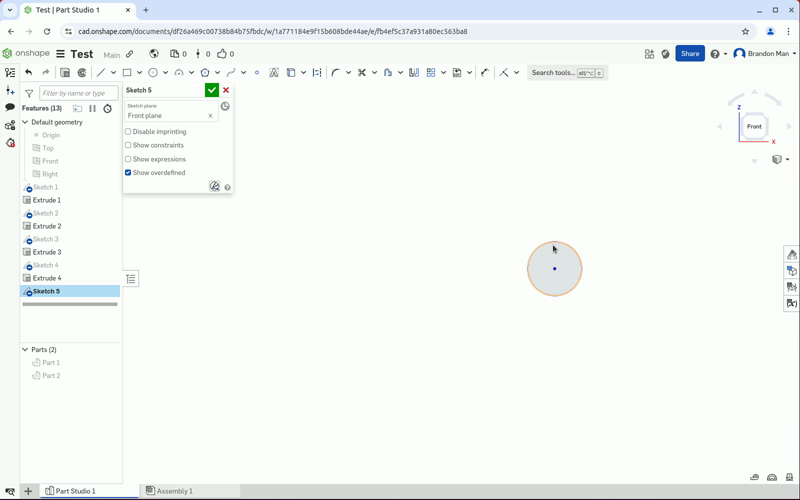
scroll(6)
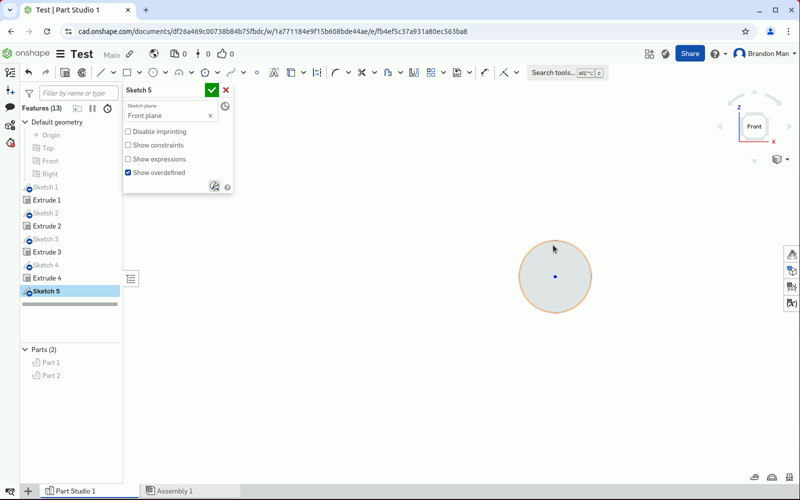
scroll(6)
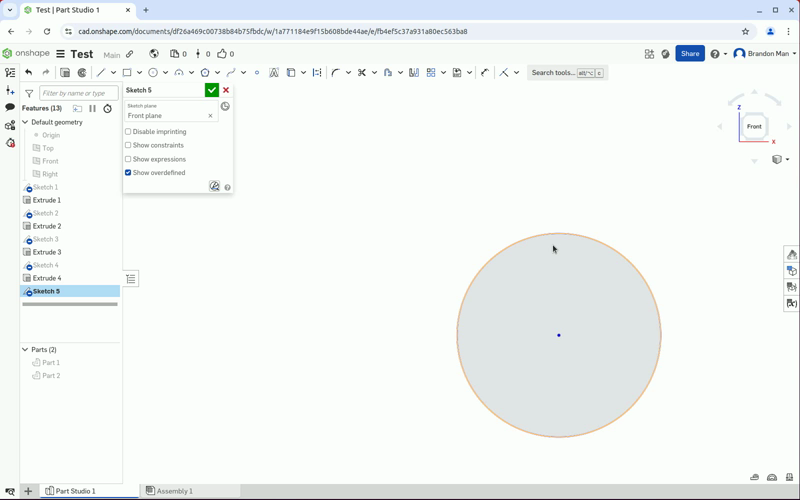
click(553, 244)
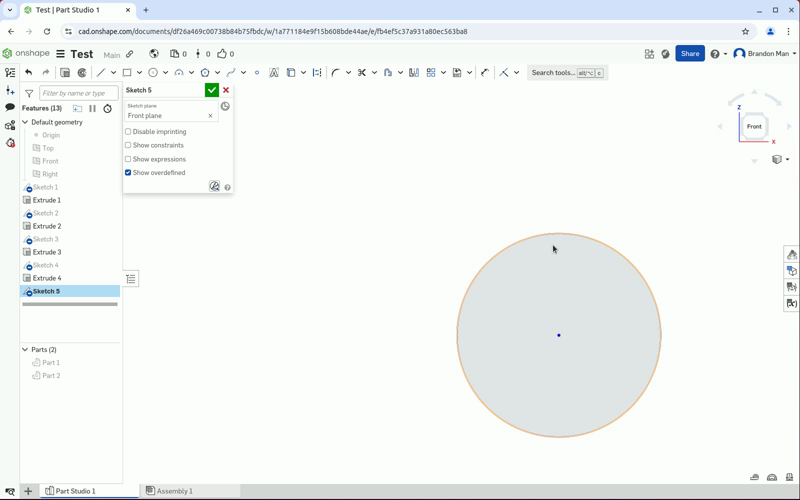
scroll(-6)
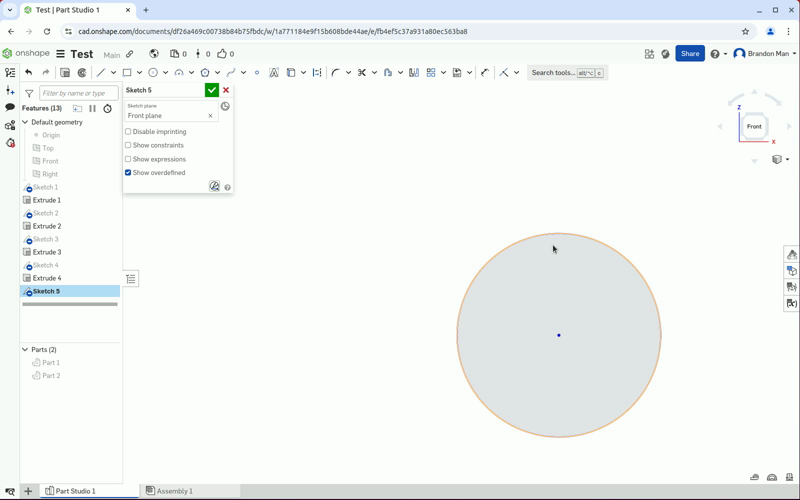
scroll(-6)
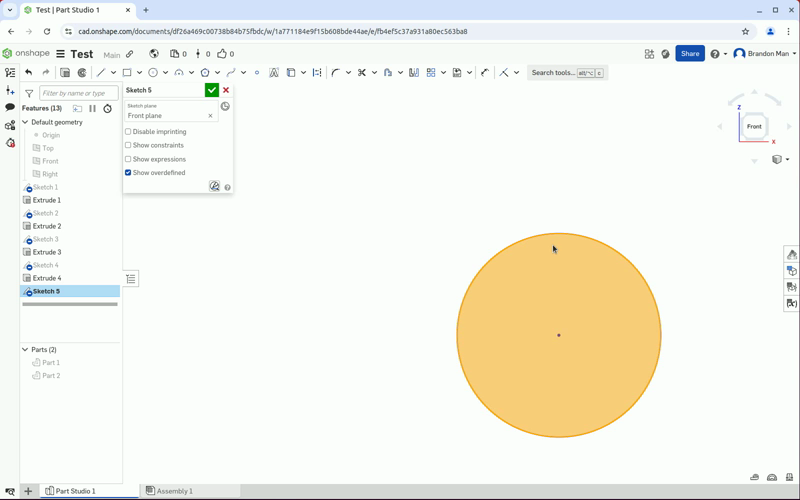
scroll(-6)
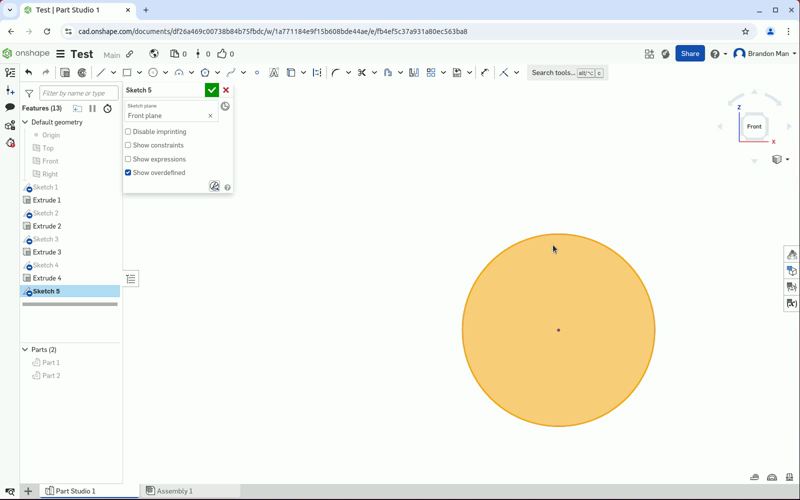
scroll(-6)
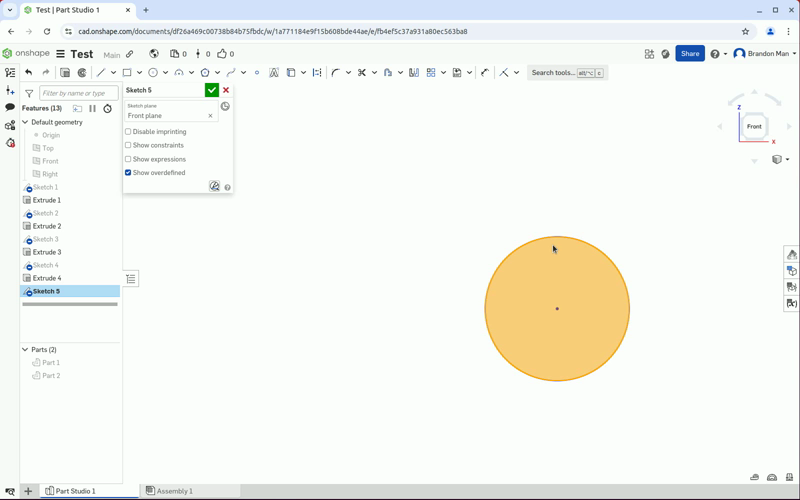
scroll(-6)
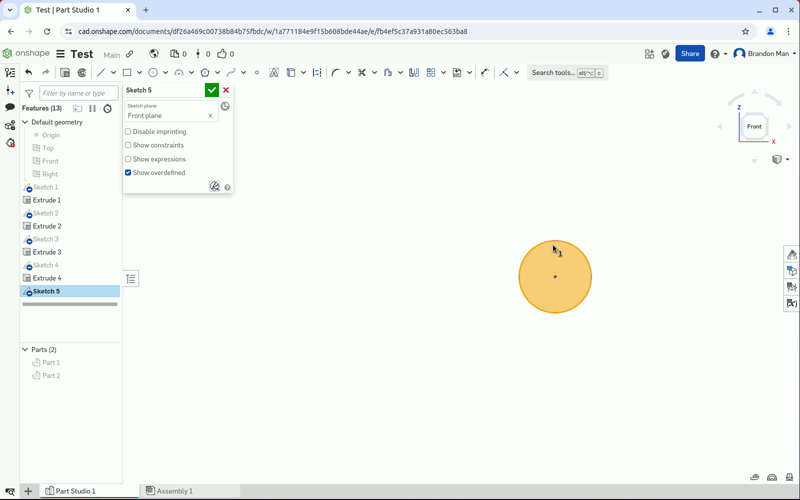
scroll(-6)
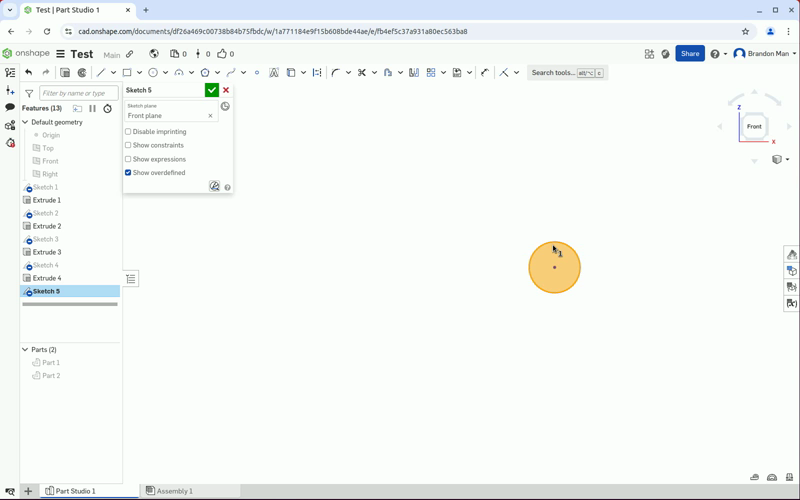
scroll(-6)
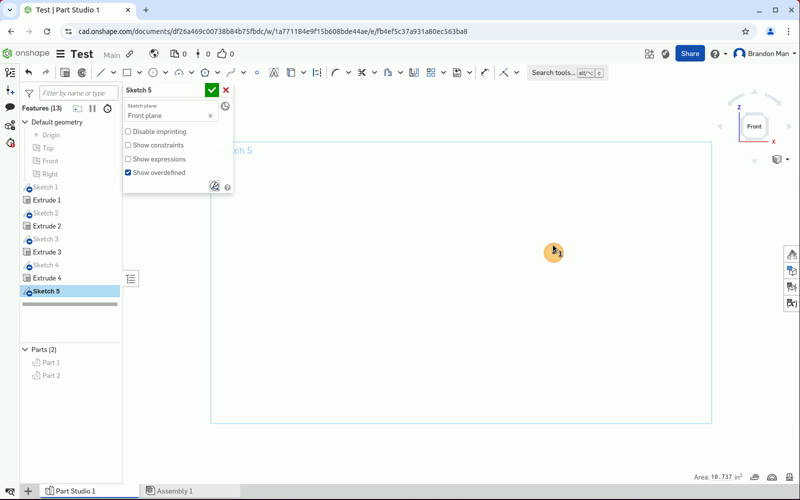
mouse_move(73, 352)
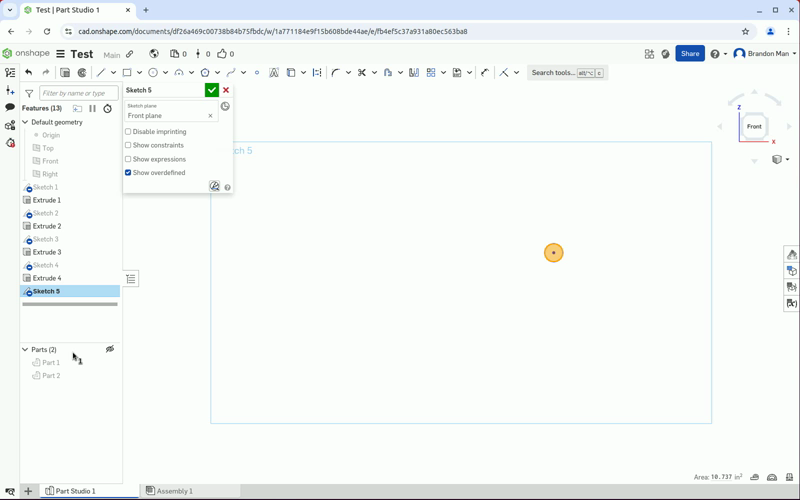
key(shift+y)
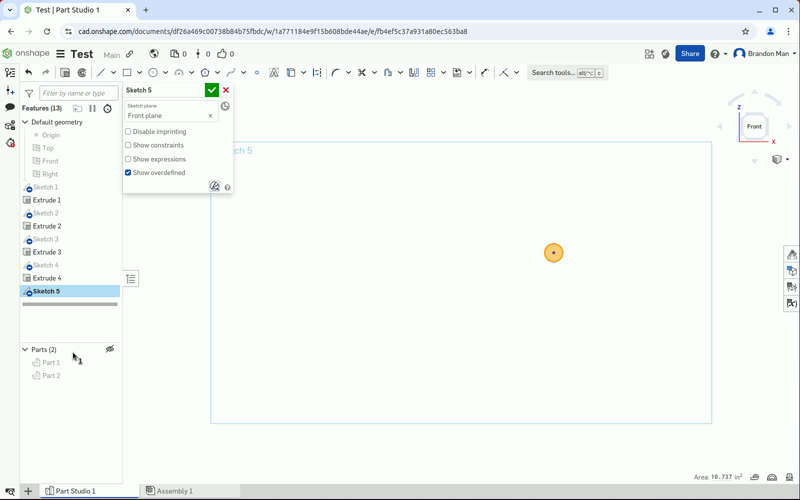
key(shift+e)
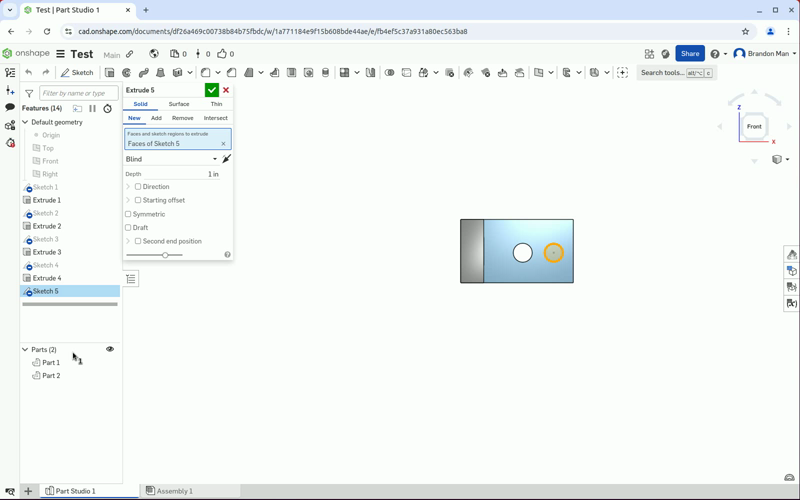
mouse_move(143, 106)
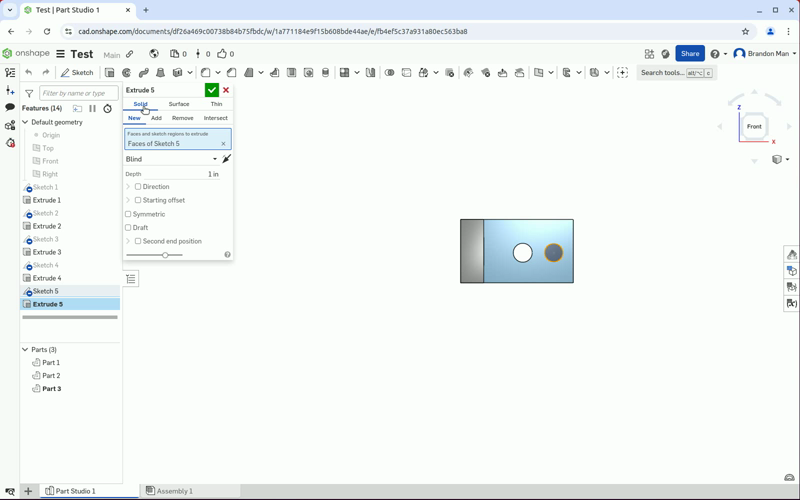
click(143, 106)
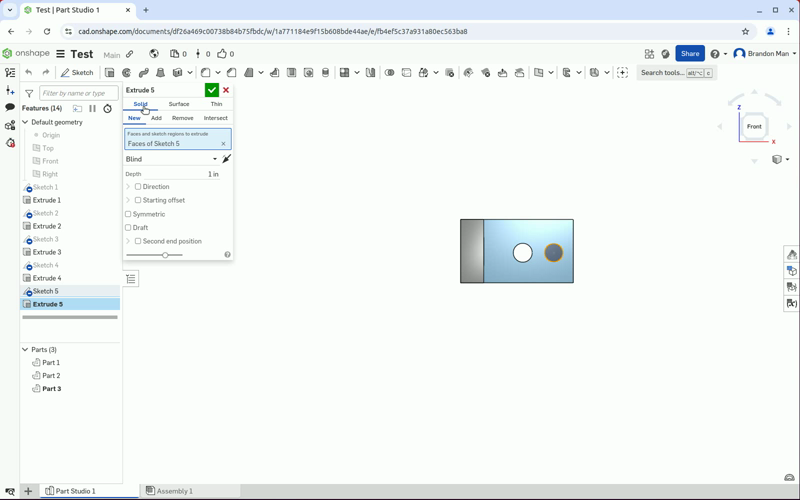
mouse_move(186, 120)
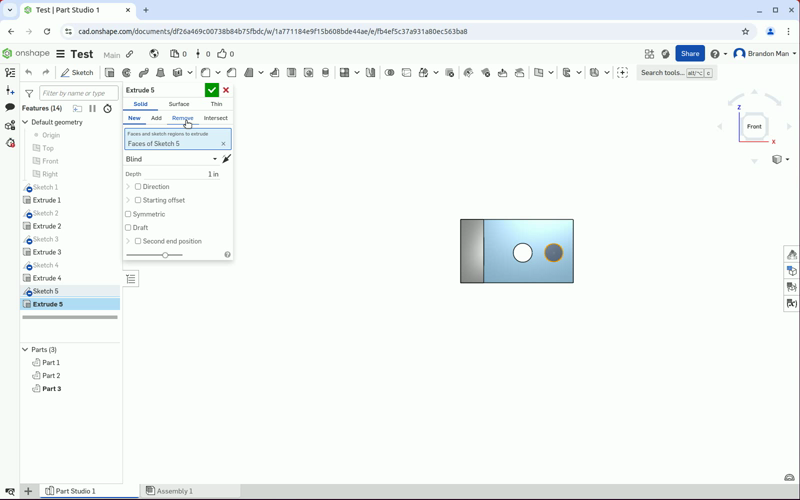
click(186, 120)
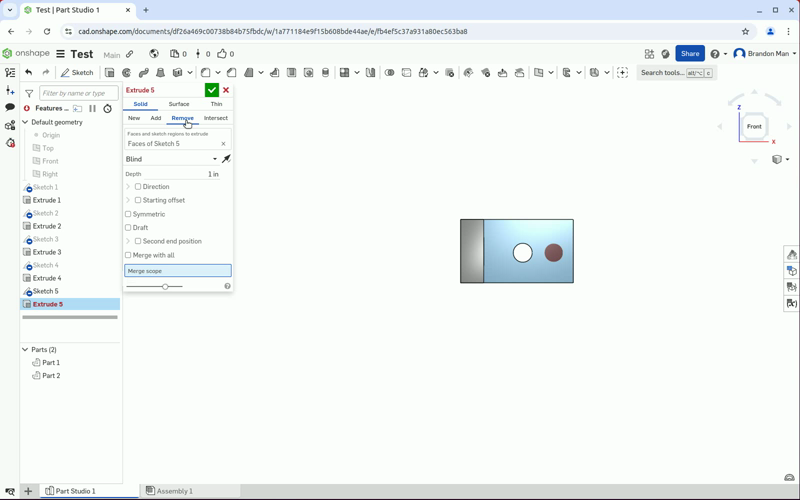
key(tab, 4)
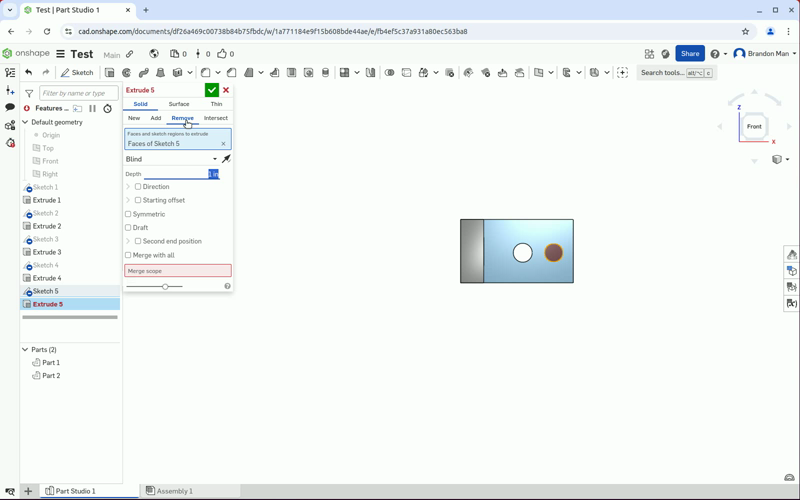
text(23.108)
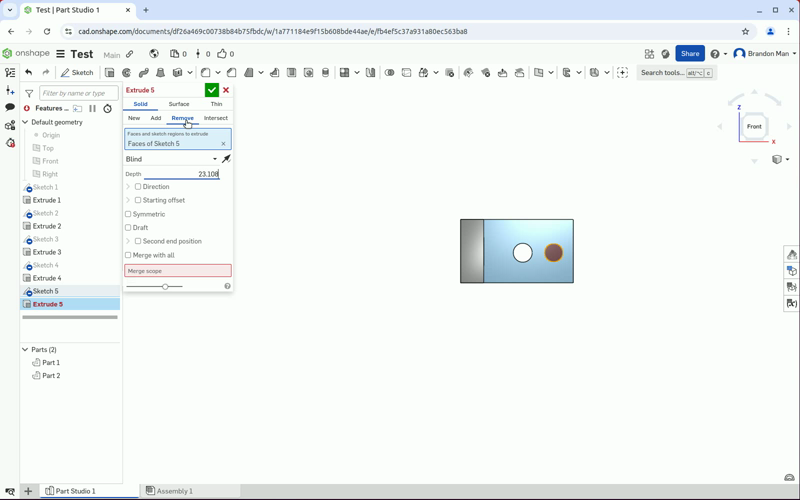
key(tab, 6)
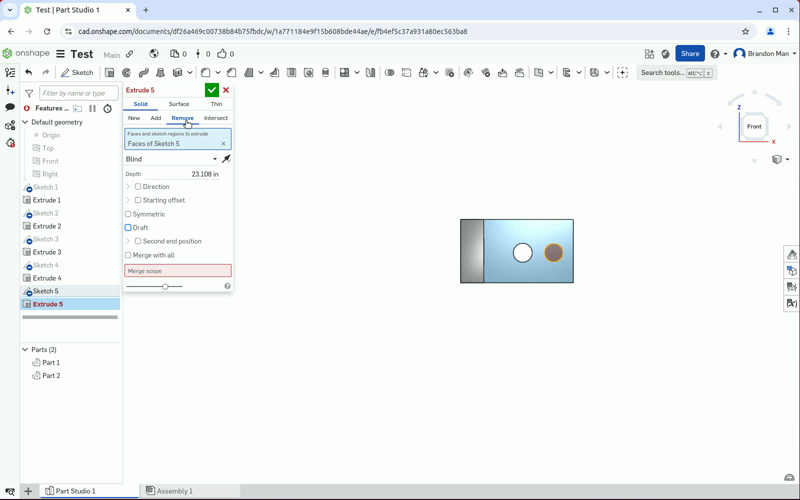
key(space)
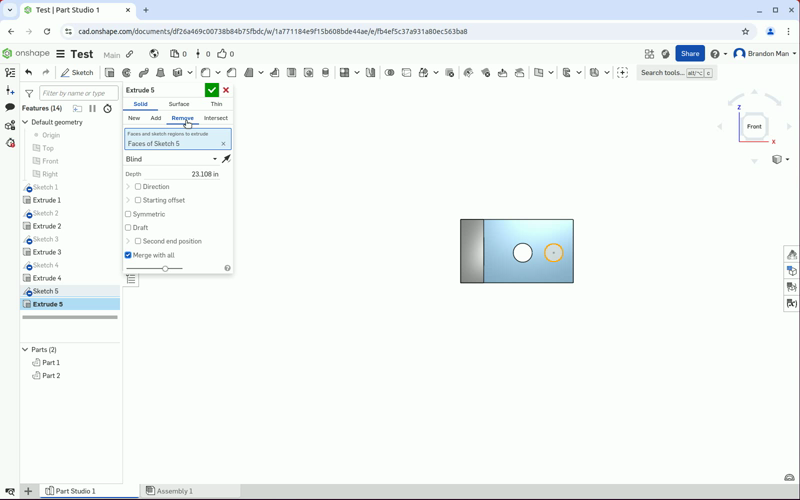
key(enter)
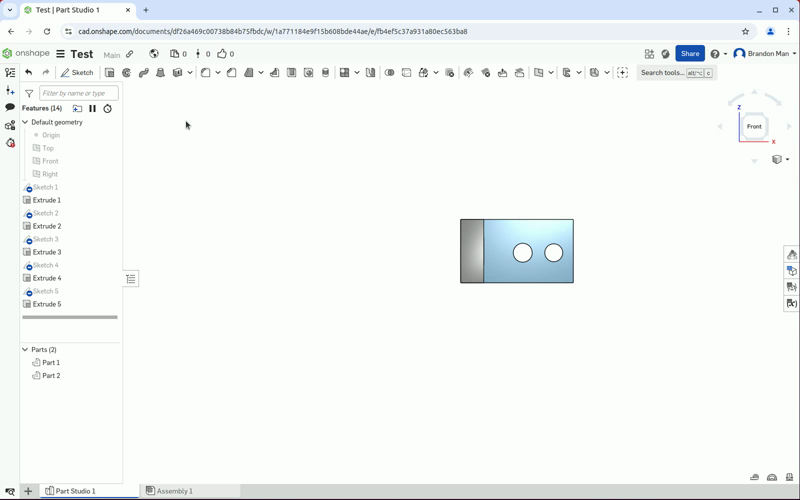
key(shift+h)
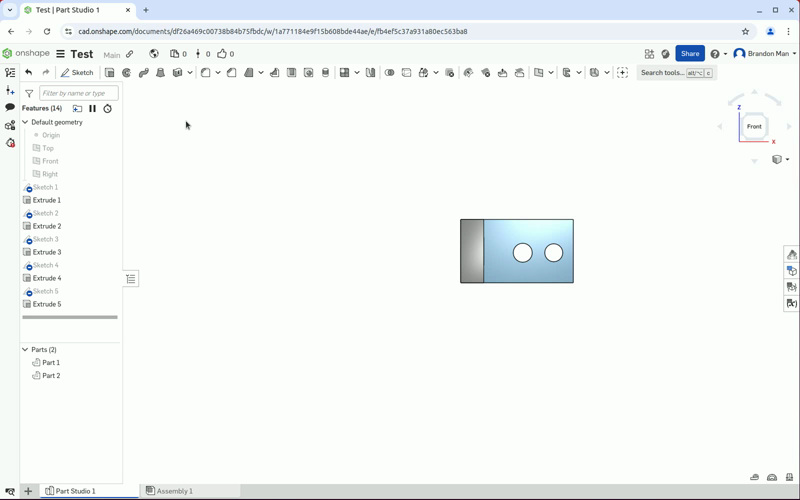
key(shift+h)
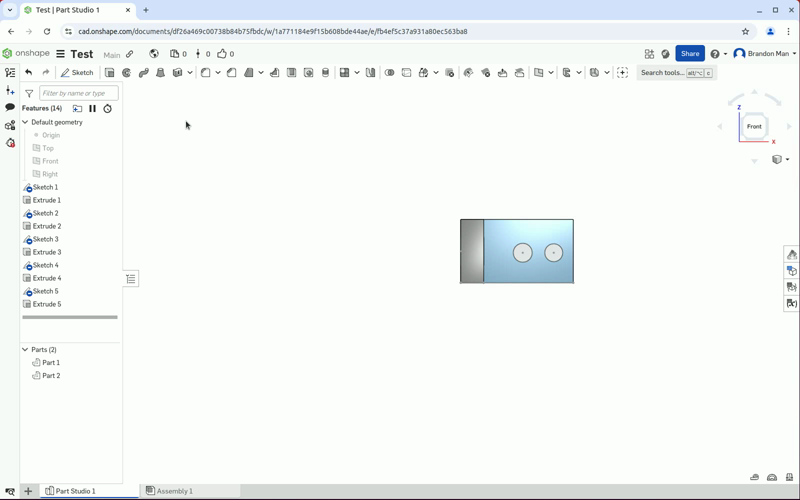
key(shift+7)
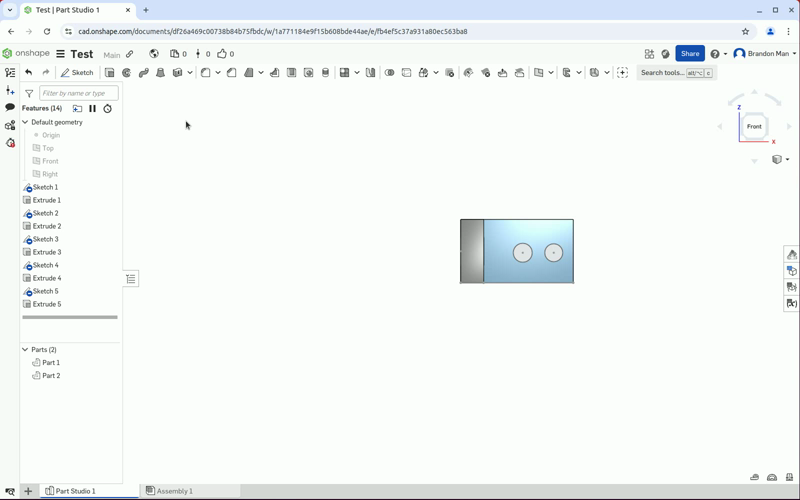
key(left, 2)
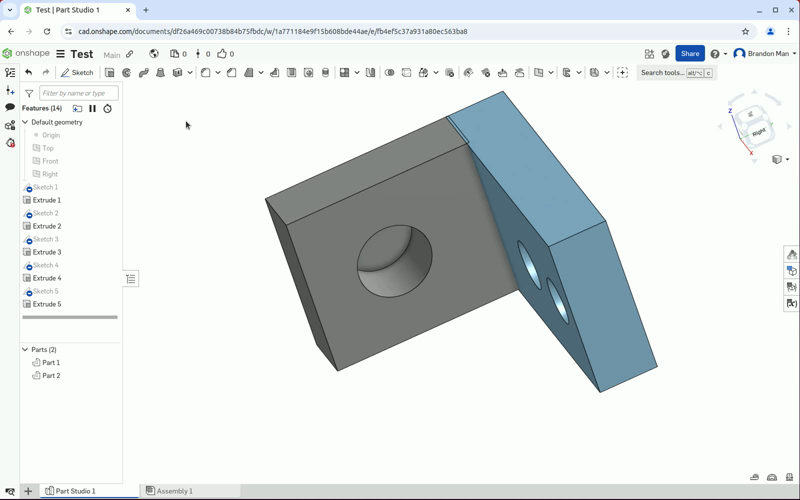
key(down, 2)
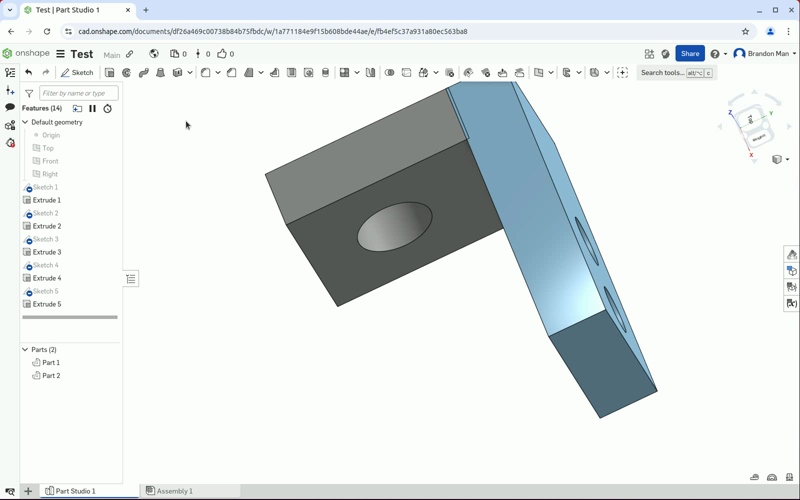
key(up, 2)
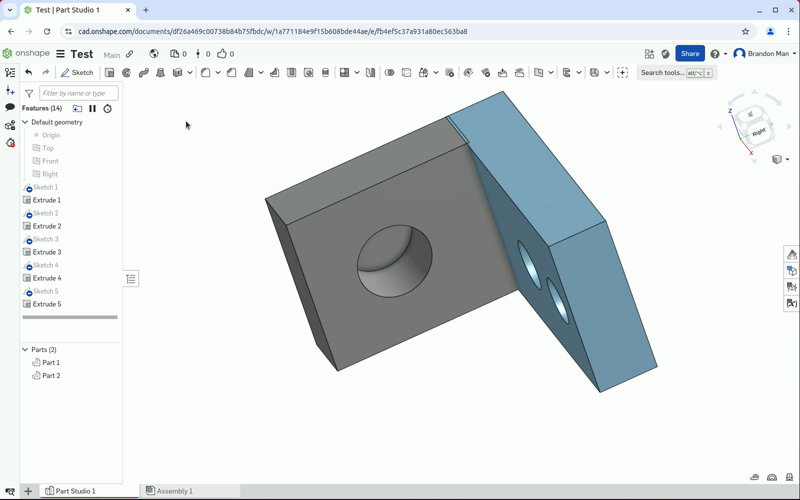
key(right, 2)
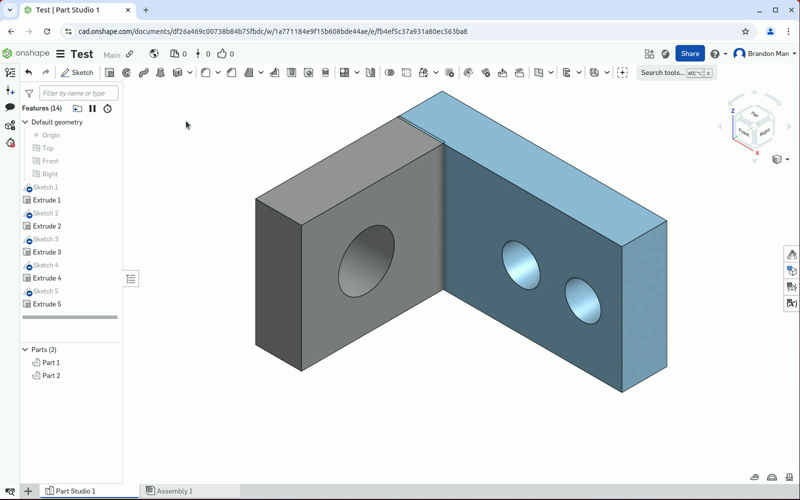
mouse_move(73, 189)
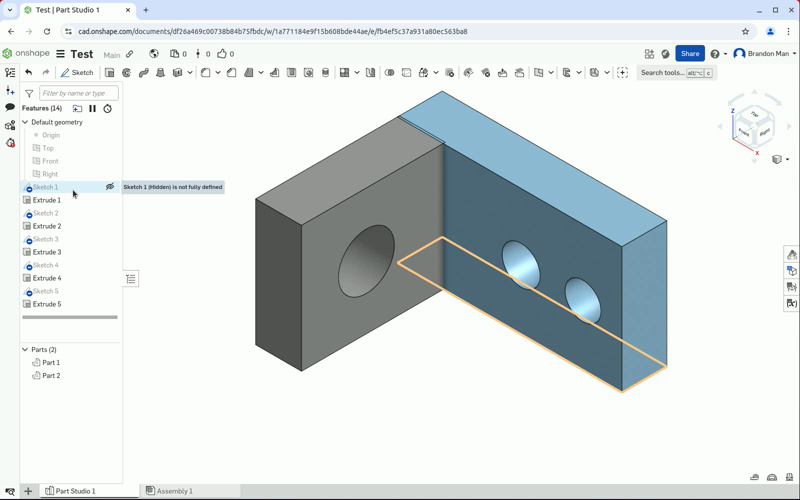
click(73, 189)